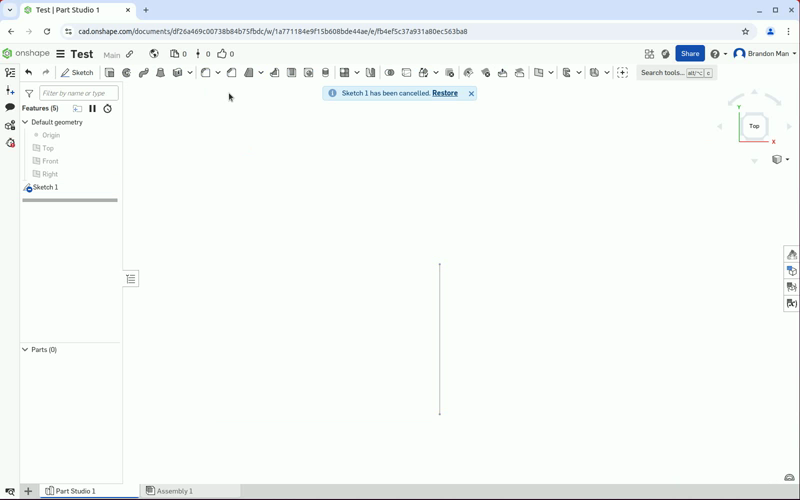
key(shift+h)
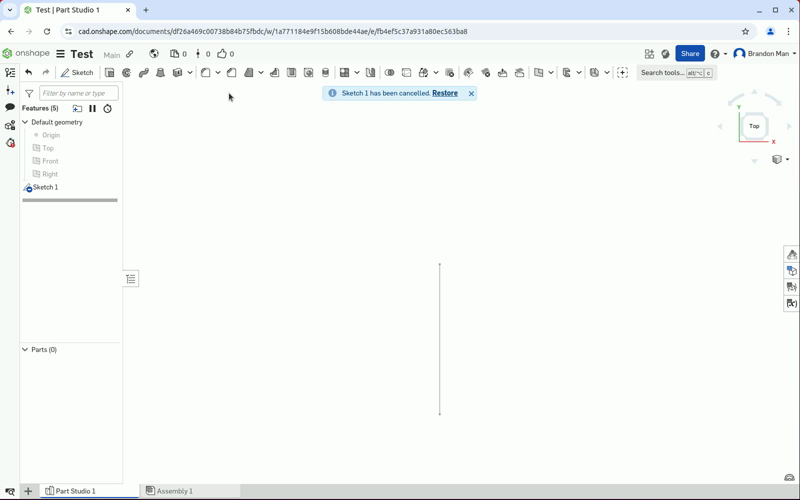
key(shift+s)
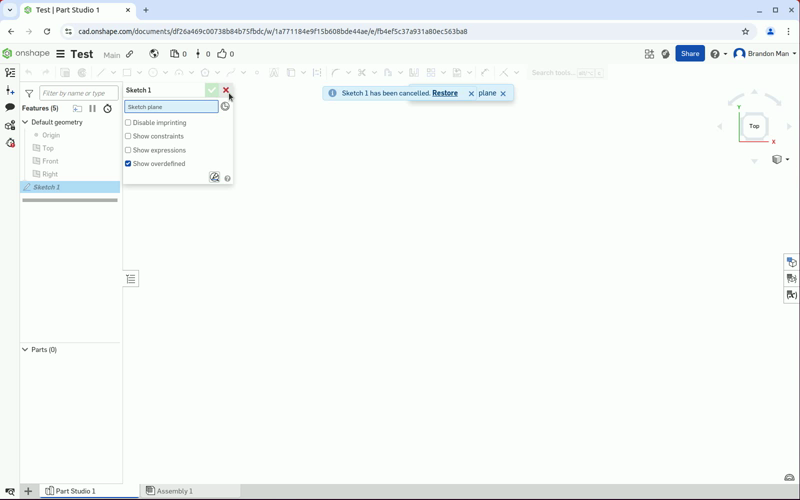
mouse_move(73, 150)
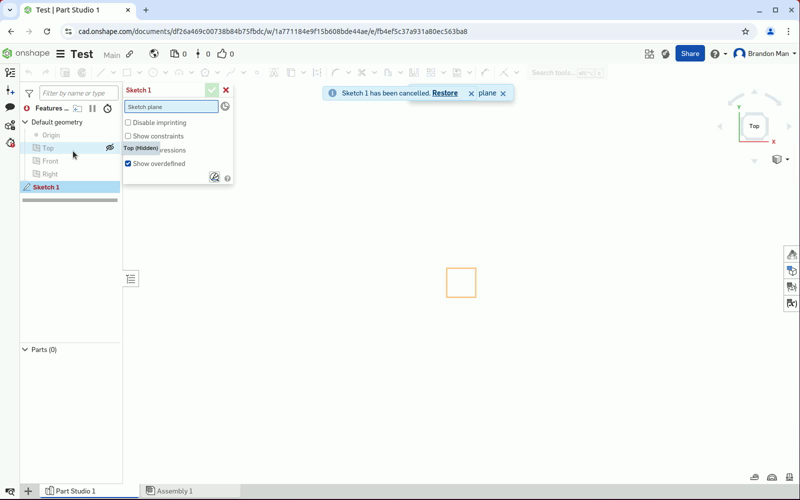
click(73, 150)
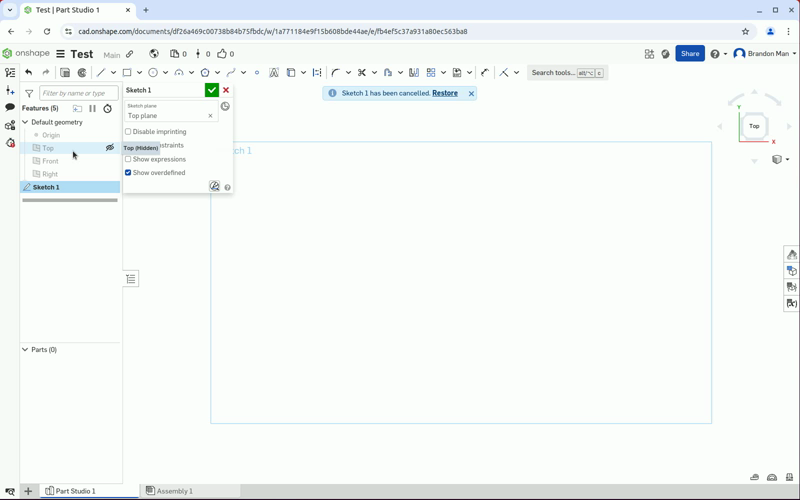
mouse_move(73, 352)
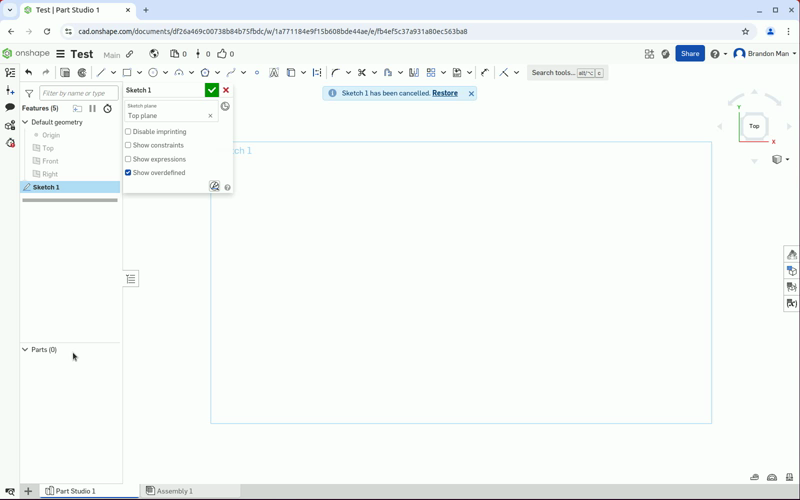
key(y)
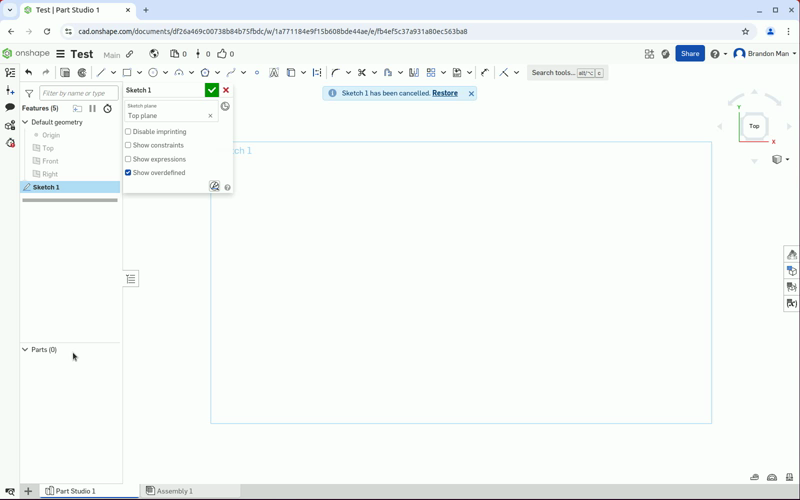
key(a)
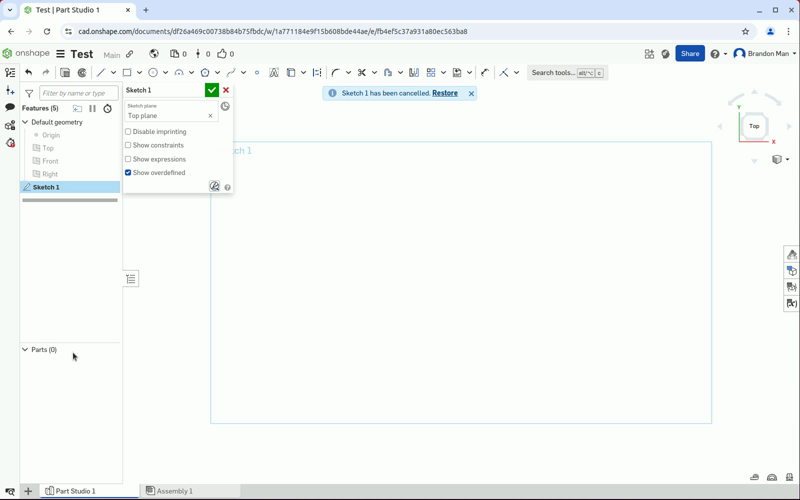
key_down(shift)
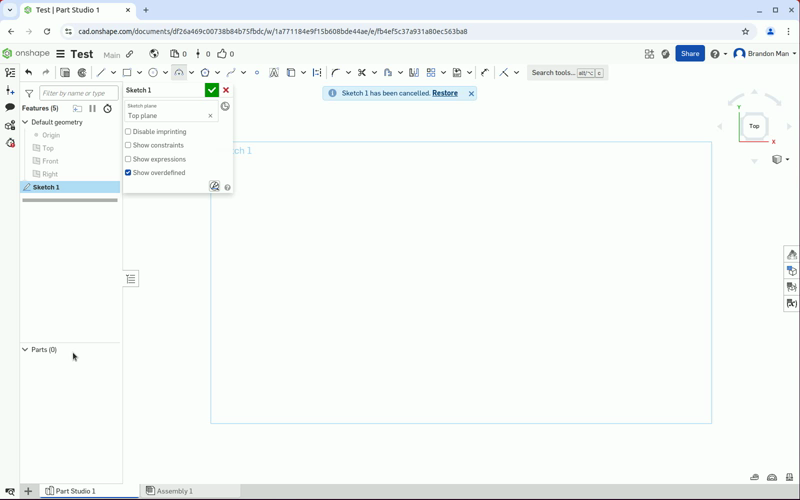
mouse_move(522, 320)
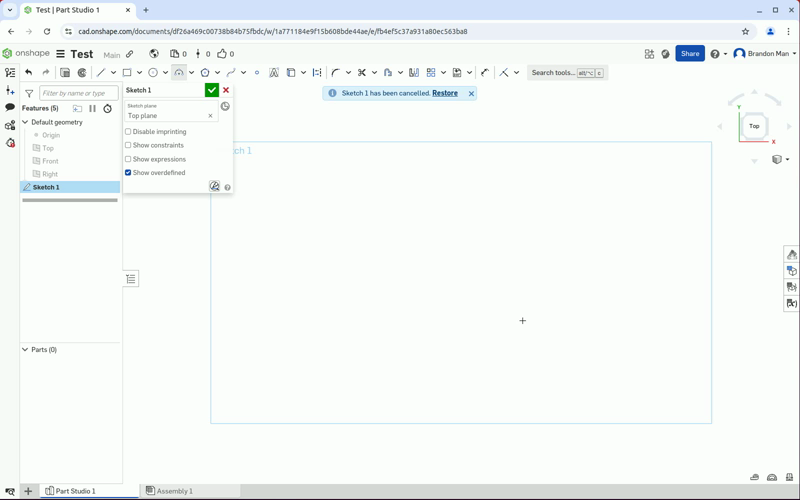
click(522, 320)
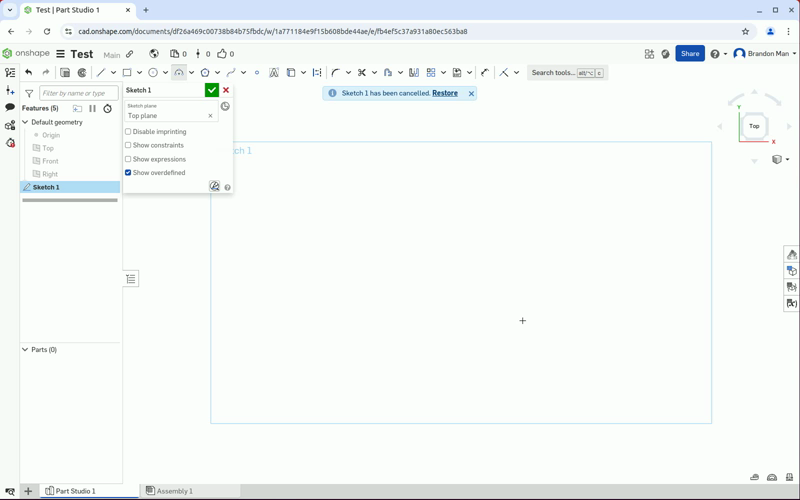
key_up(shift)
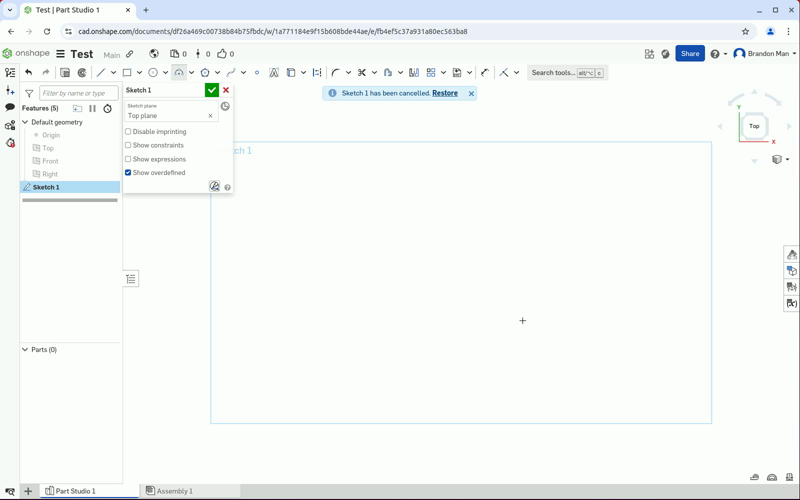
key_down(shift)
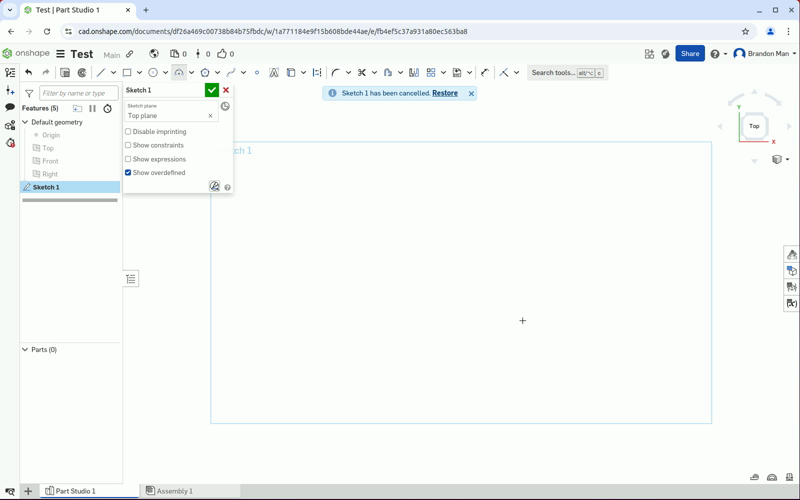
mouse_move(522, 245)
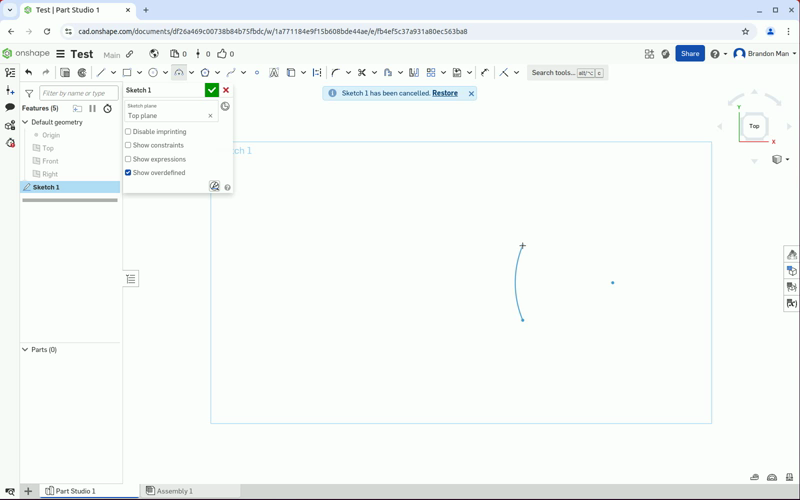
click(522, 245)
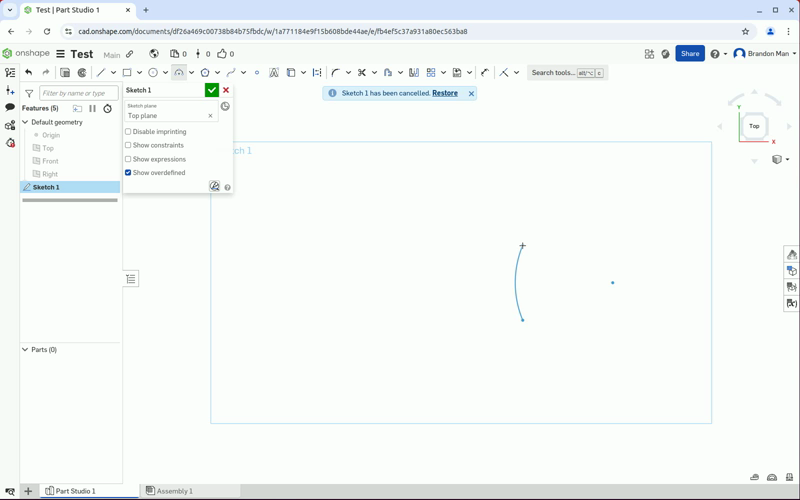
mouse_move(533, 282)
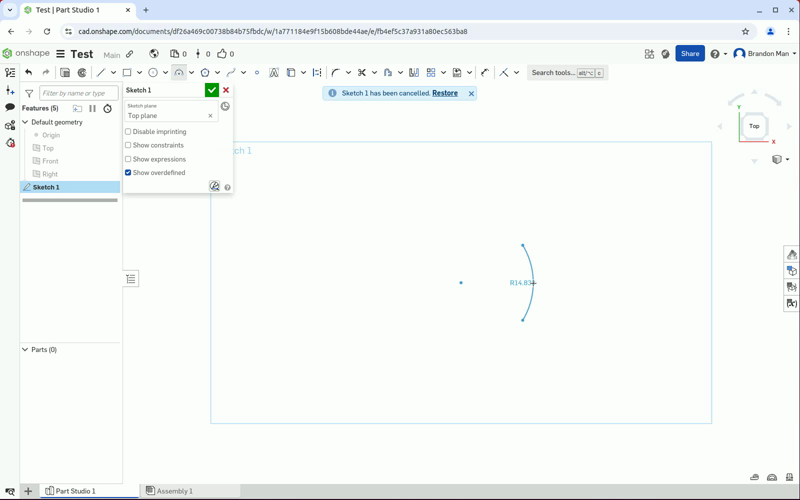
click(533, 282)
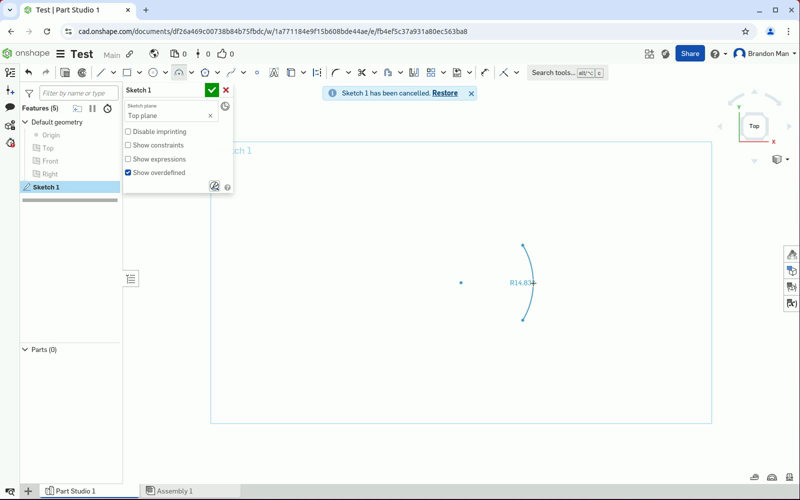
key_up(shift)
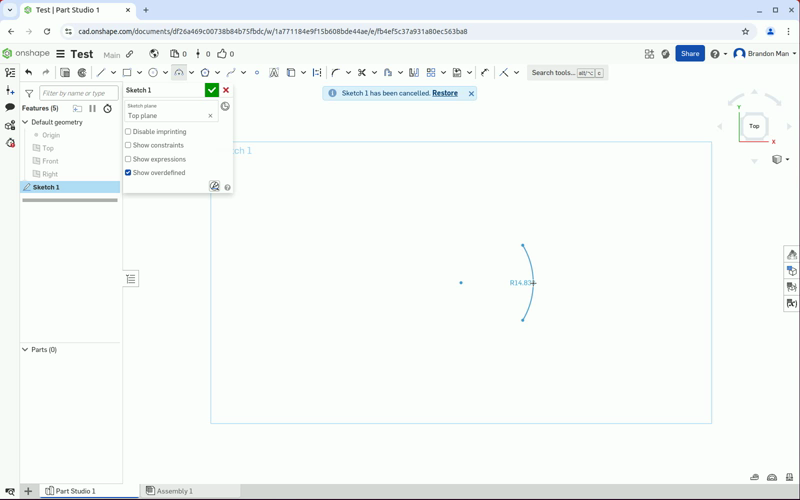
key(esc)
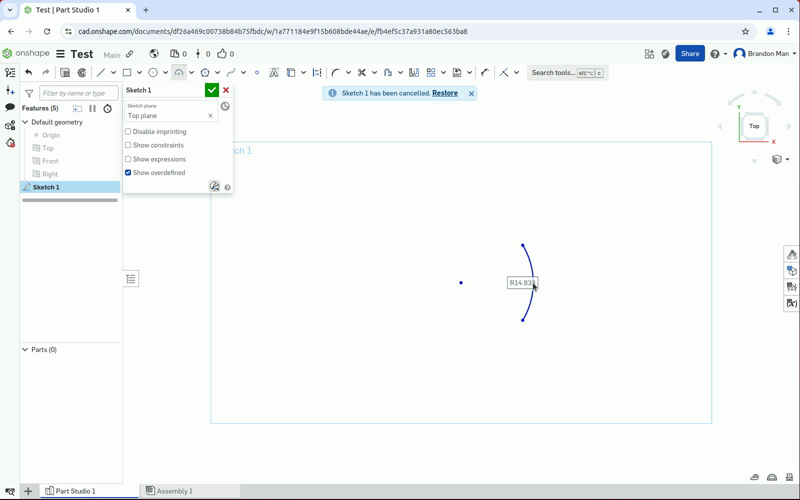
key(l)
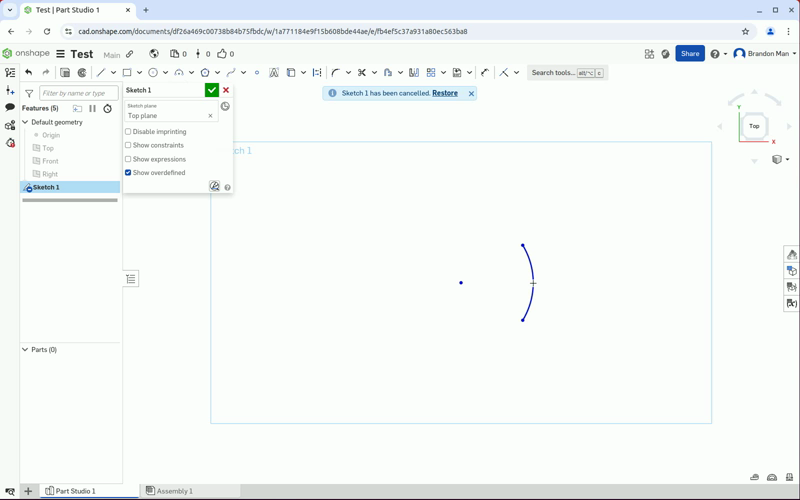
mouse_move(522, 245)
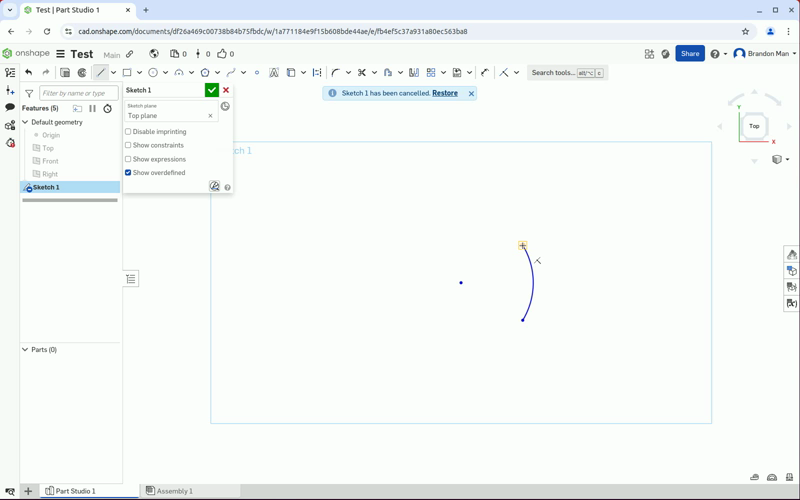
click(522, 245)
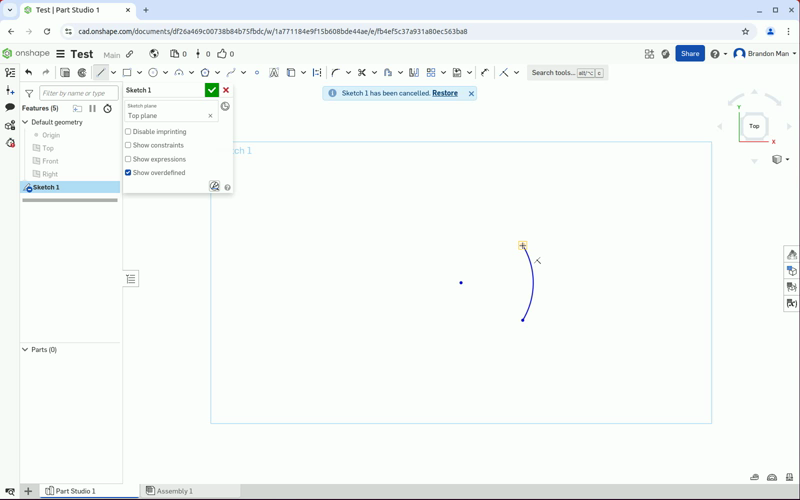
key_down(shift)
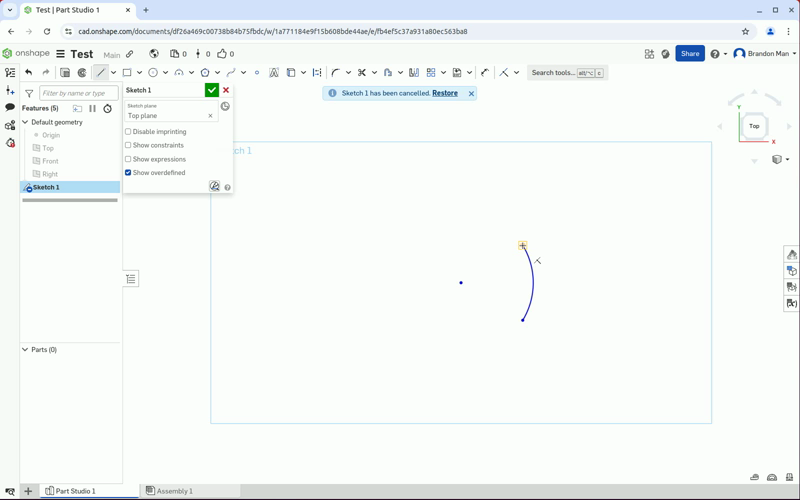
mouse_move(522, 320)
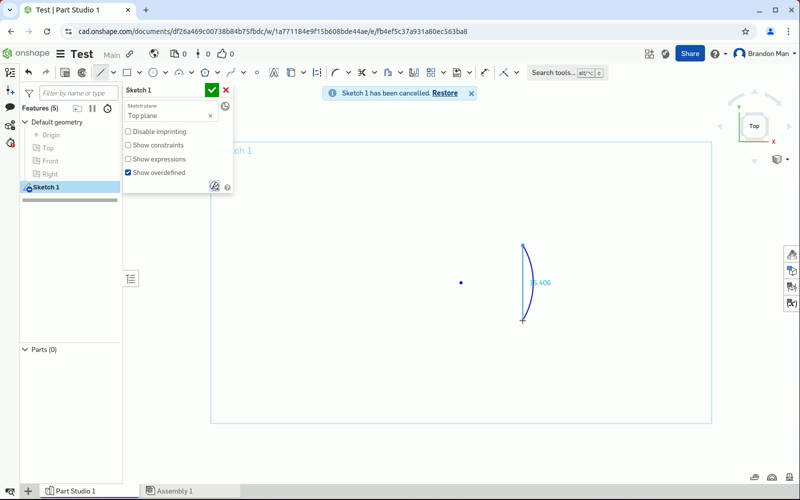
key_up(shift)
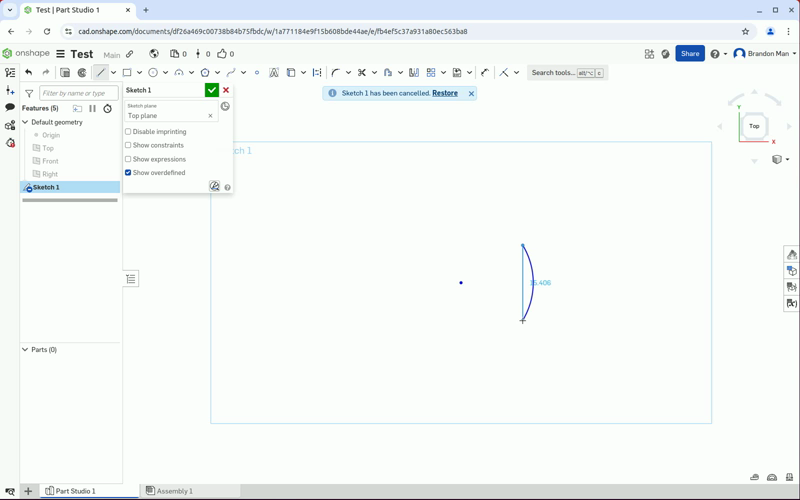
click(522, 320)
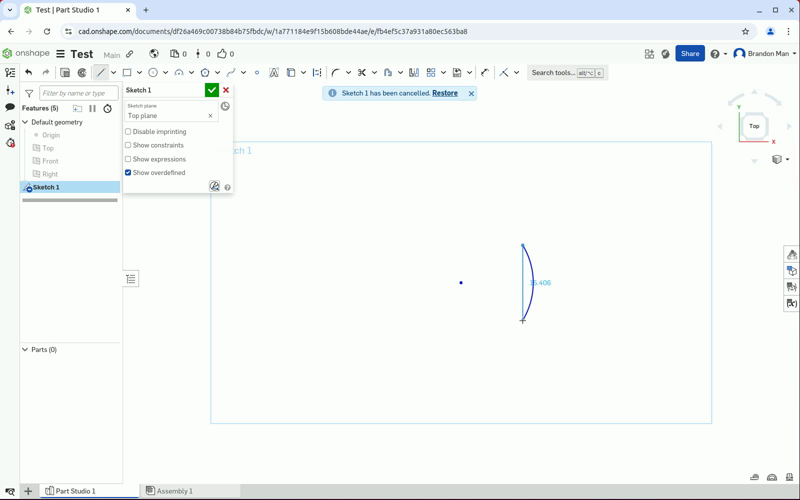
key(esc)
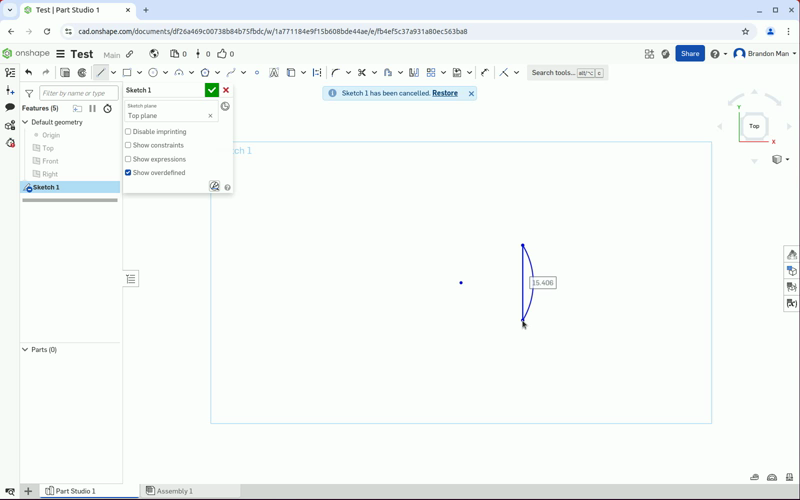
mouse_move(529, 264)
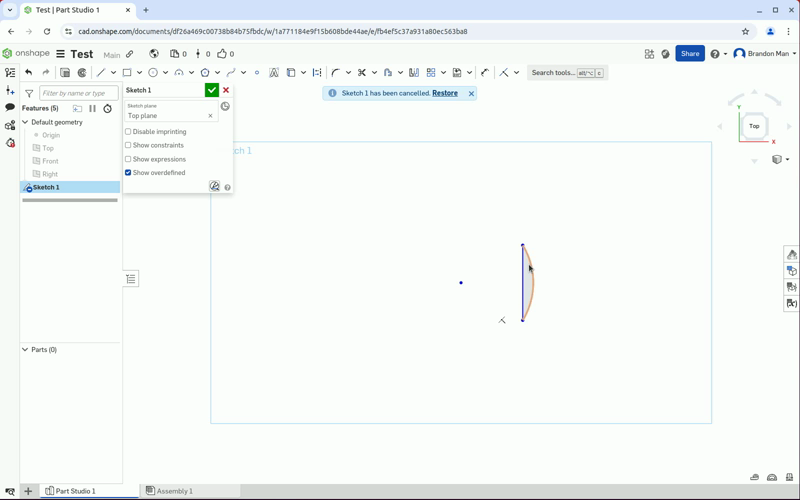
scroll(6)
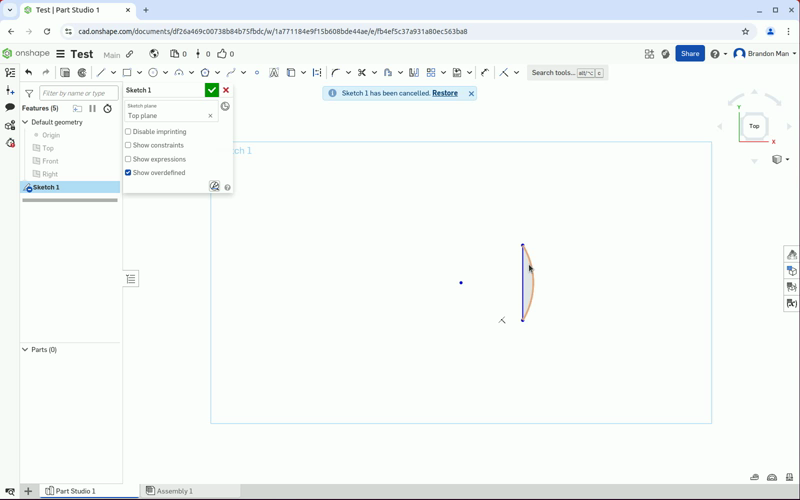
scroll(6)
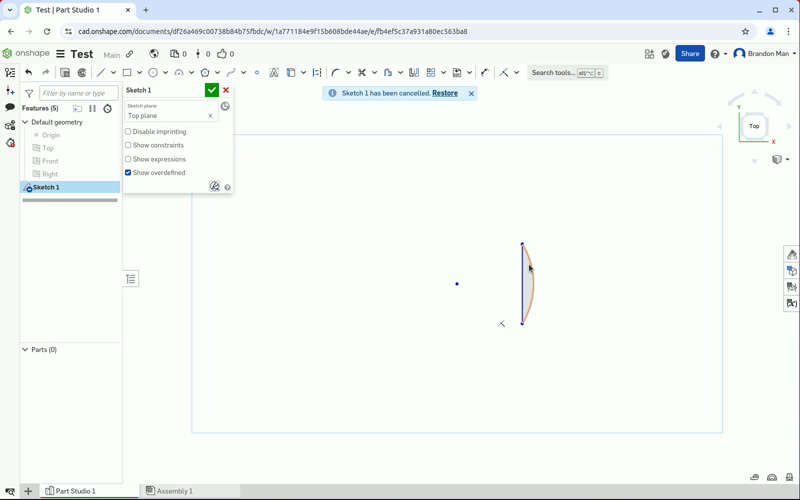
scroll(6)
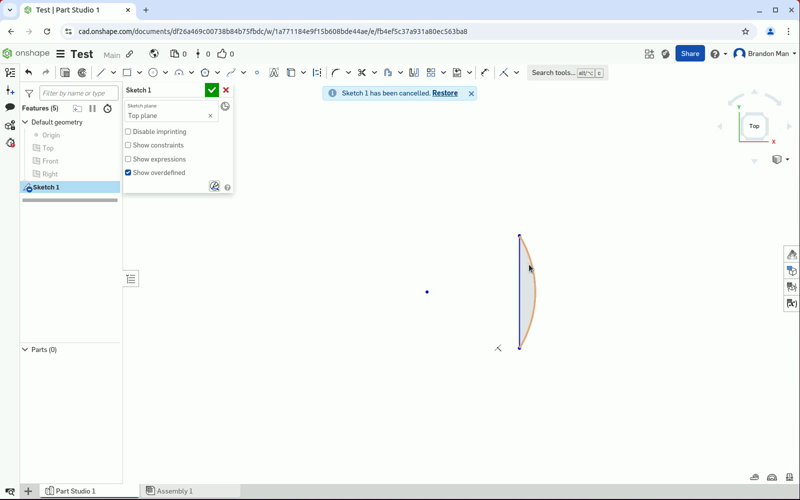
scroll(6)
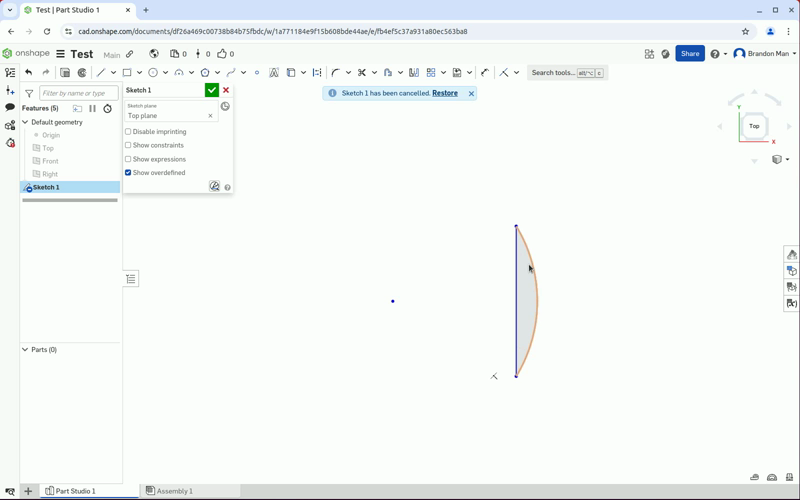
scroll(6)
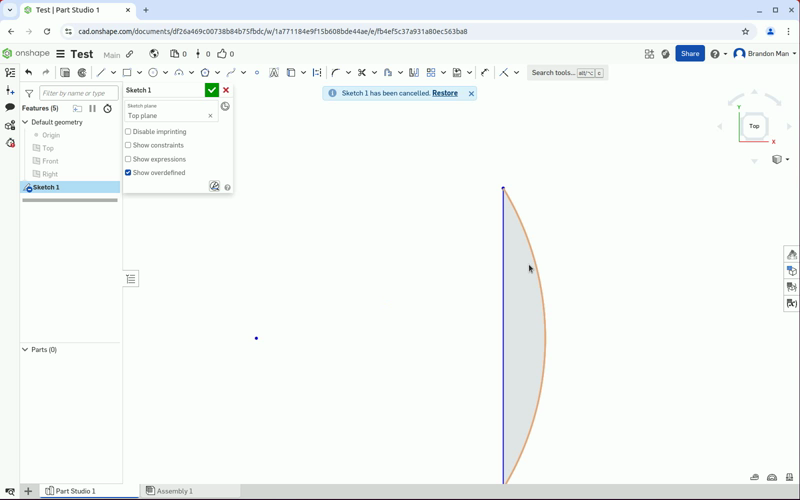
scroll(6)
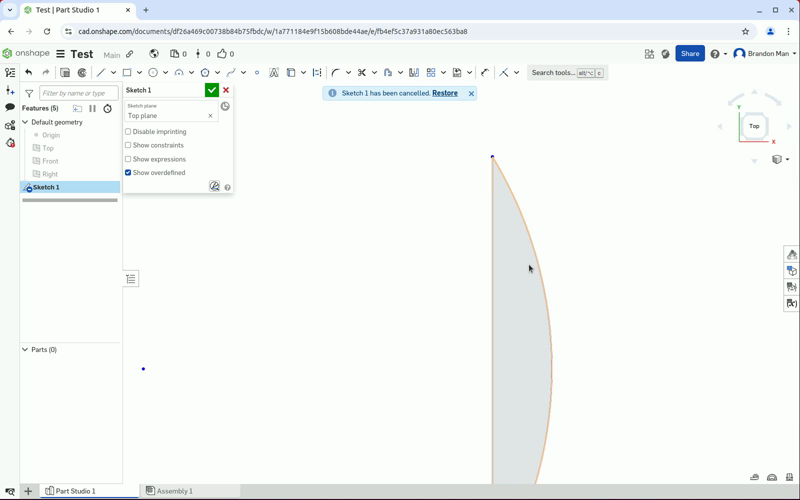
scroll(6)
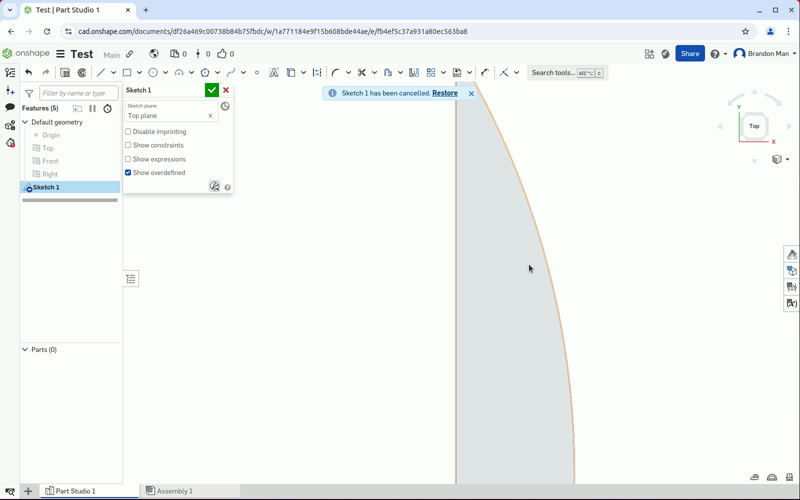
click(529, 264)
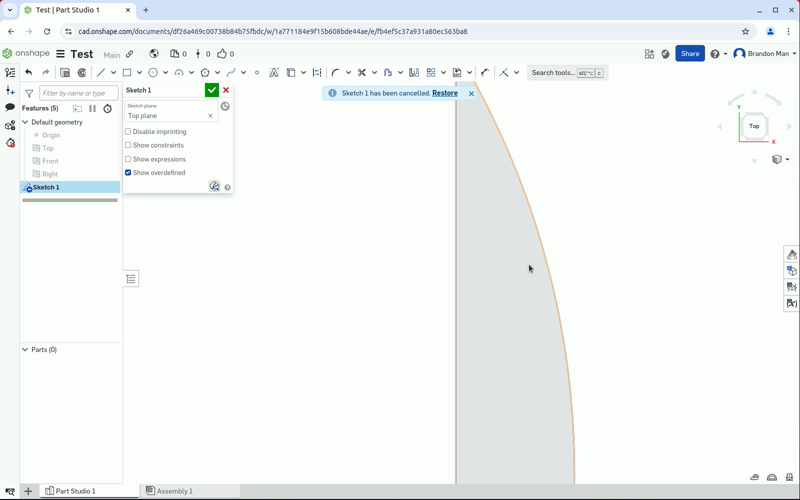
scroll(-6)
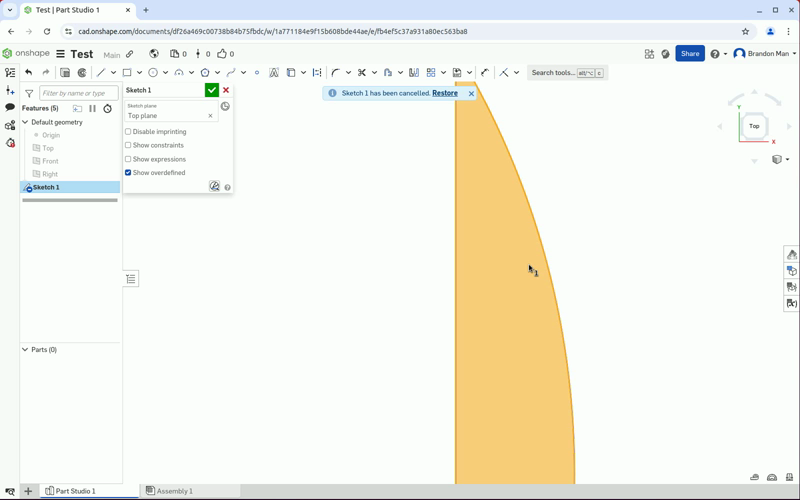
scroll(-6)
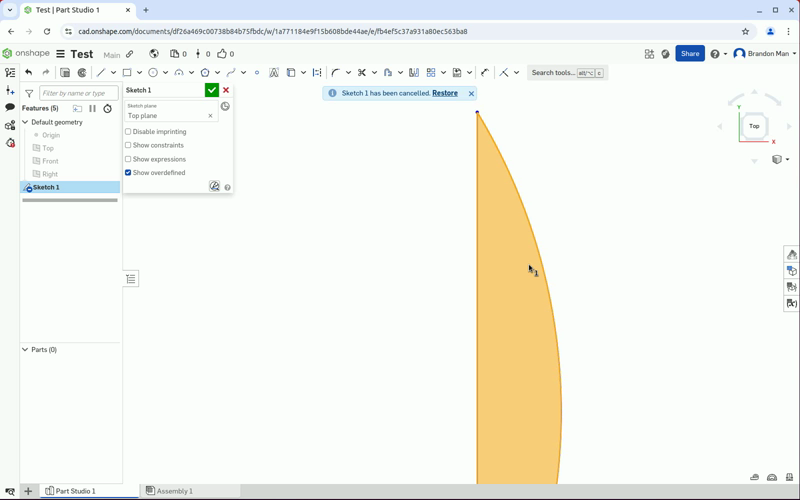
scroll(-6)
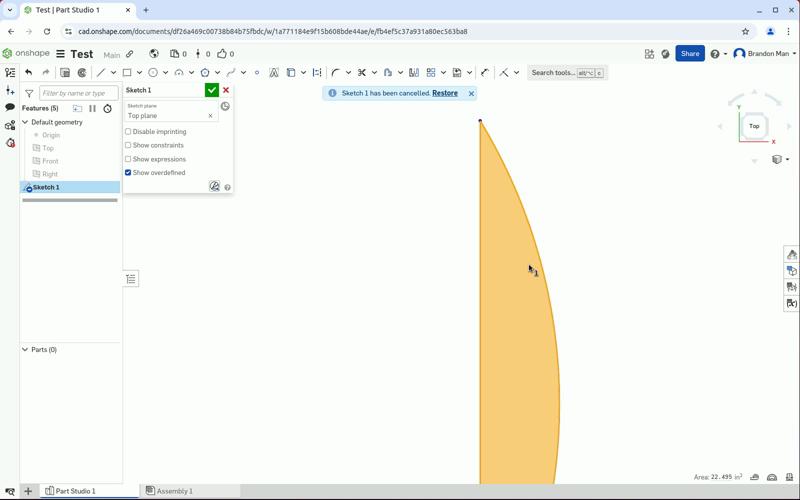
scroll(-6)
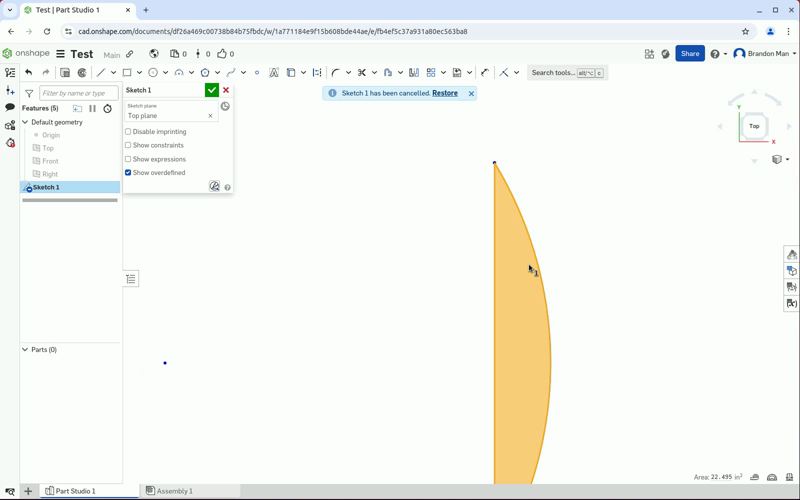
scroll(-6)
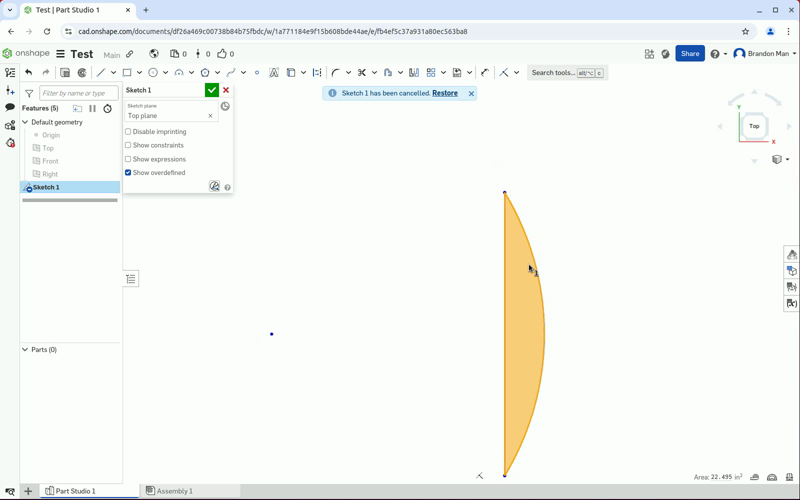
scroll(-6)
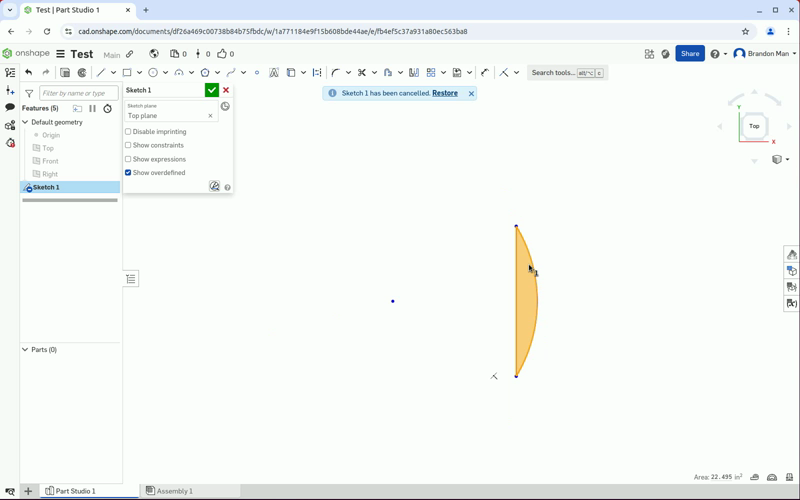
scroll(-6)
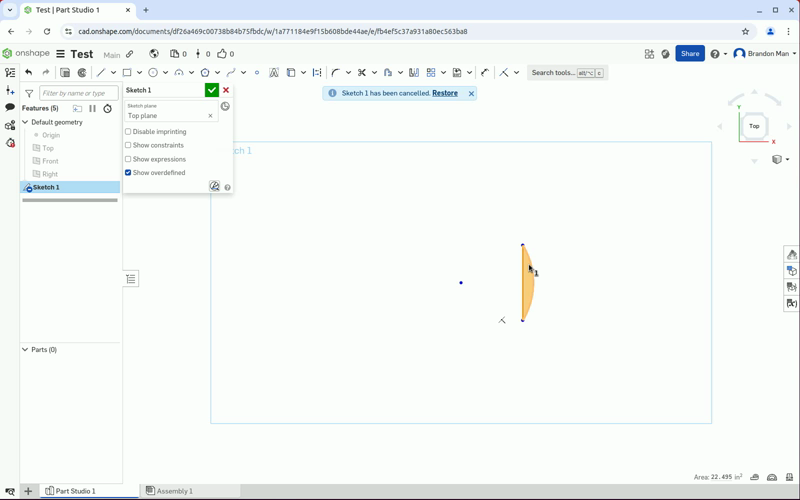
mouse_move(73, 352)
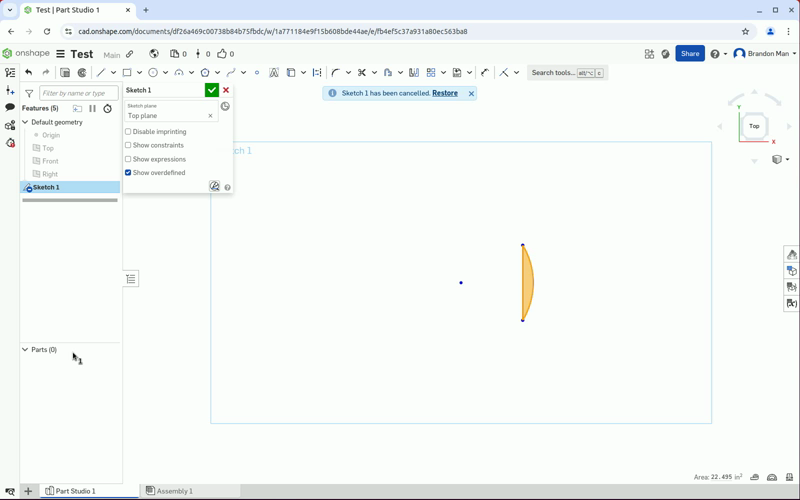
key(shift+y)
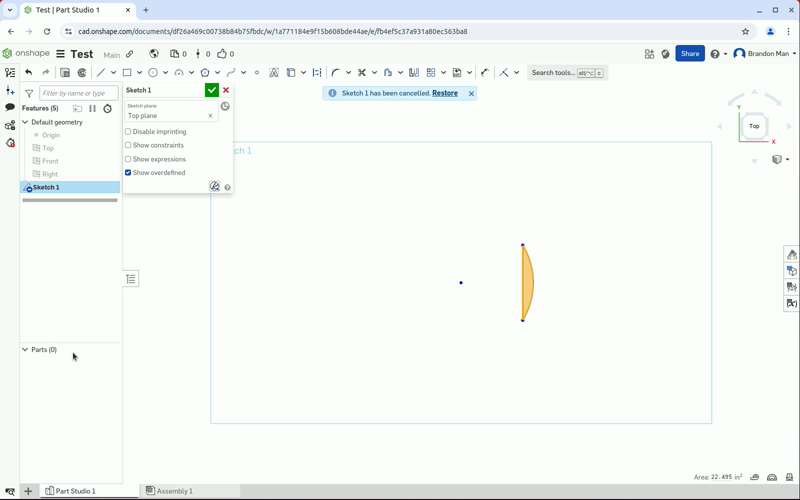
key(shift+e)
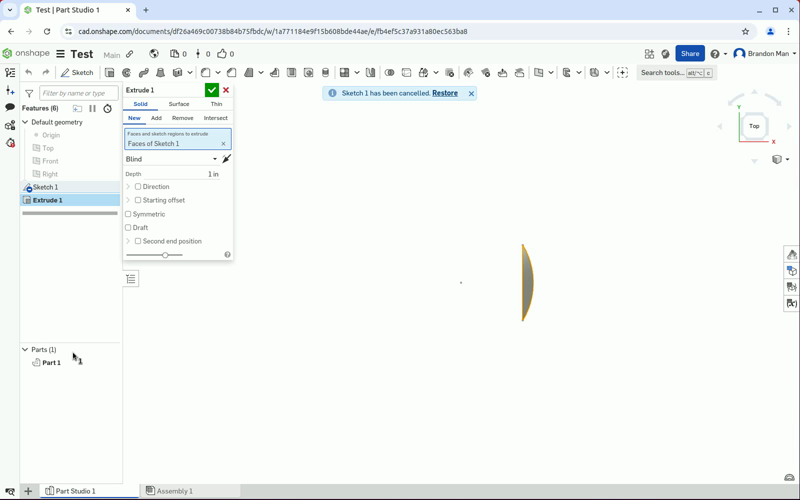
mouse_move(143, 106)
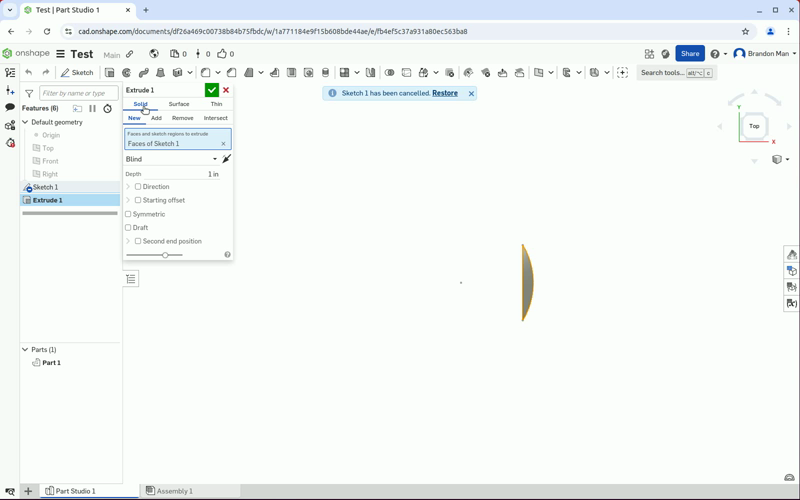
click(143, 106)
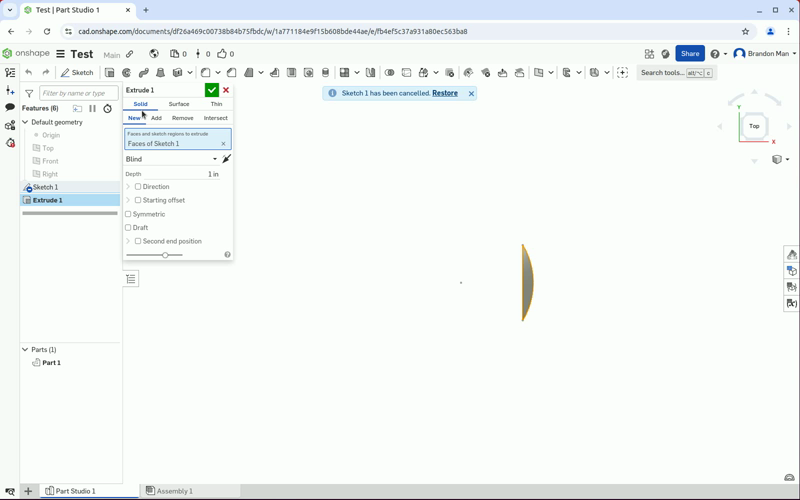
mouse_move(137, 120)
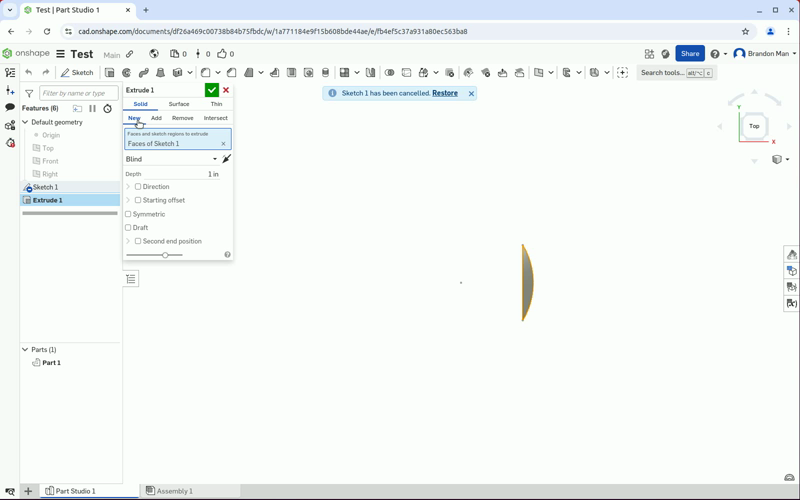
click(137, 120)
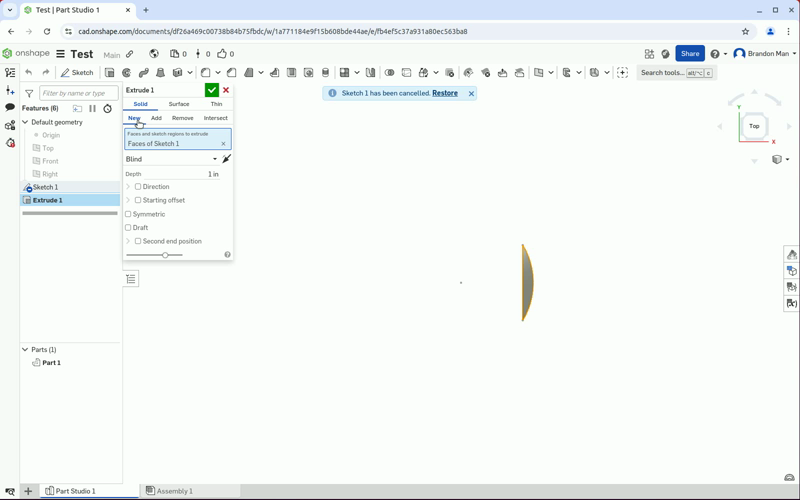
key(tab, 4)
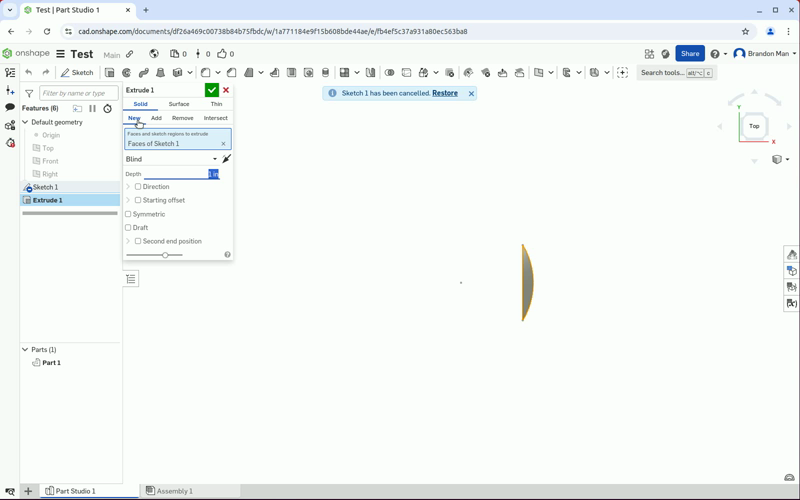
text(1.685)
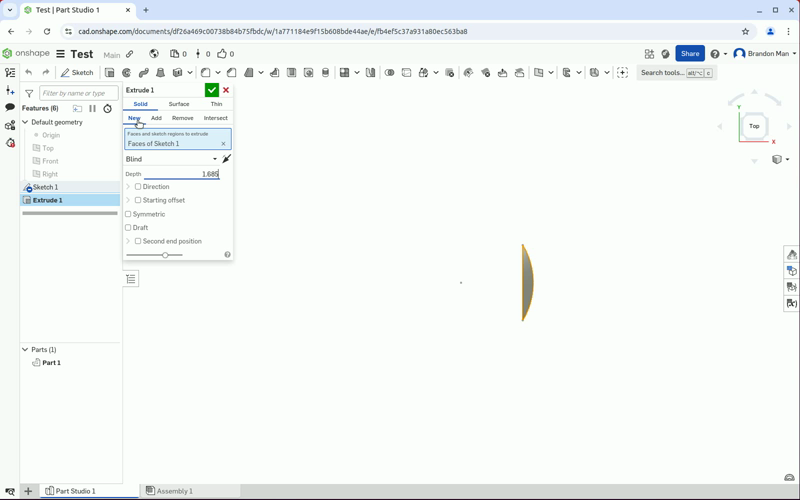
key(enter)
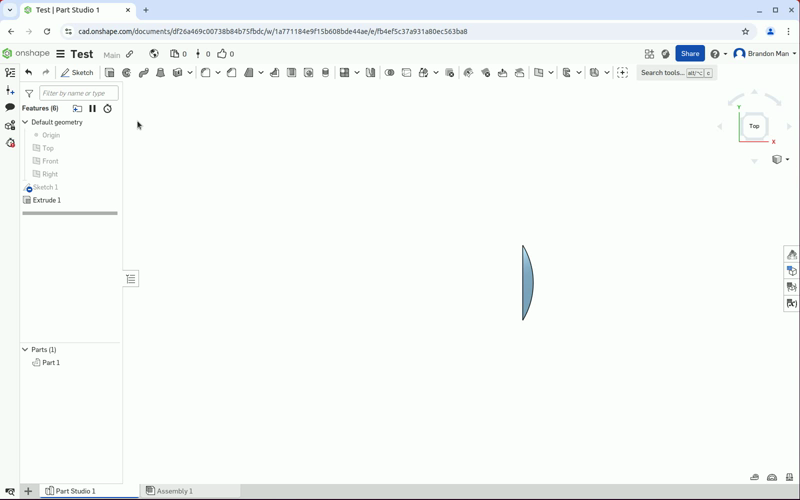
key(shift+h)
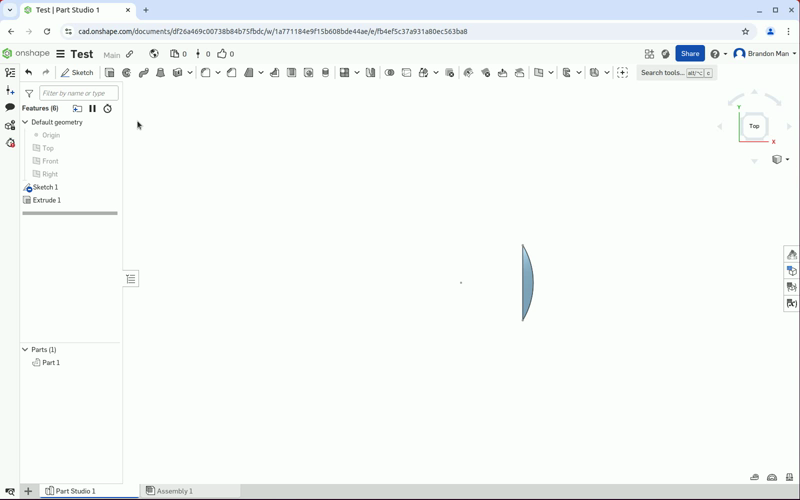
key(shift+h)
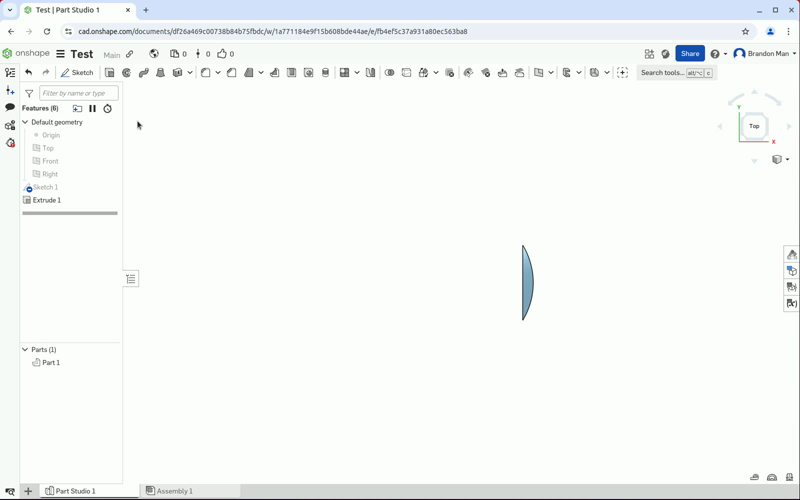
mouse_move(73, 189)
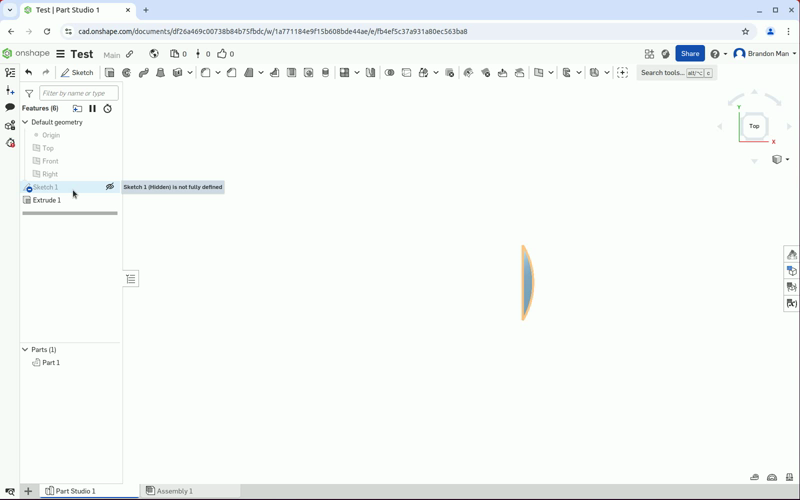
click(73, 189)
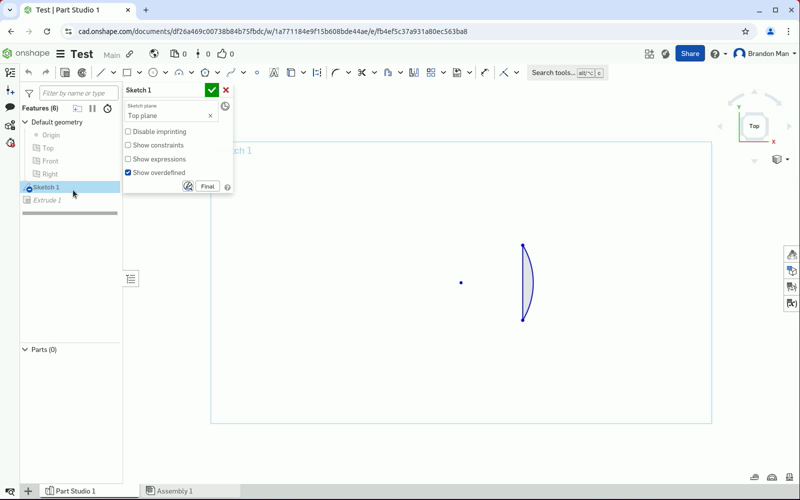
mouse_move(229, 92)
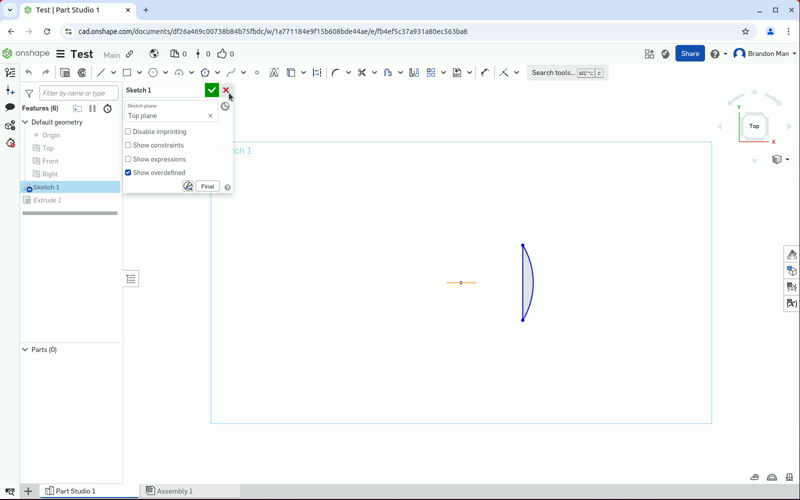
click(229, 92)
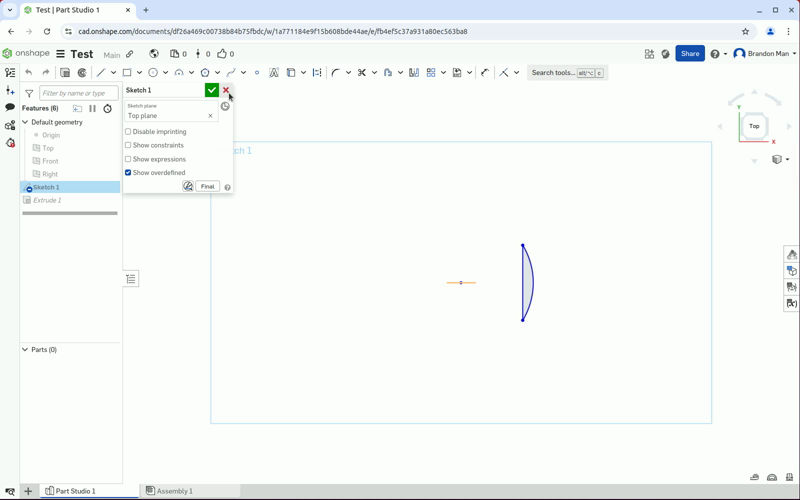
key(shift+s)
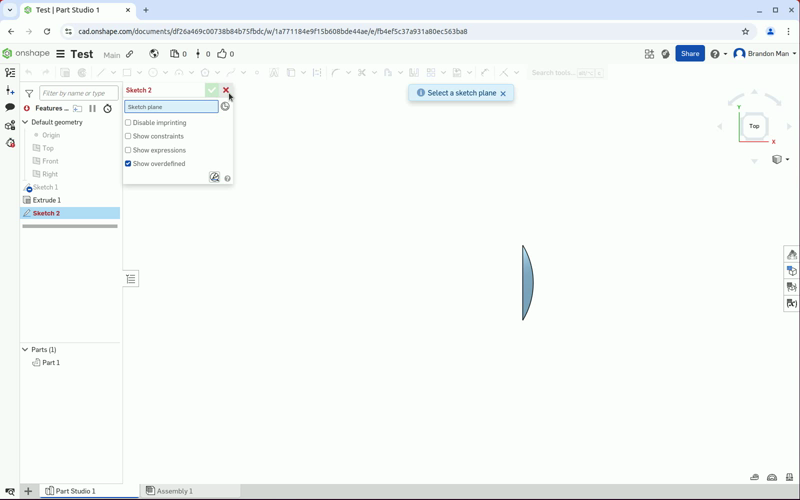
mouse_move(73, 150)
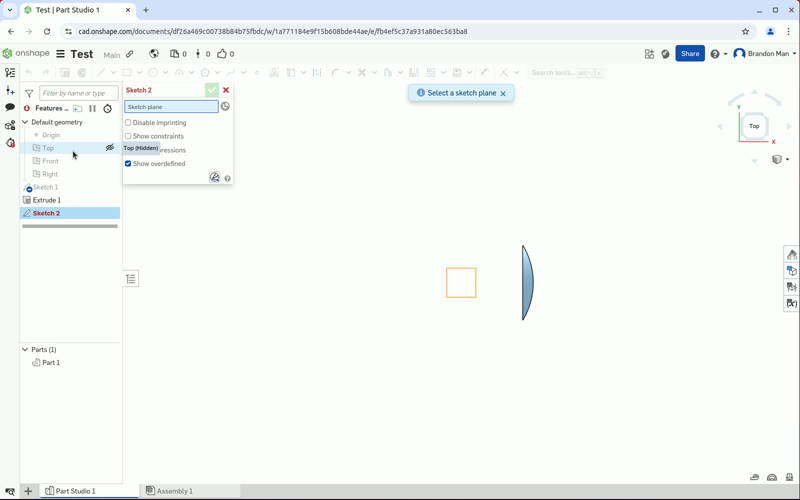
click(73, 150)
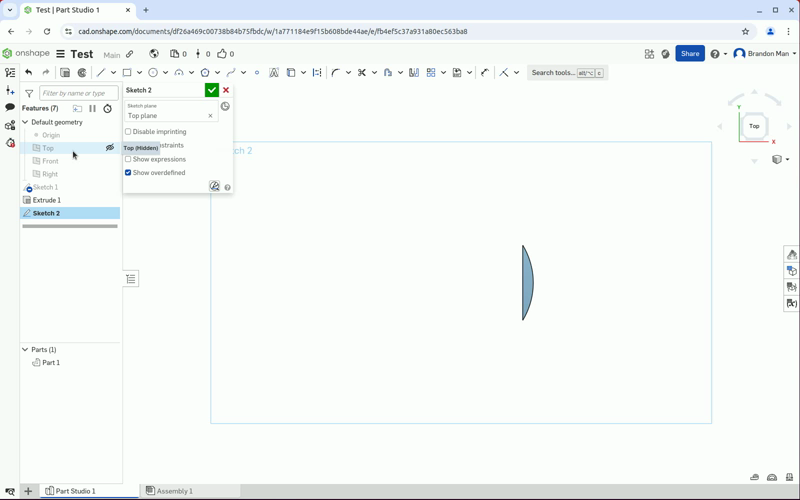
mouse_move(73, 352)
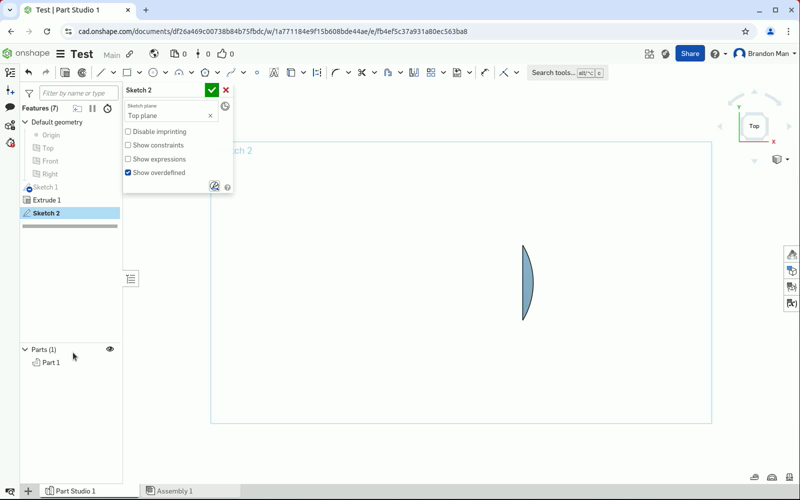
key(y)
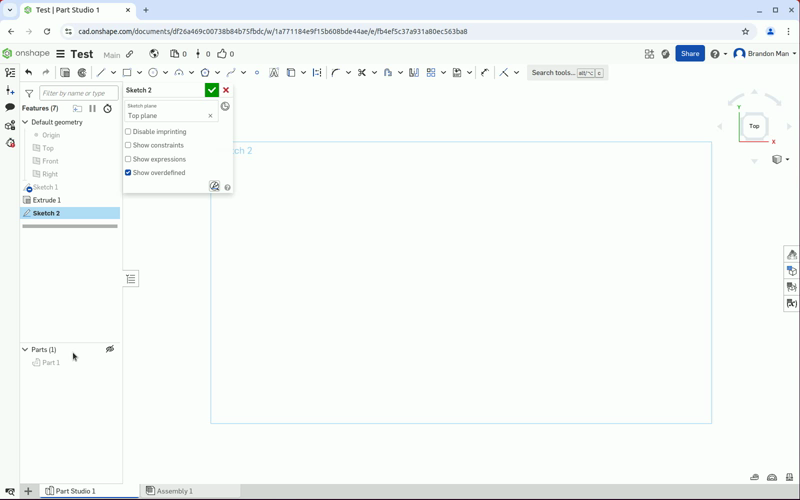
key(l)
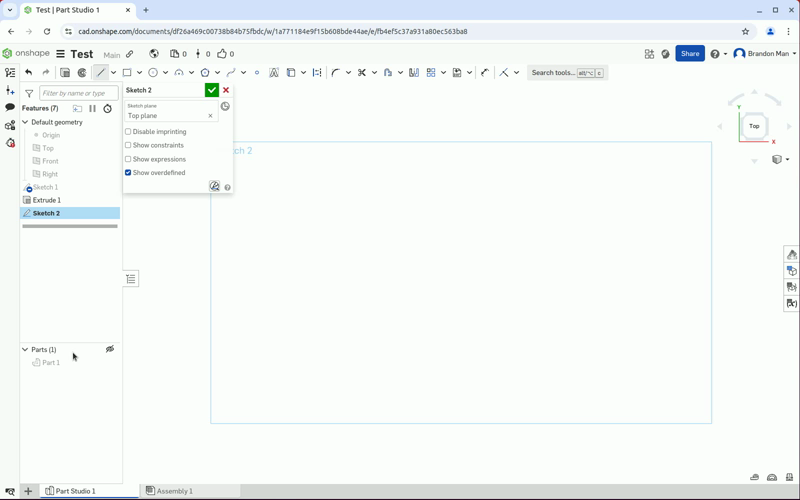
key_down(shift)
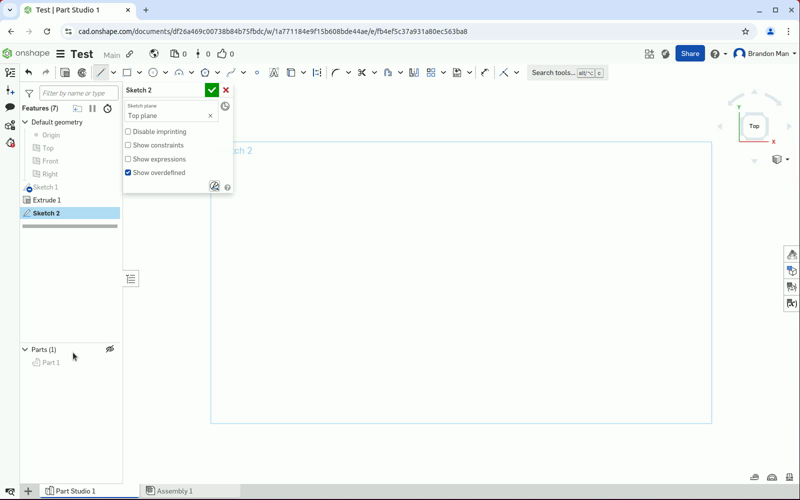
mouse_move(522, 355)
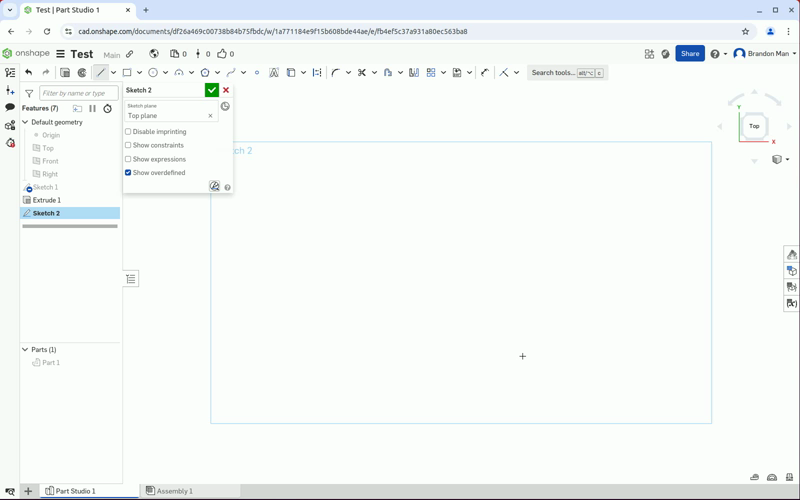
click(522, 355)
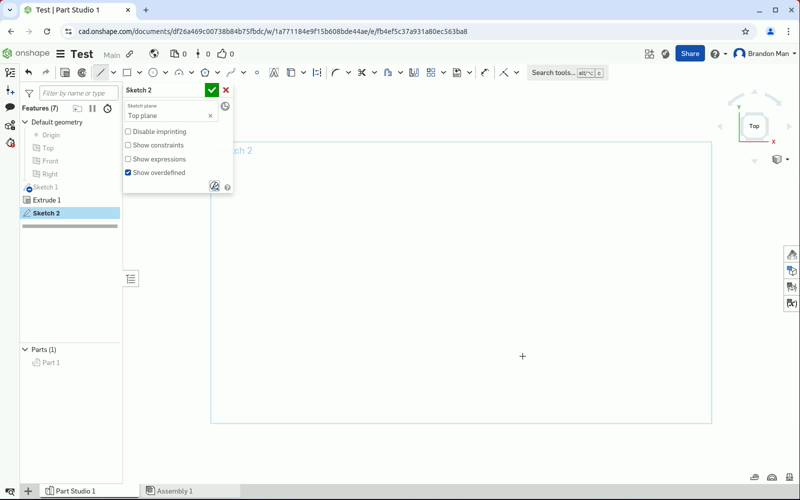
key_up(shift)
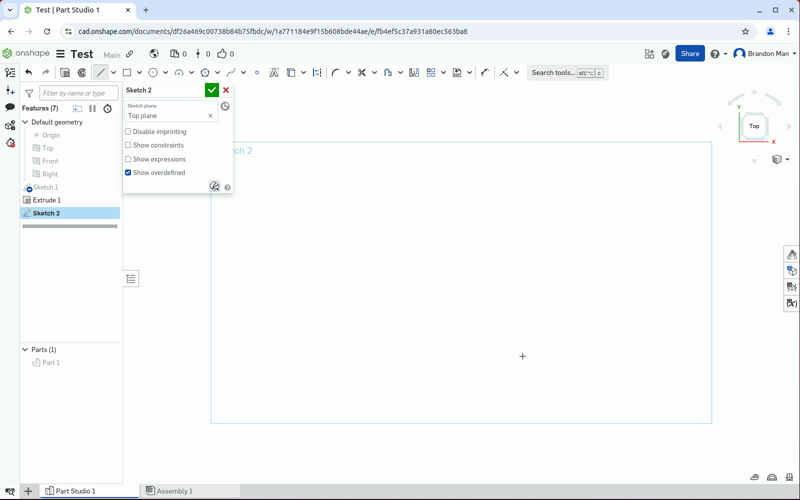
key_down(shift)
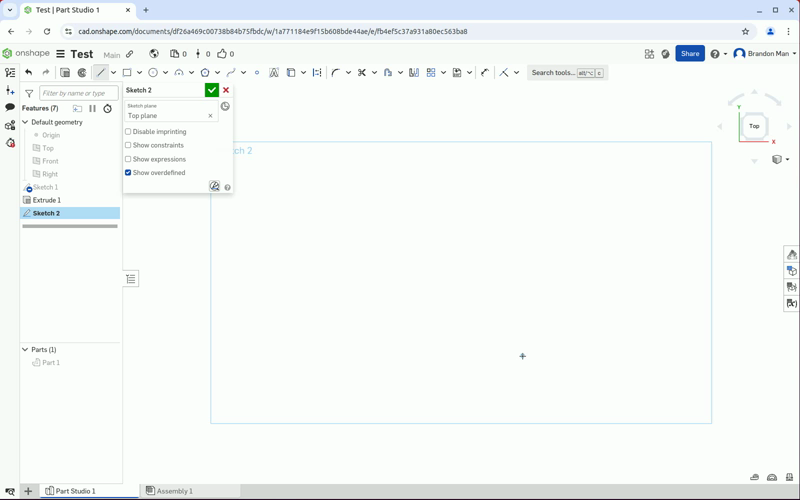
mouse_move(552, 355)
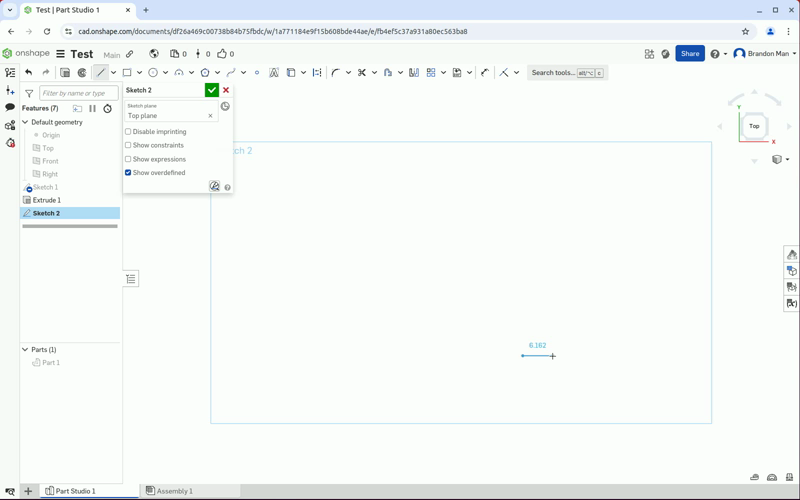
mouse_move(544, 355)
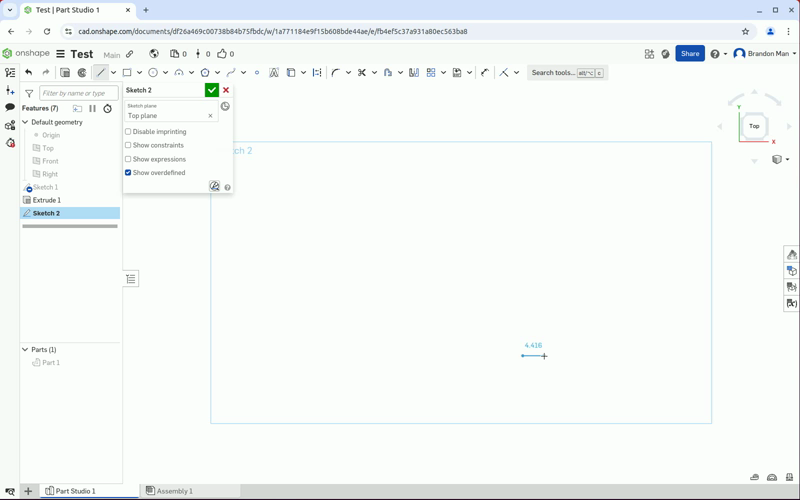
click(544, 355)
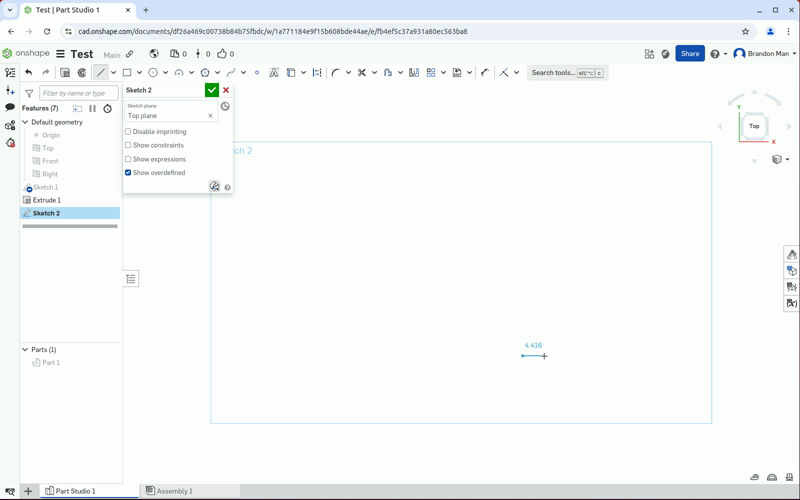
key_up(shift)
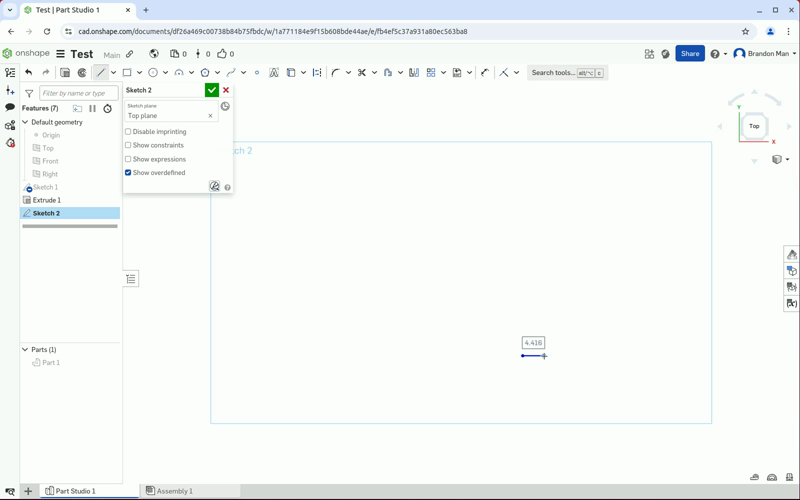
key_down(shift)
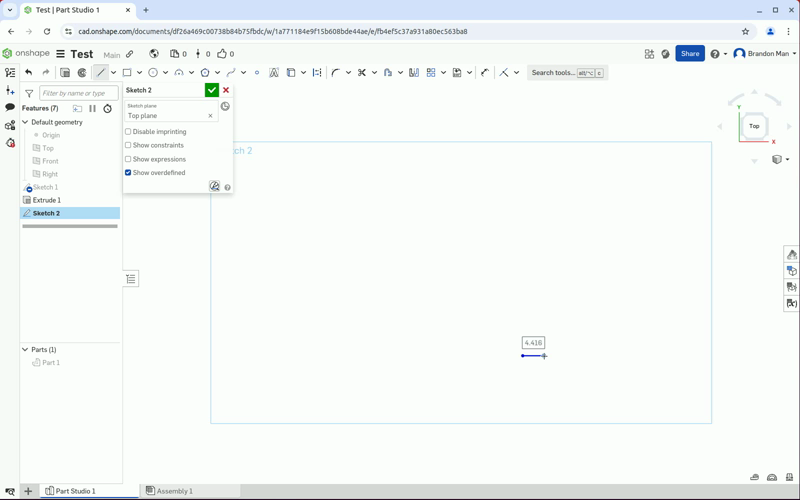
mouse_move(544, 210)
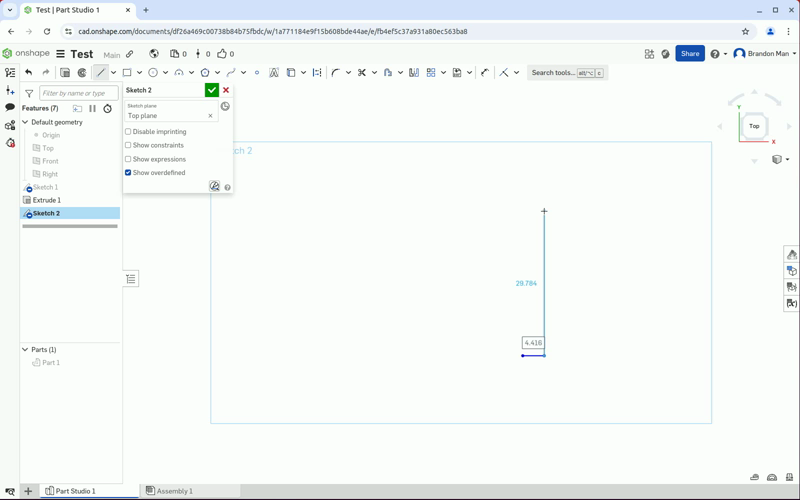
click(544, 210)
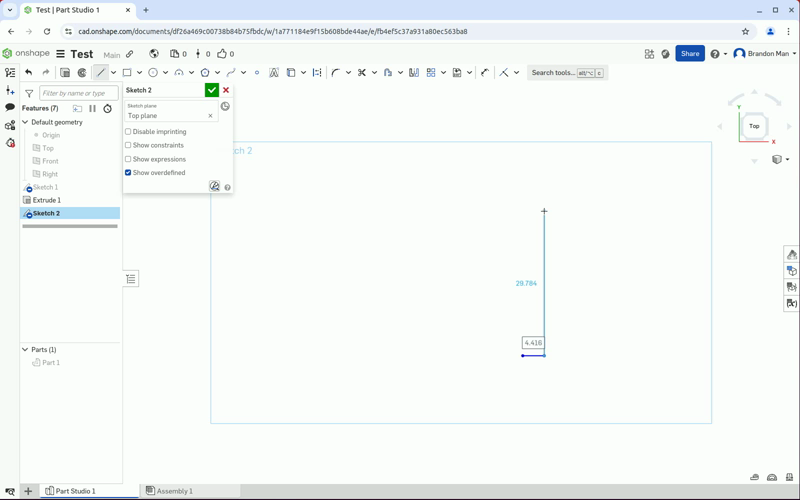
key_up(shift)
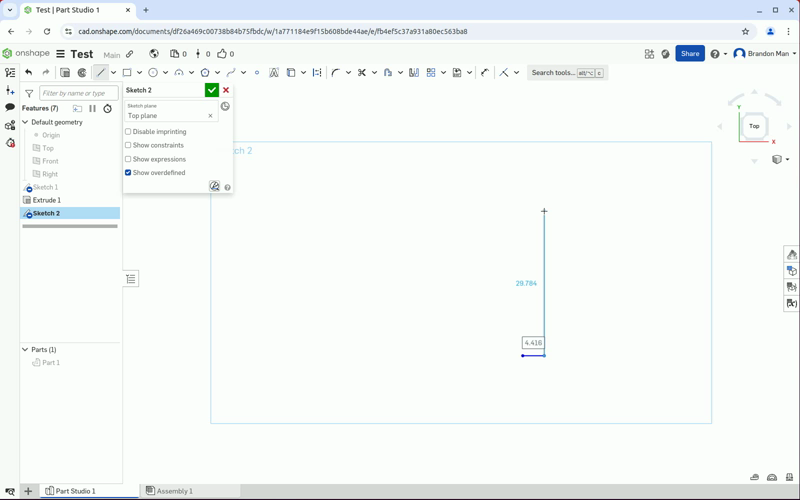
key_down(shift)
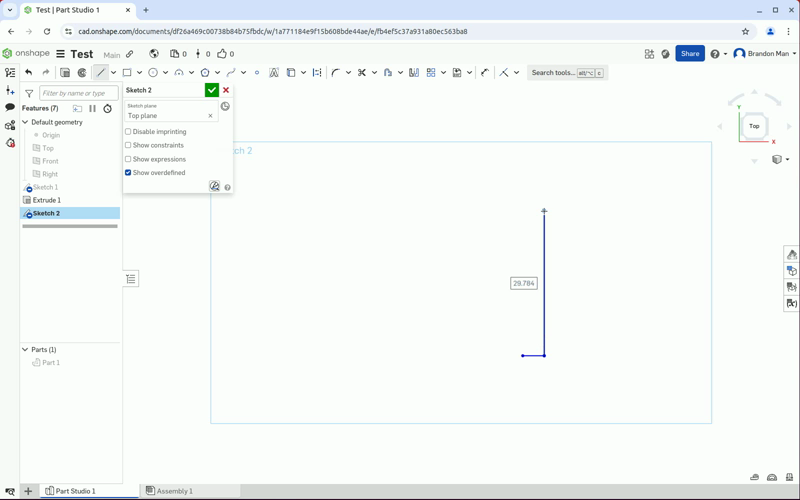
mouse_move(574, 210)
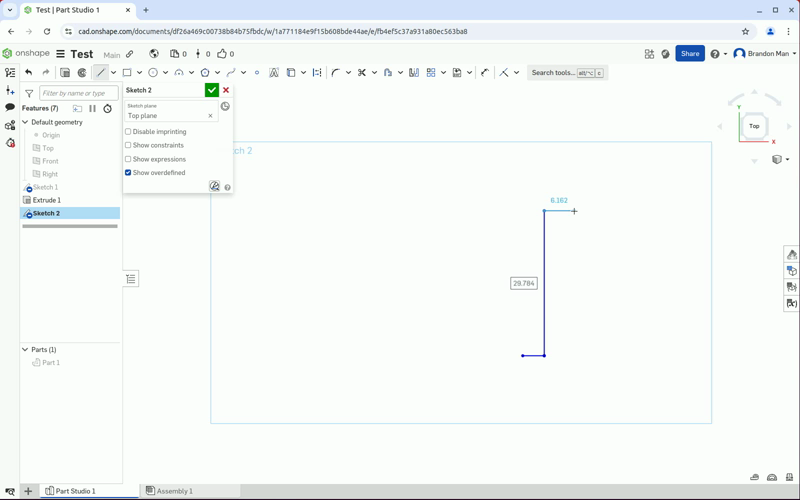
mouse_move(522, 210)
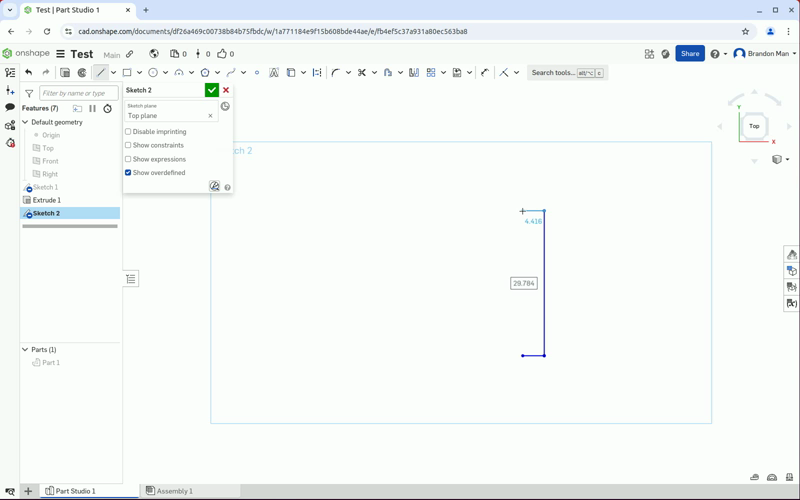
click(522, 210)
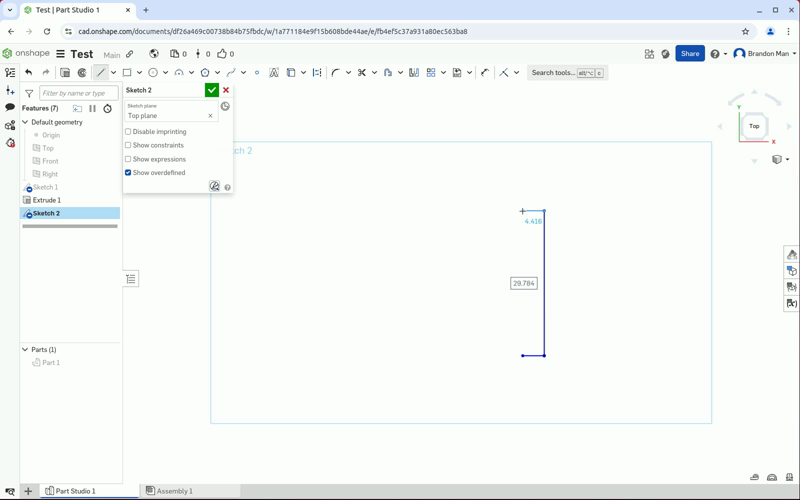
key_up(shift)
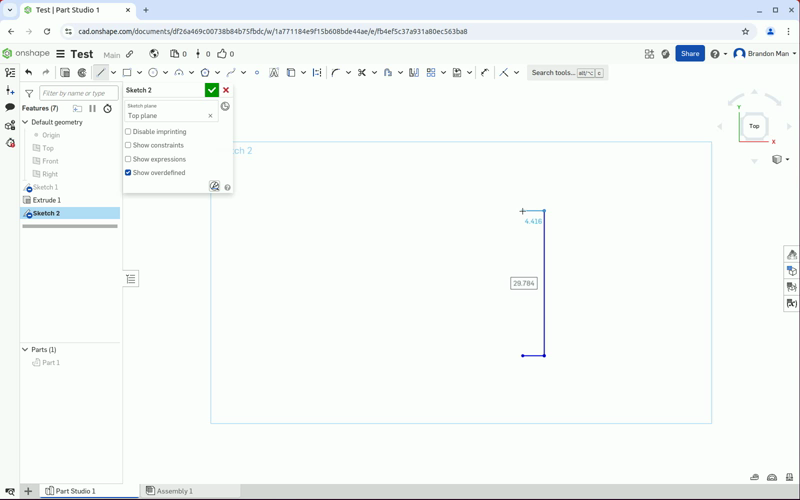
key_down(shift)
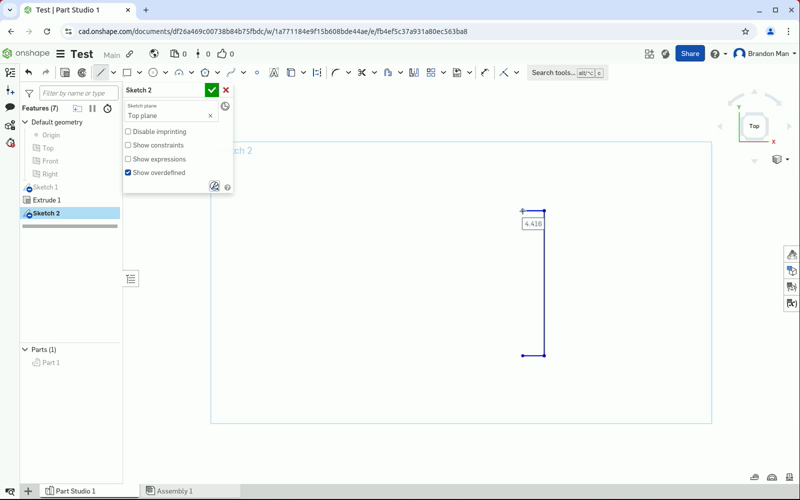
mouse_move(552, 210)
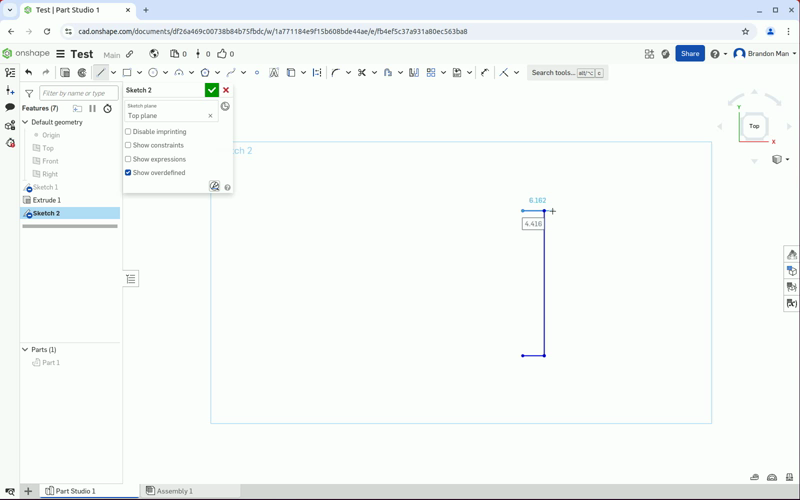
mouse_move(522, 245)
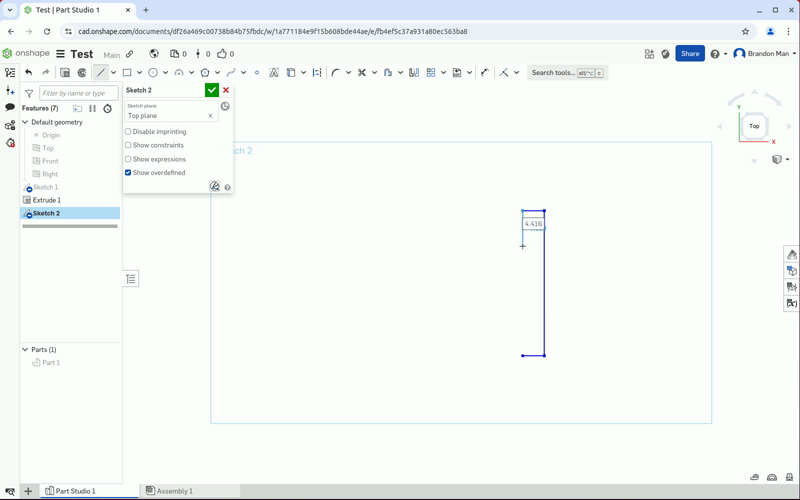
click(522, 245)
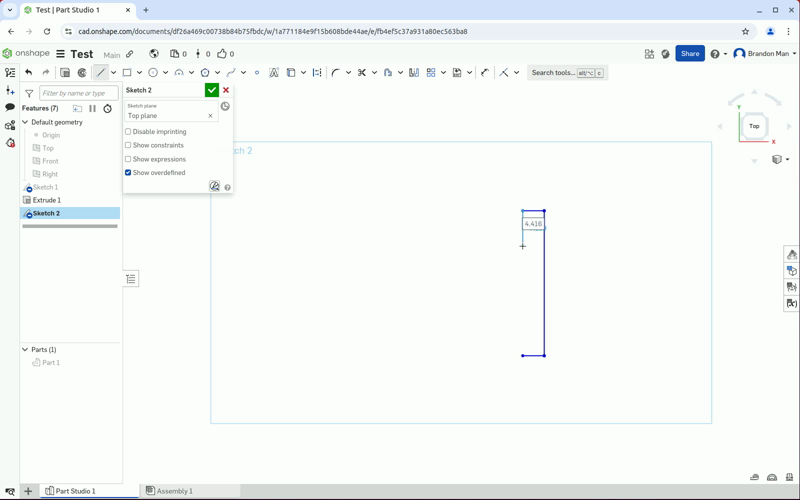
key_up(shift)
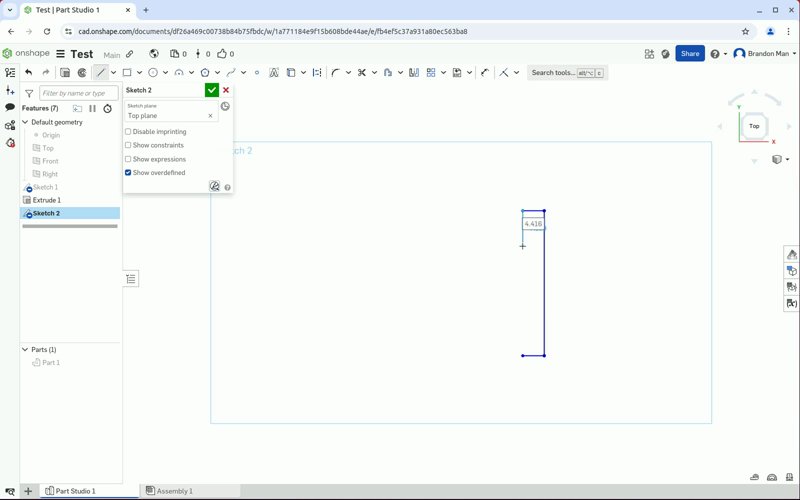
key(esc)
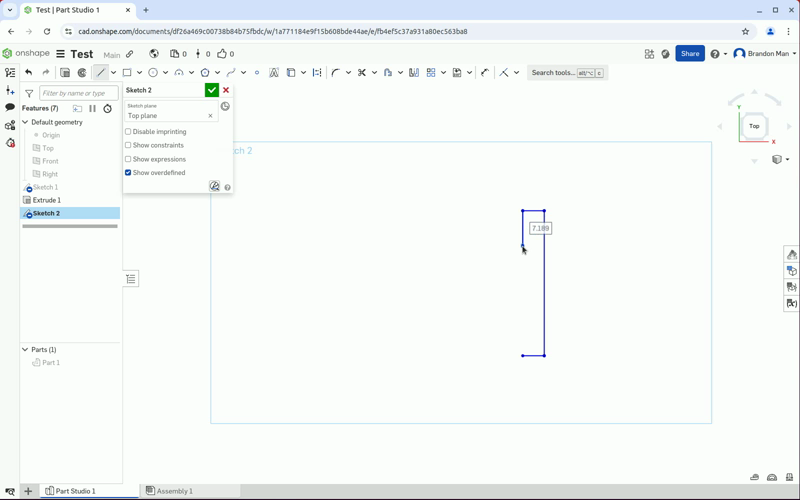
key(a)
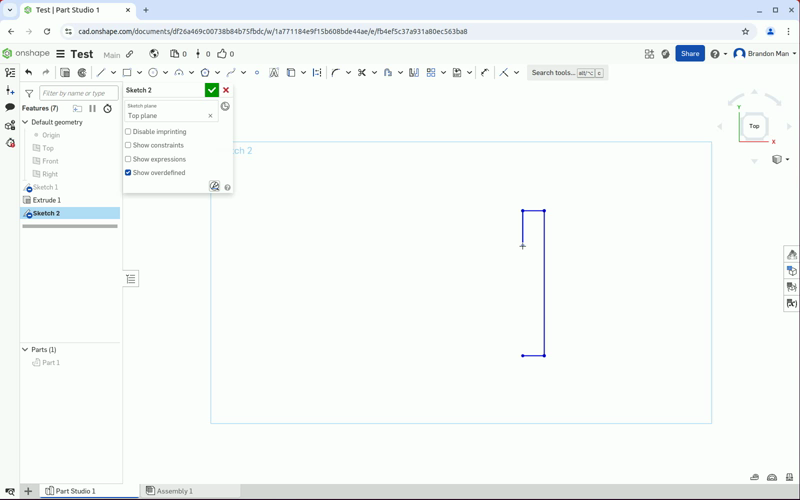
mouse_move(522, 245)
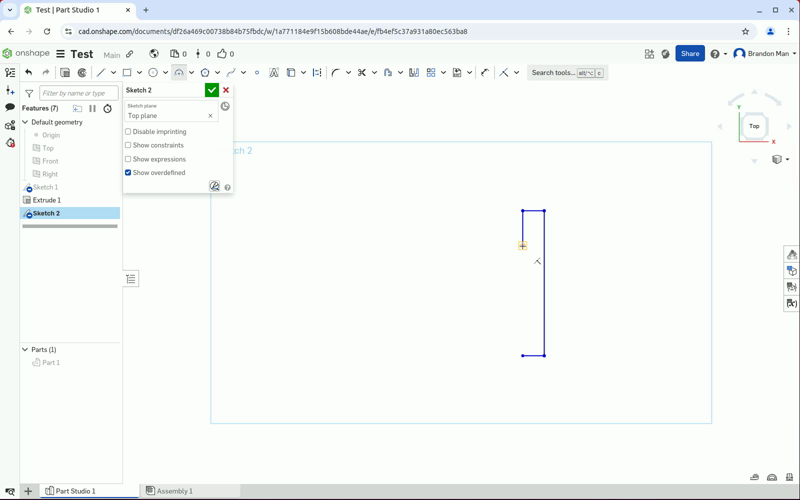
click(522, 245)
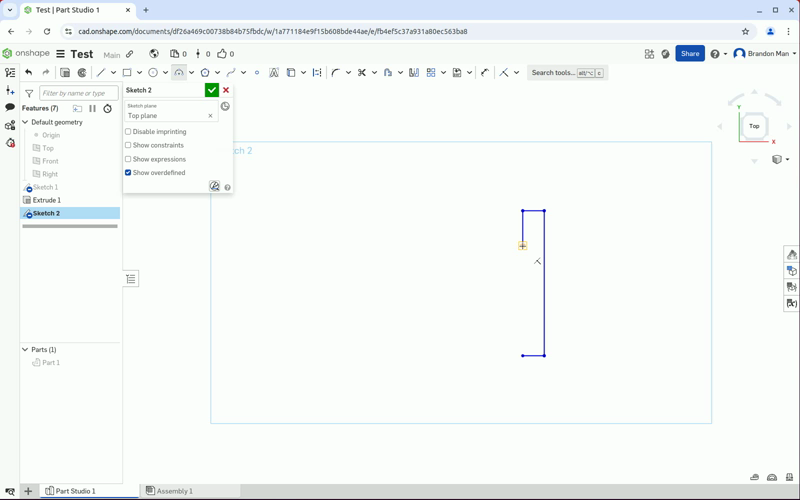
key_down(shift)
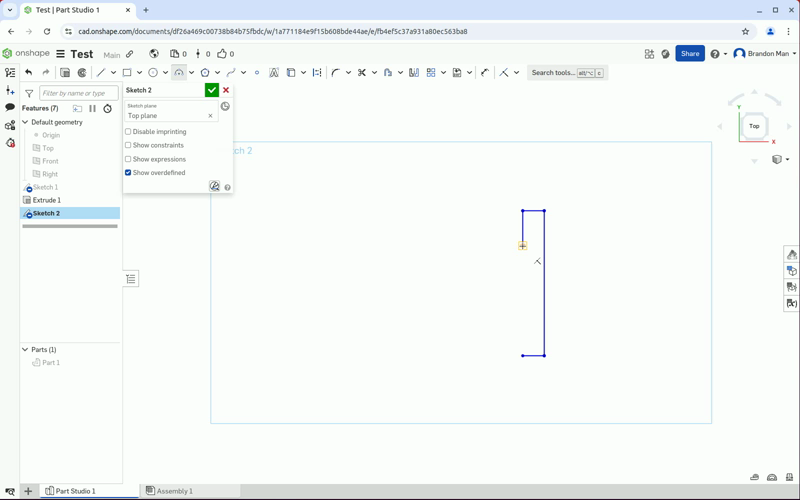
mouse_move(522, 320)
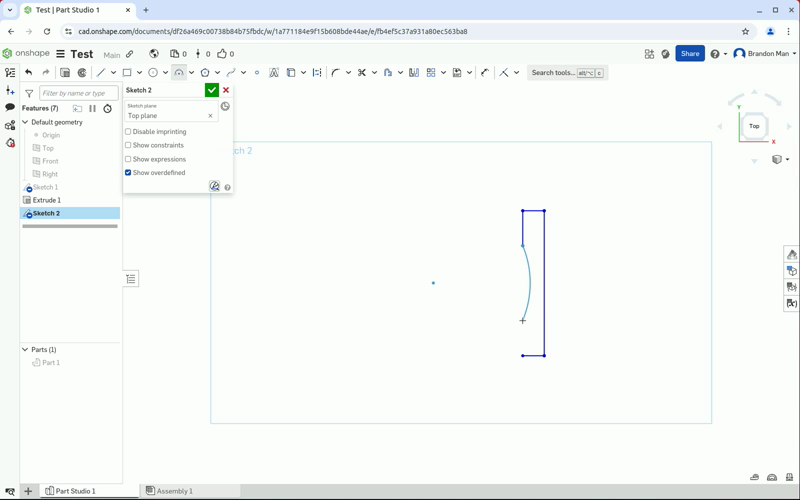
click(522, 320)
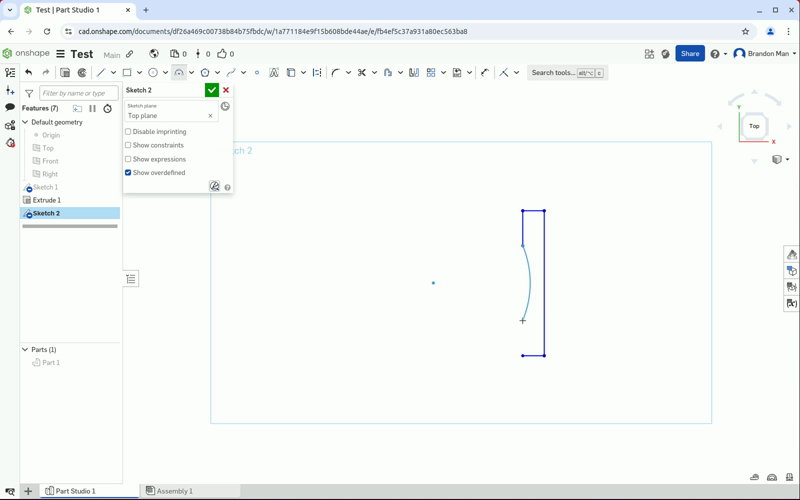
mouse_move(533, 282)
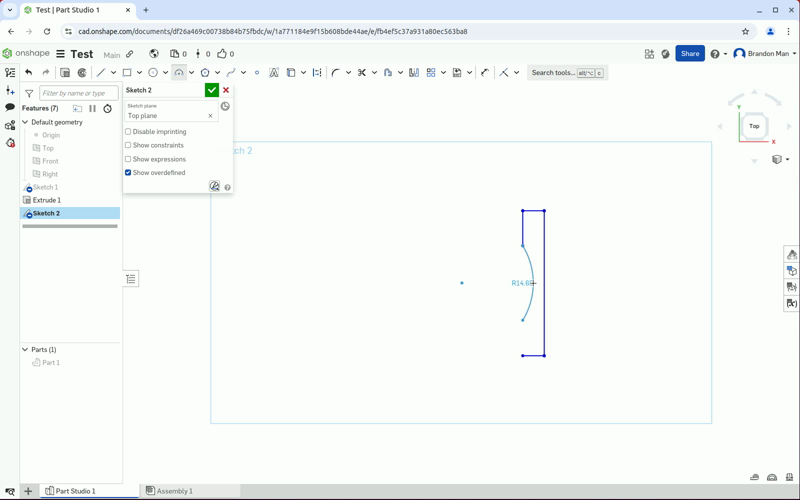
click(533, 282)
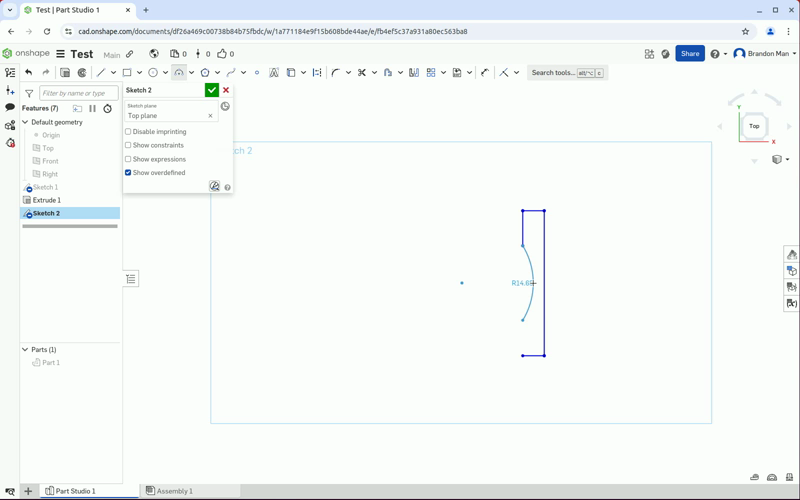
key_up(shift)
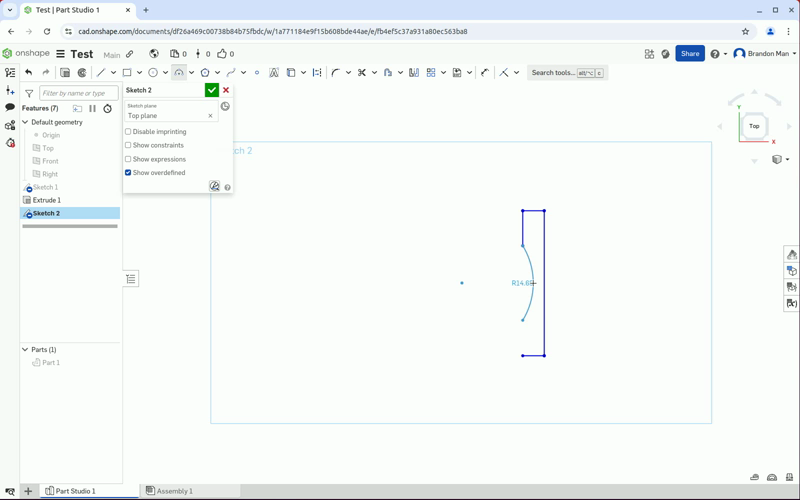
key(esc)
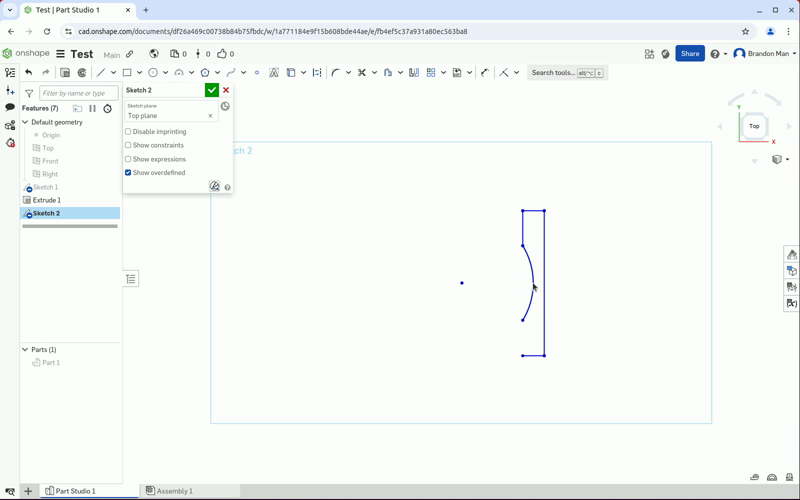
key(l)
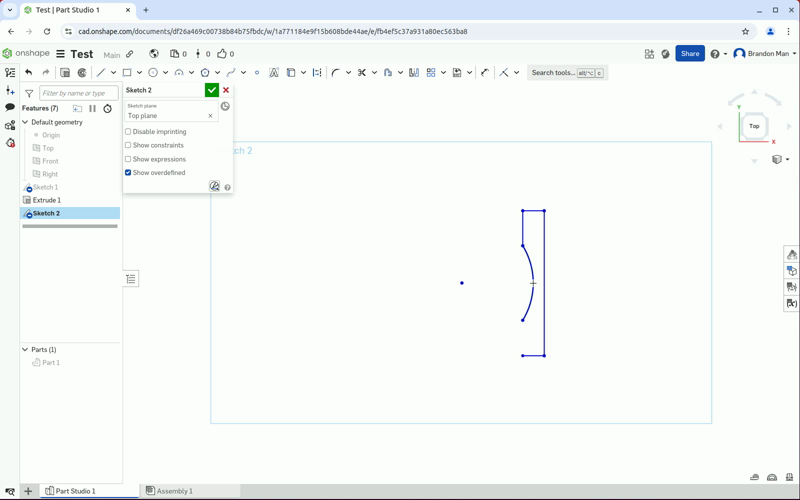
mouse_move(522, 320)
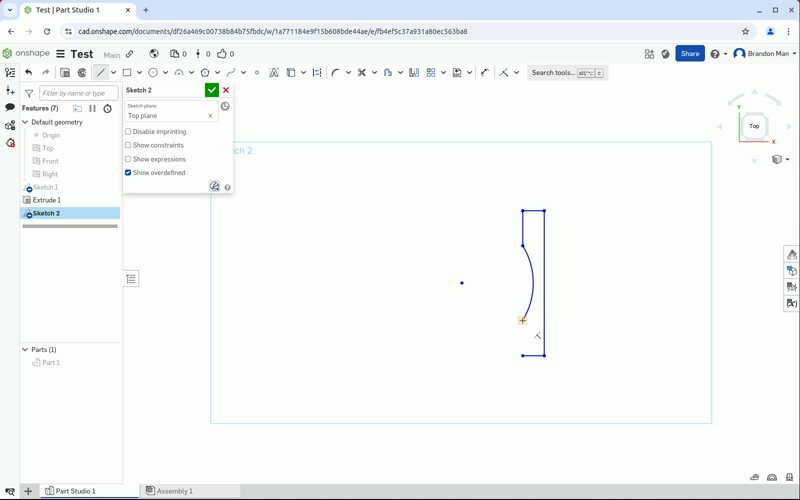
click(522, 320)
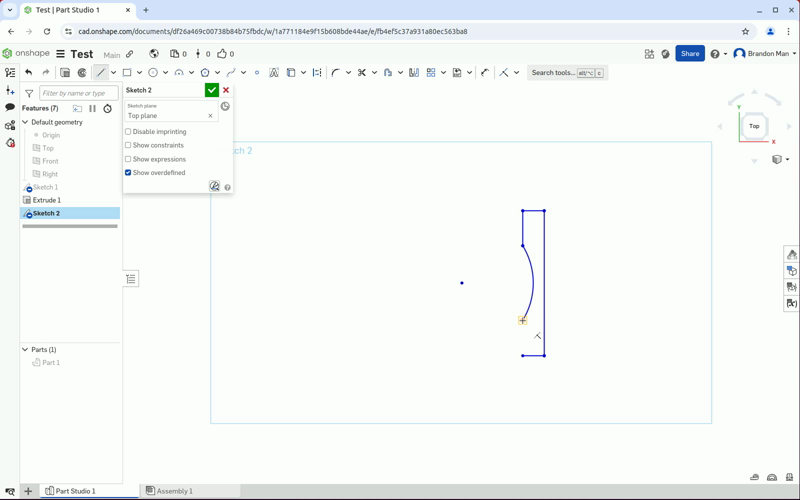
mouse_move(552, 320)
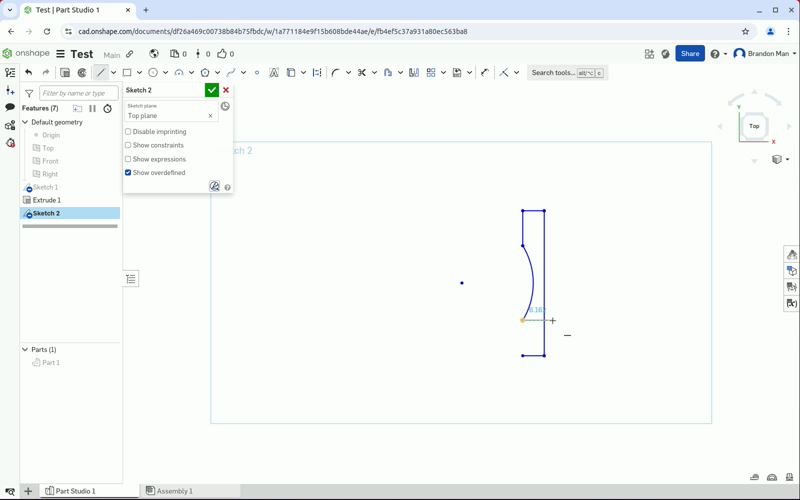
key_down(shift)
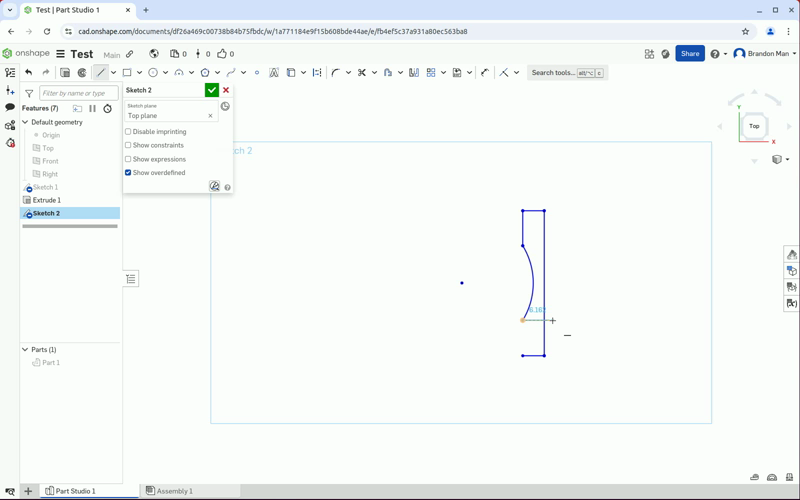
mouse_move(522, 355)
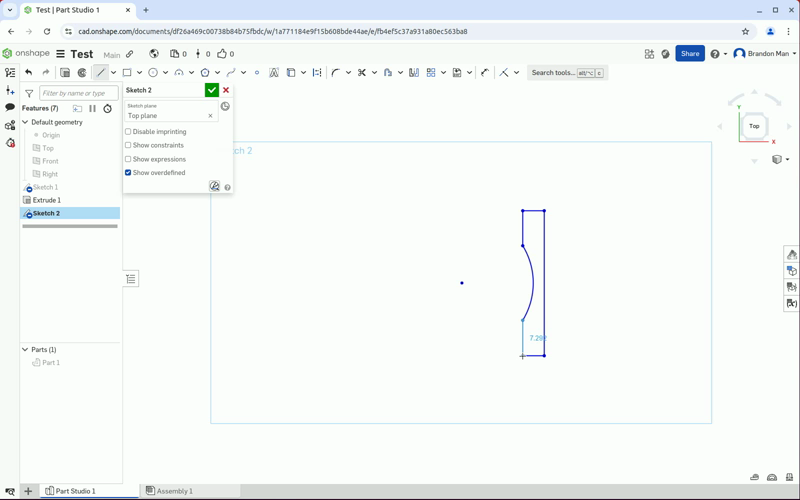
key_up(shift)
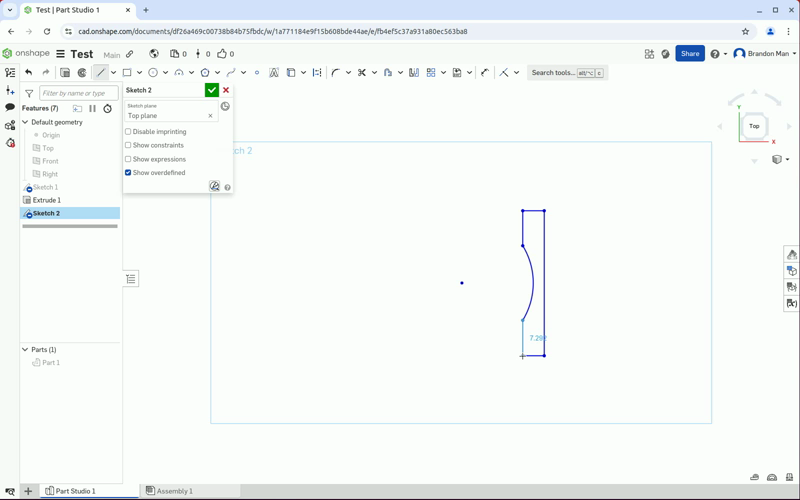
click(522, 355)
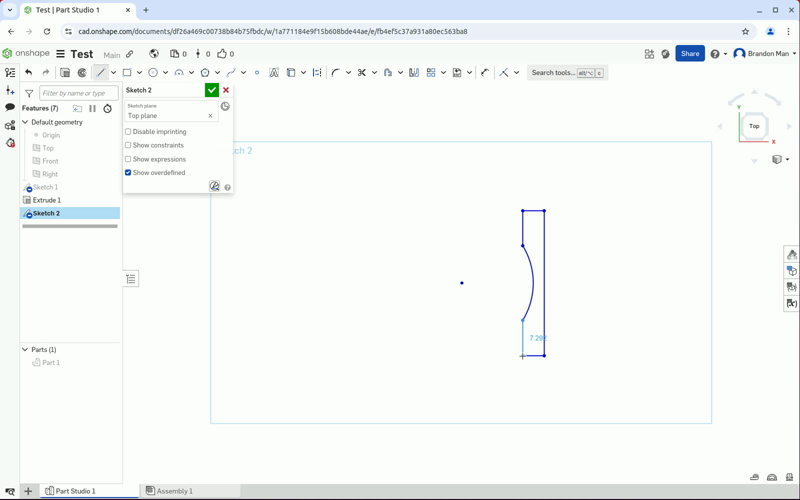
key(esc)
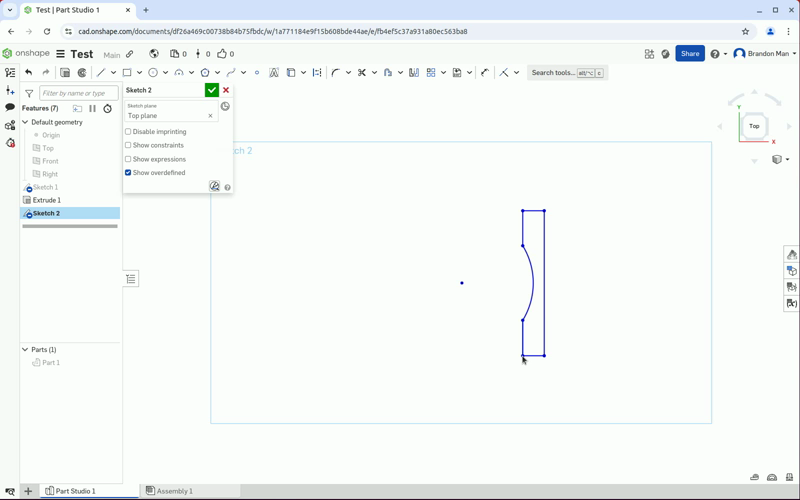
mouse_move(542, 347)
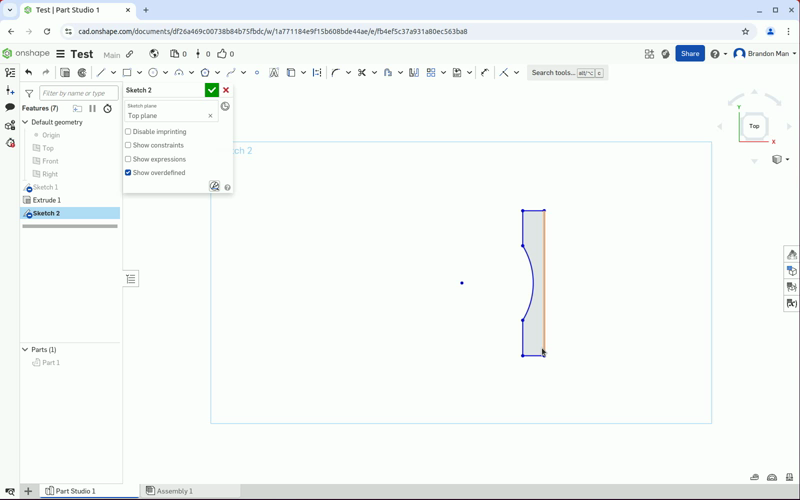
click(542, 347)
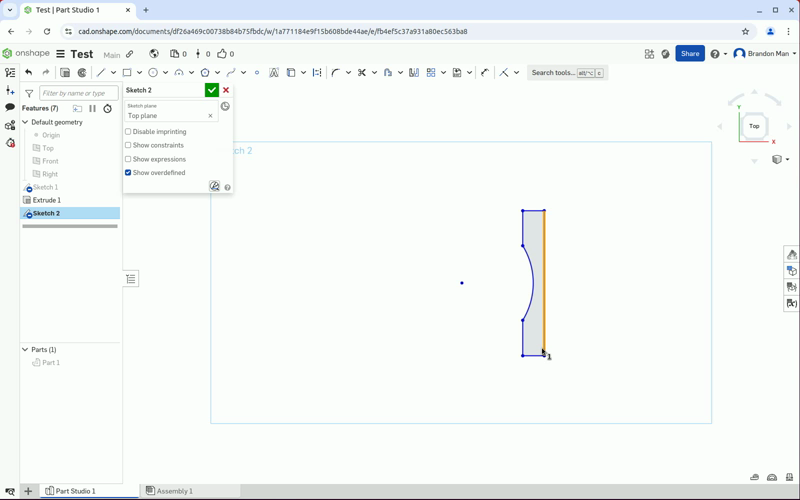
mouse_move(73, 352)
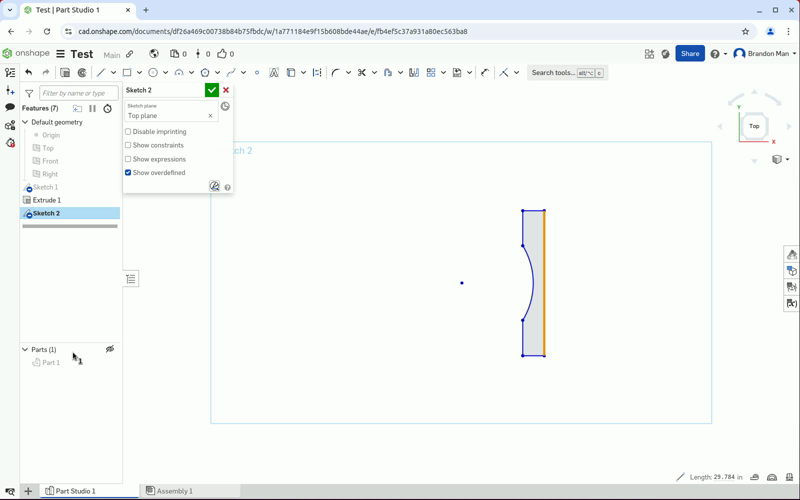
key(shift+y)
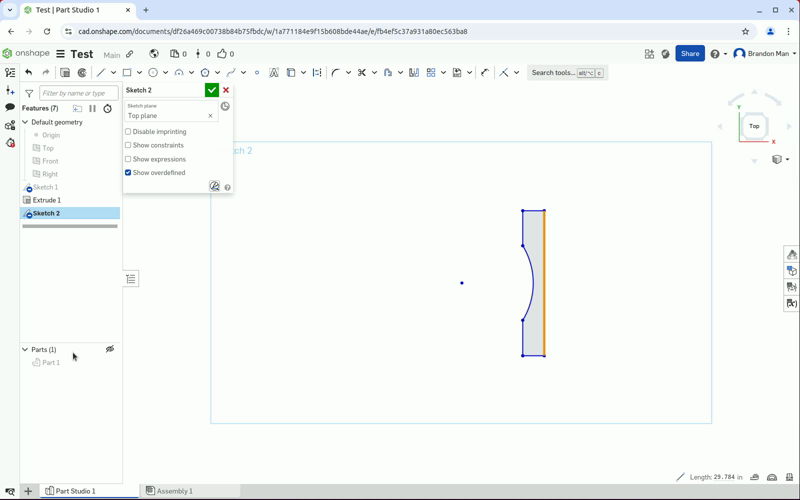
key(shift+e)
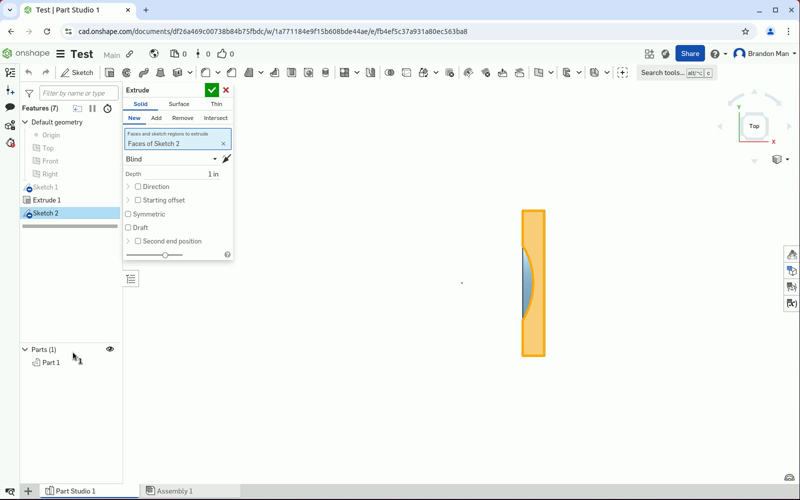
mouse_move(143, 106)
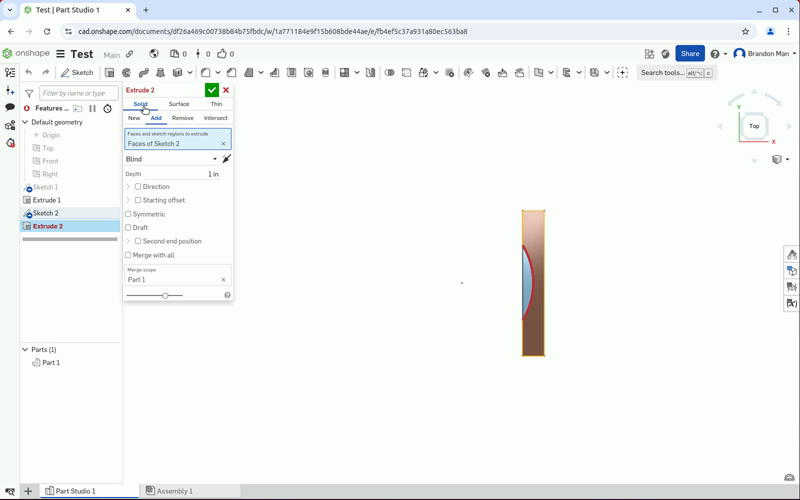
click(143, 106)
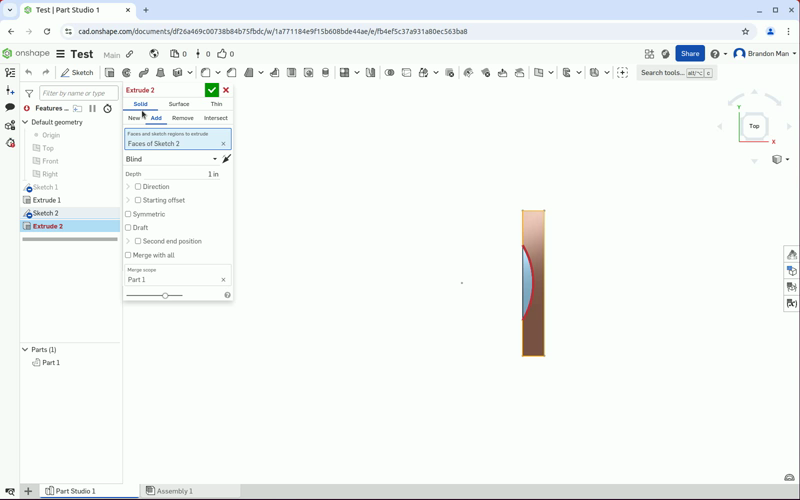
mouse_move(137, 120)
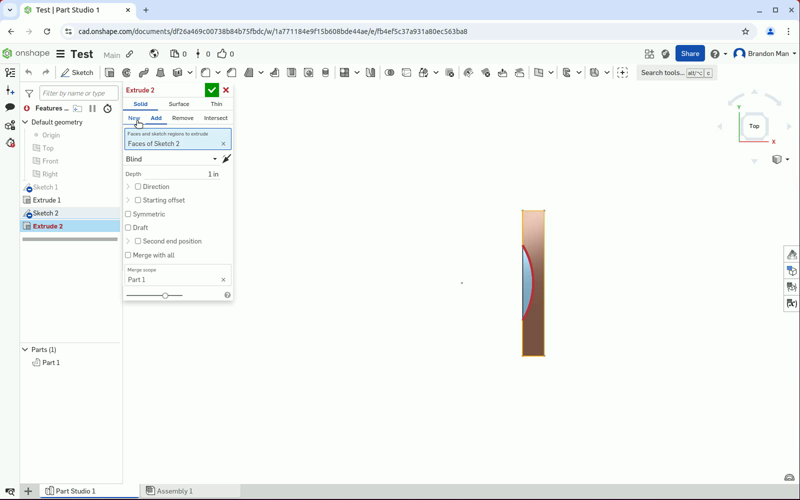
click(137, 120)
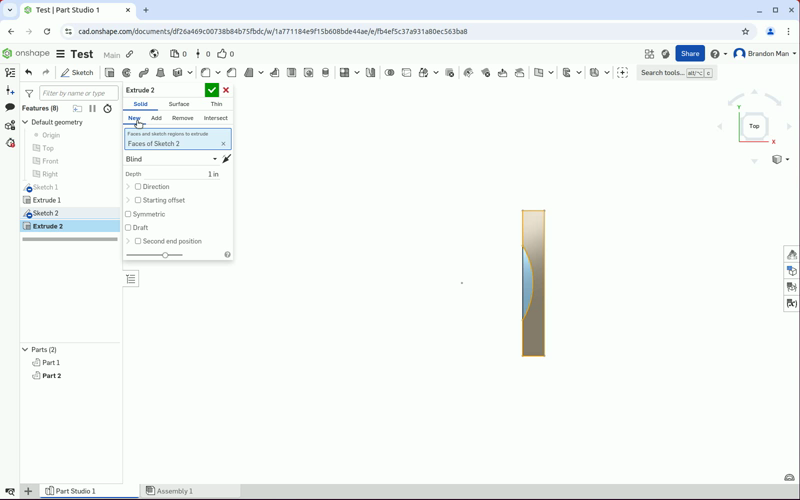
key(tab, 4)
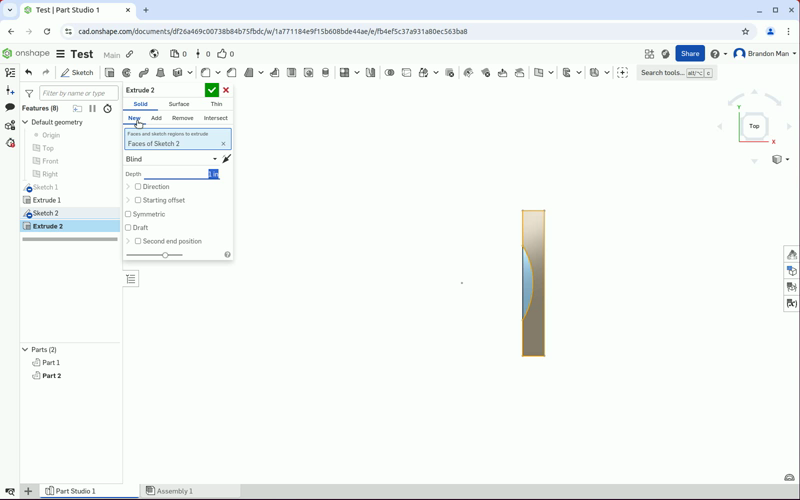
text(1.685)
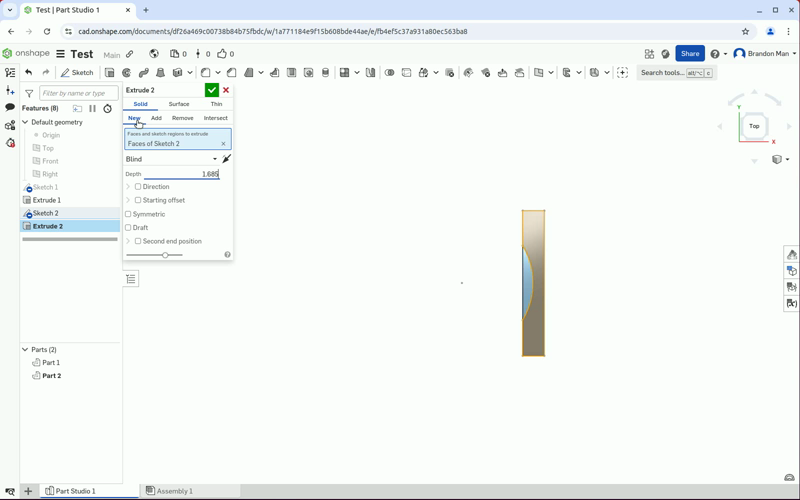
key(enter)
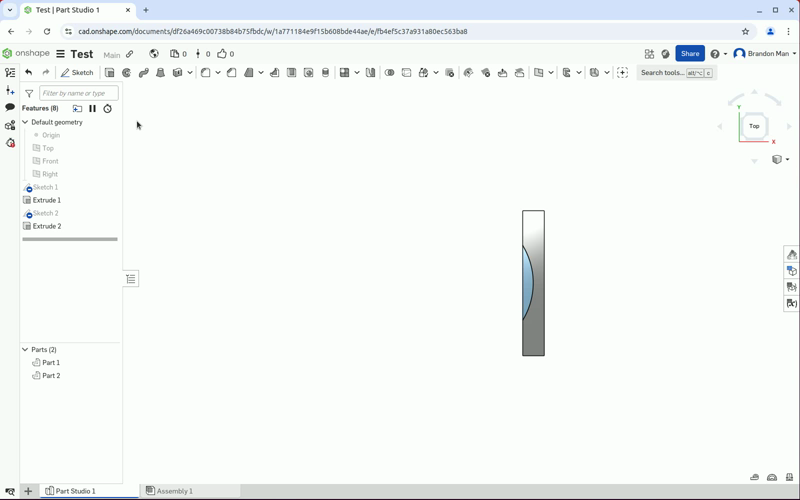
key(shift+h)
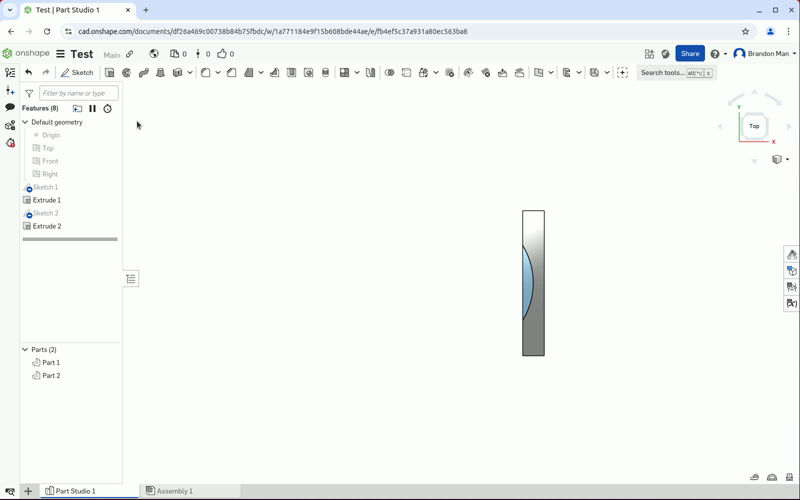
key(shift+h)
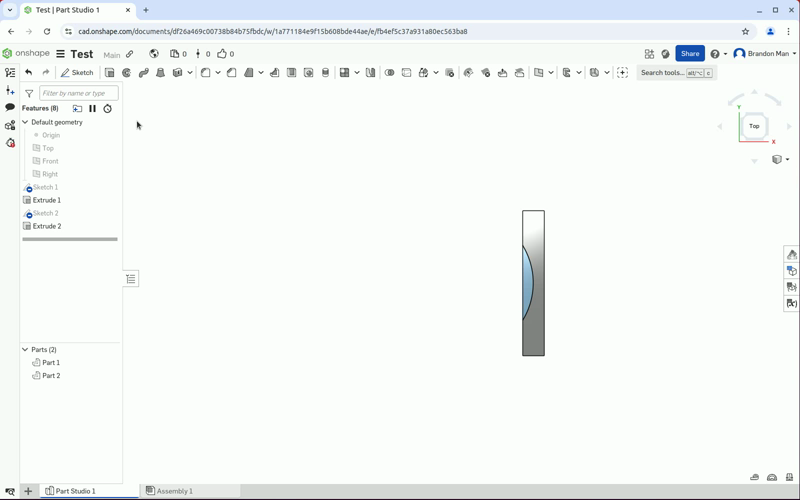
mouse_move(73, 189)
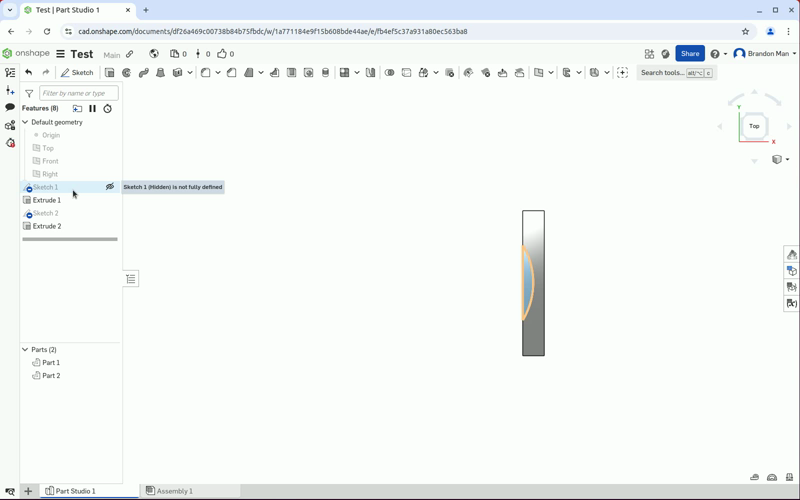
click(73, 189)
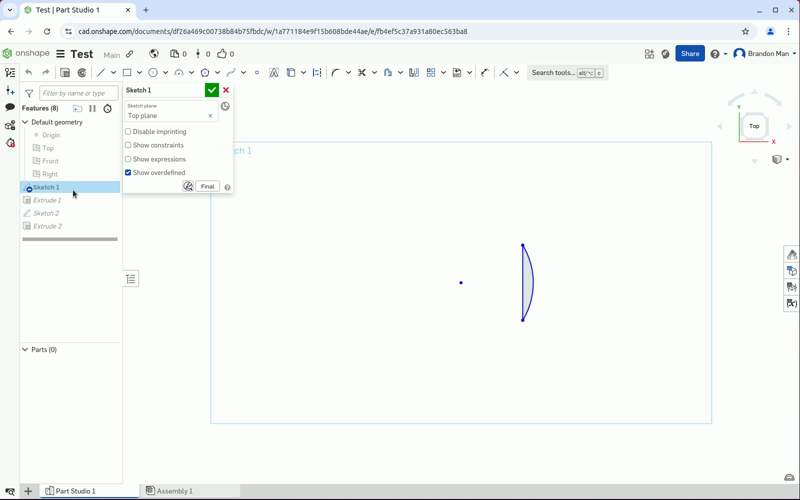
mouse_move(229, 92)
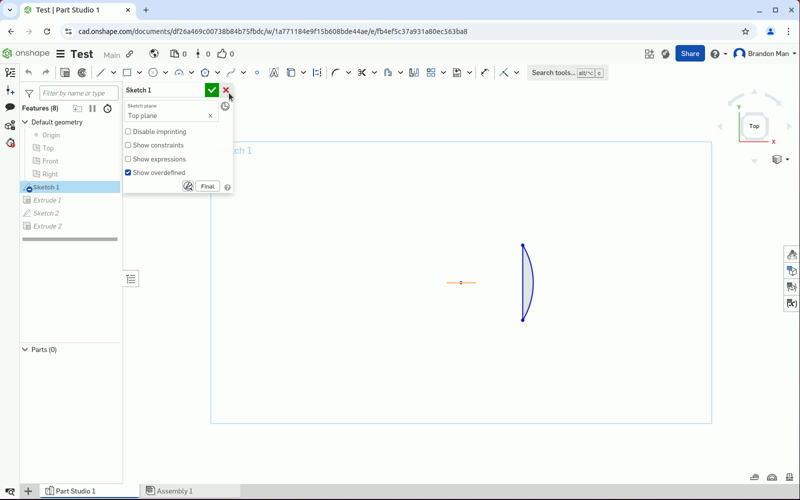
click(229, 92)
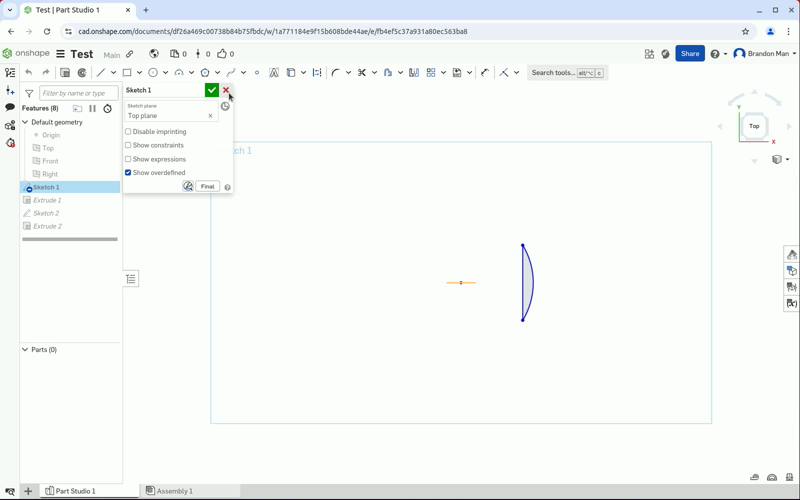
key(shift+s)
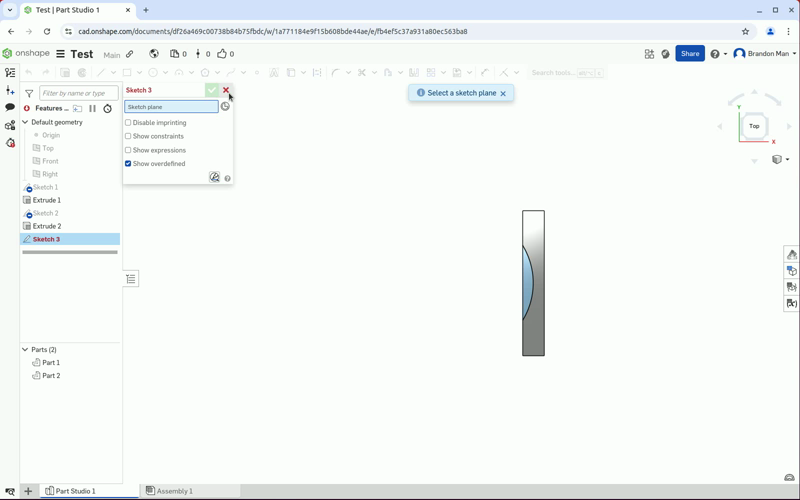
mouse_move(73, 150)
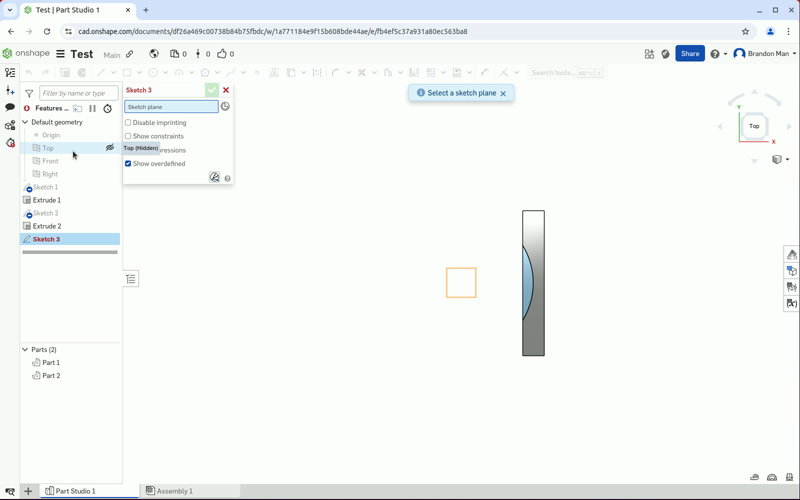
click(73, 150)
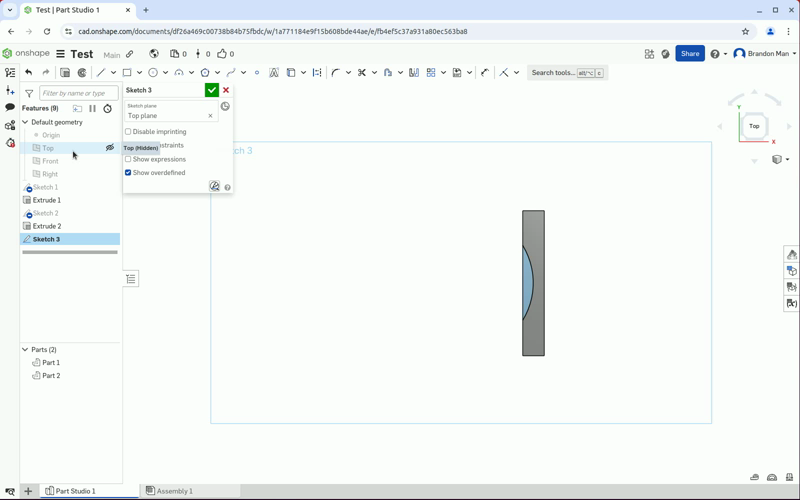
mouse_move(73, 352)
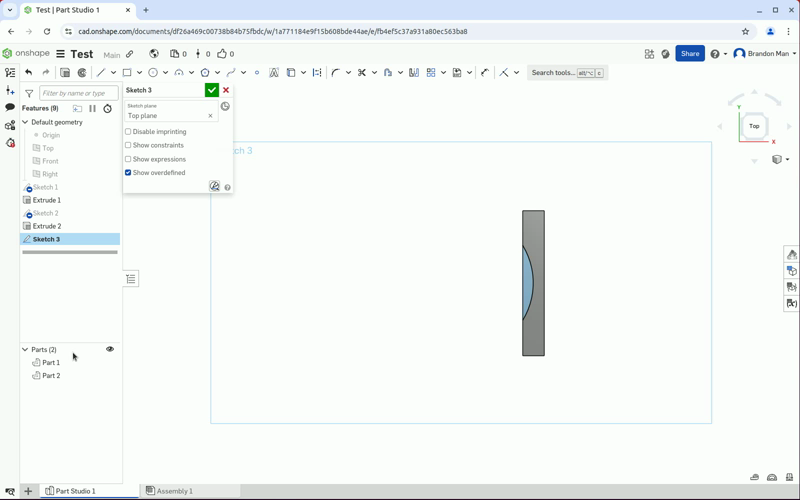
key(y)
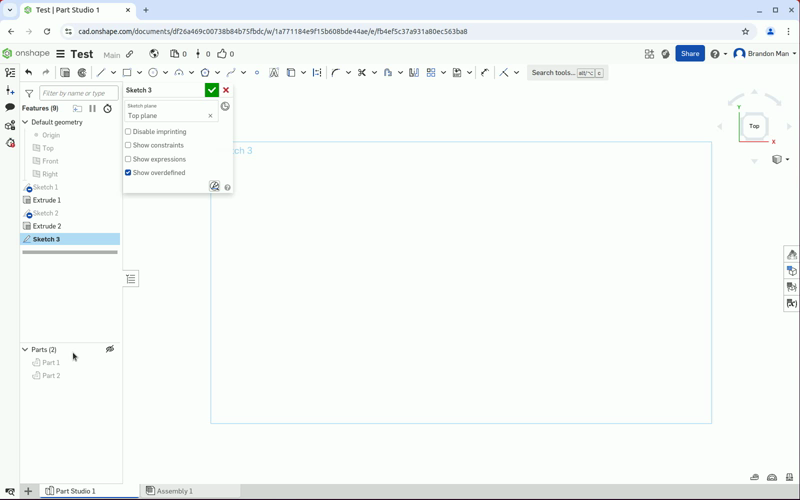
key(l)
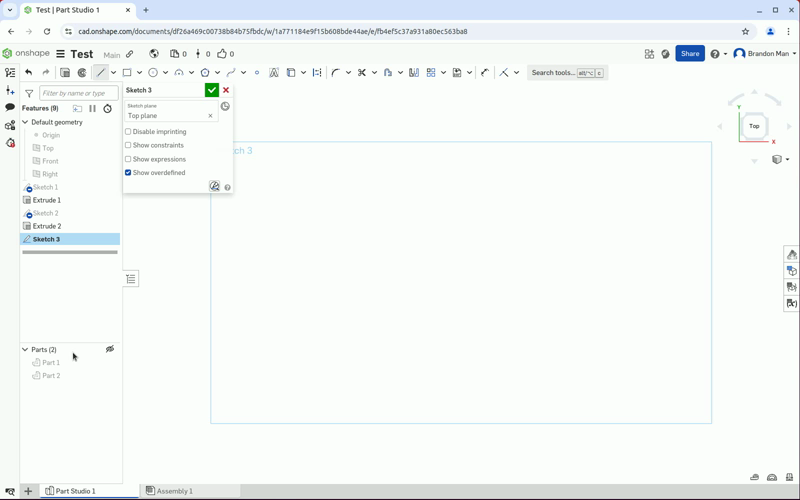
key_down(shift)
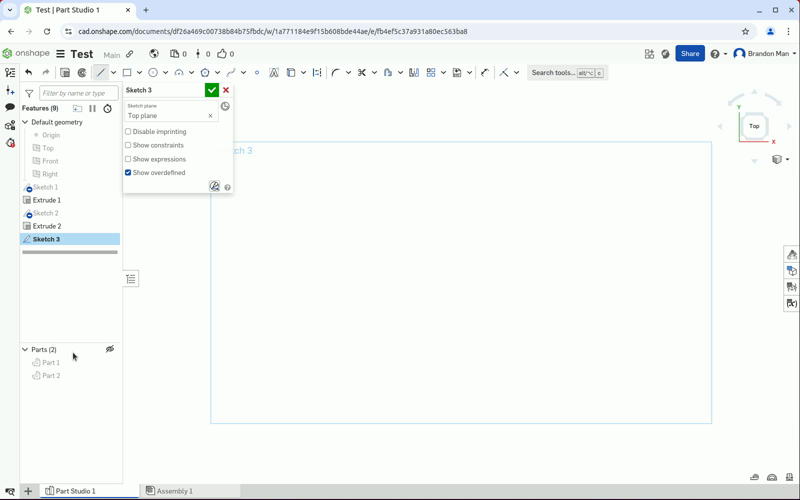
mouse_move(522, 320)
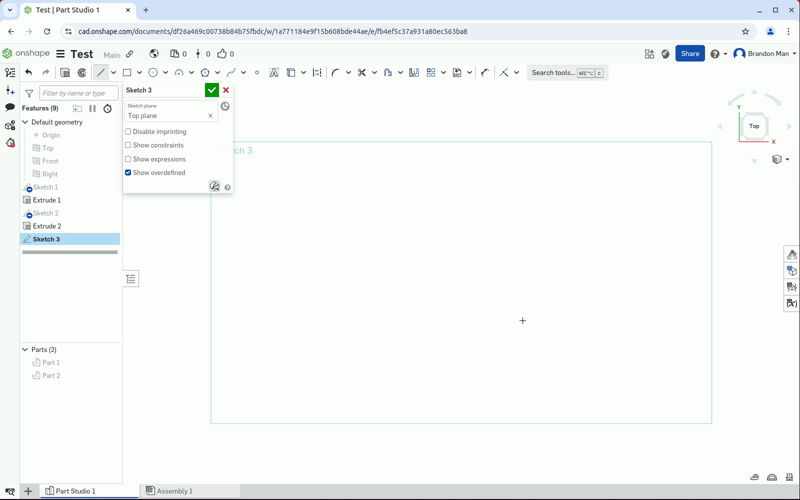
click(522, 320)
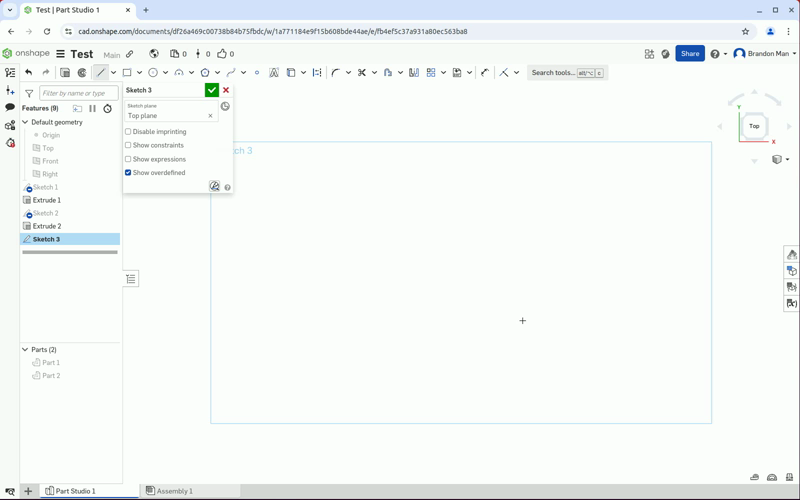
key_up(shift)
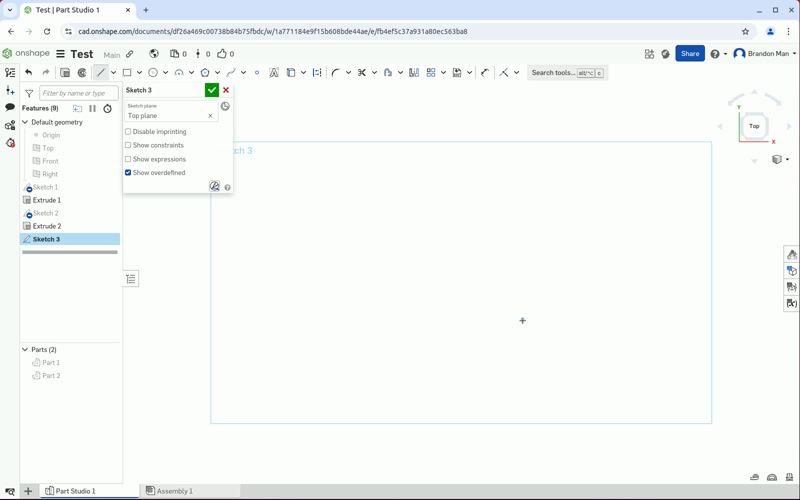
key_down(shift)
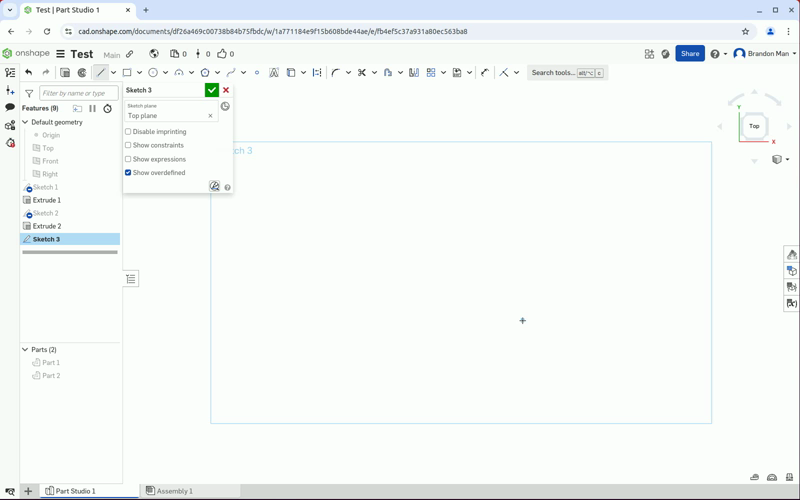
mouse_move(522, 244)
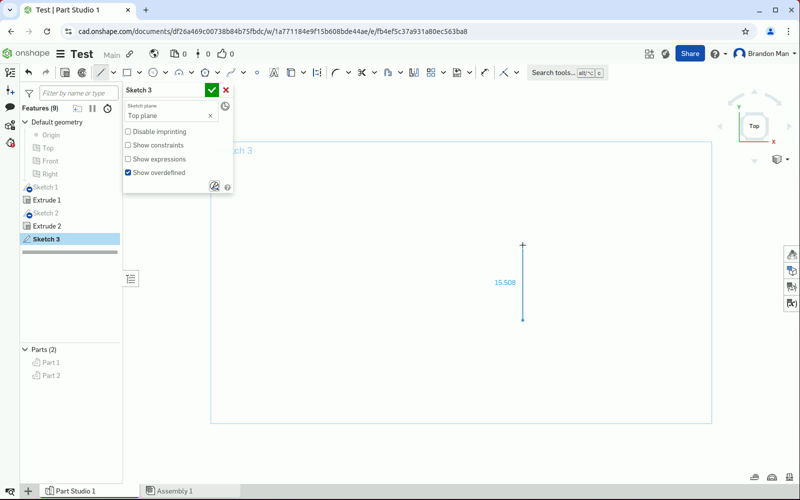
click(522, 244)
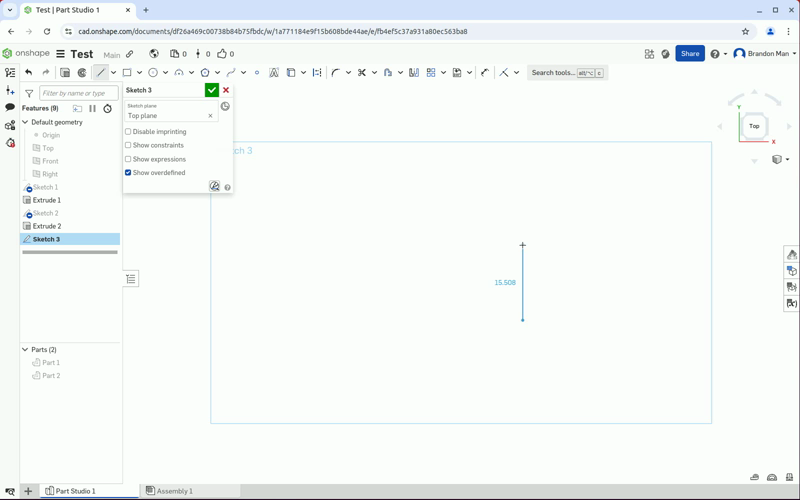
key_up(shift)
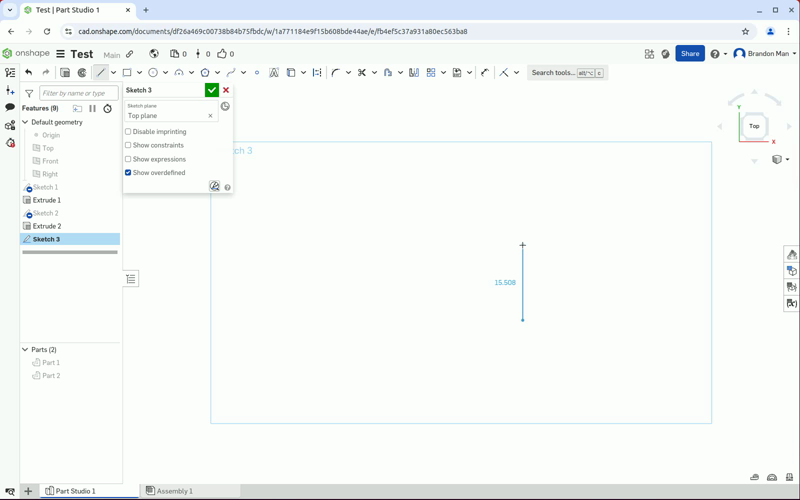
key(esc)
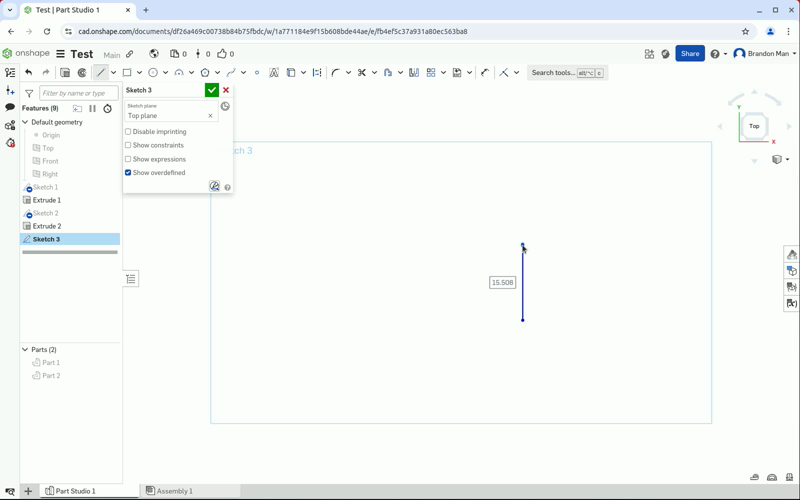
key(a)
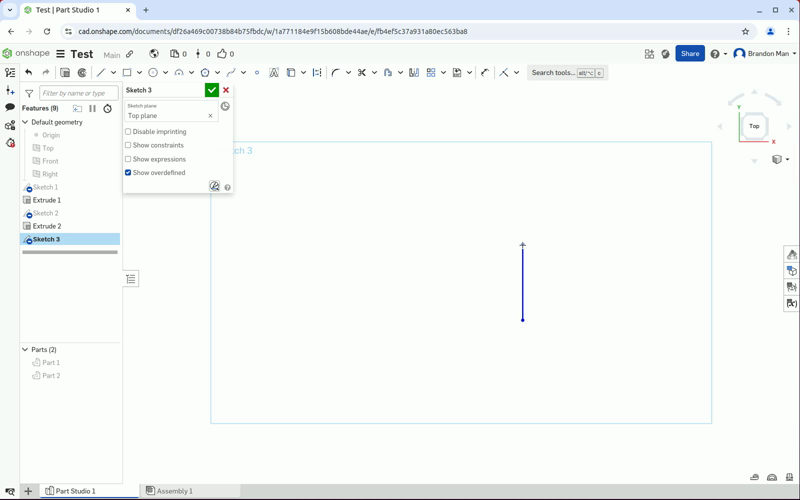
mouse_move(522, 244)
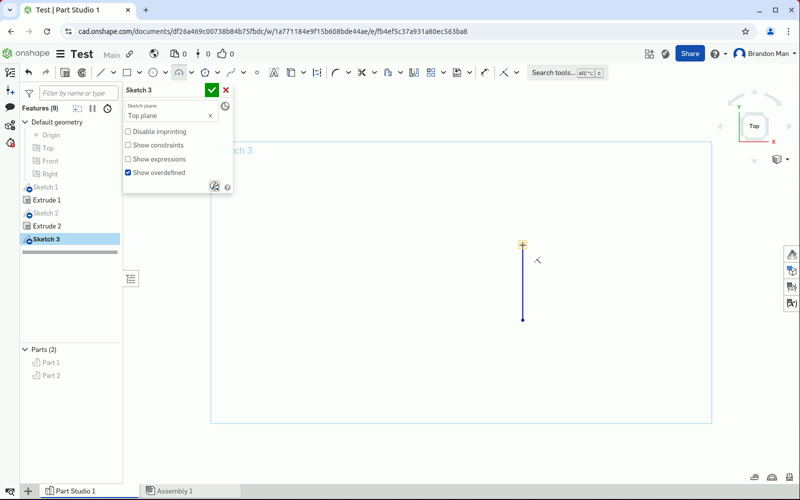
click(522, 244)
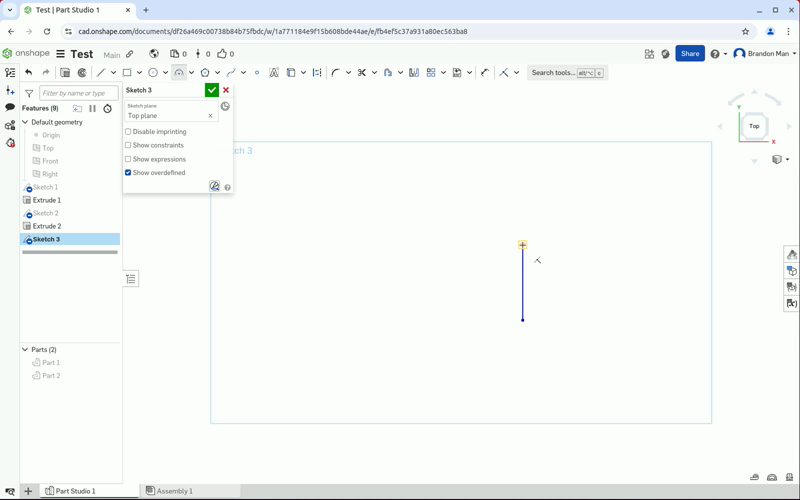
mouse_move(522, 320)
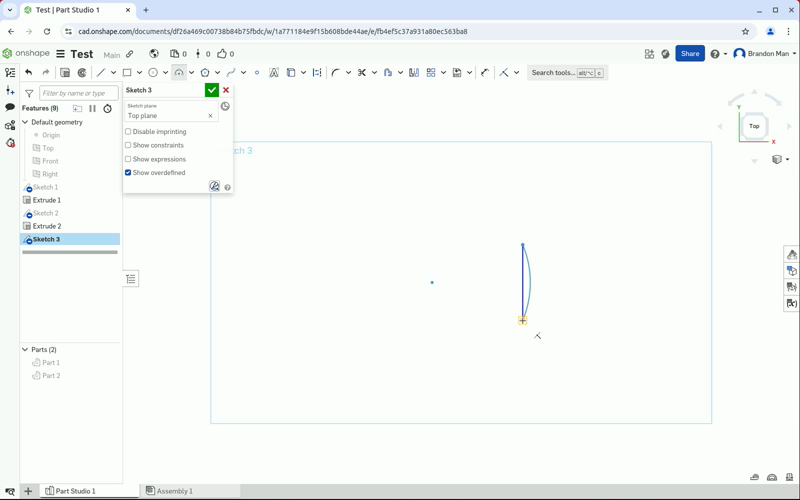
click(522, 320)
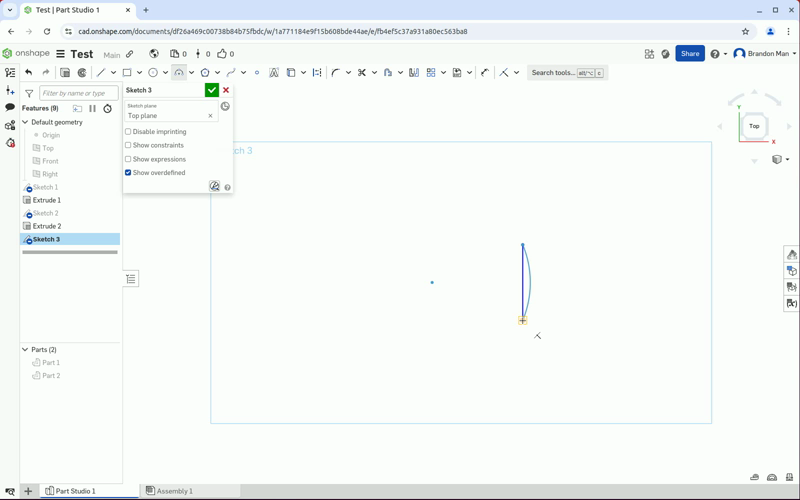
key_down(shift)
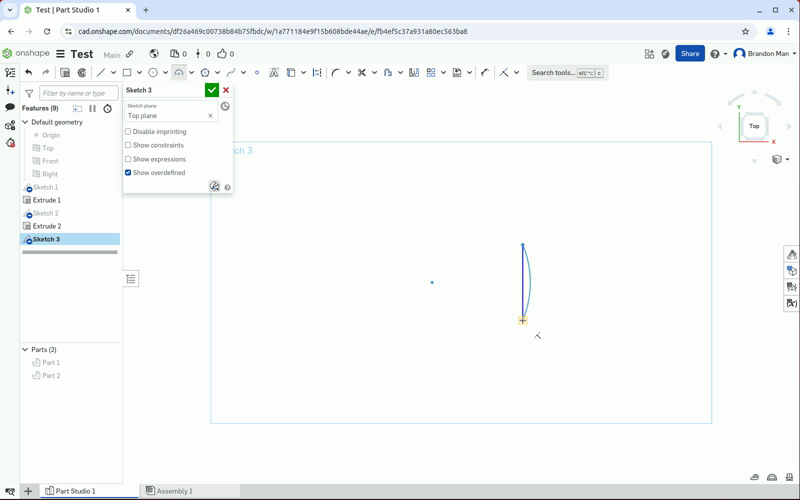
mouse_move(386, 282)
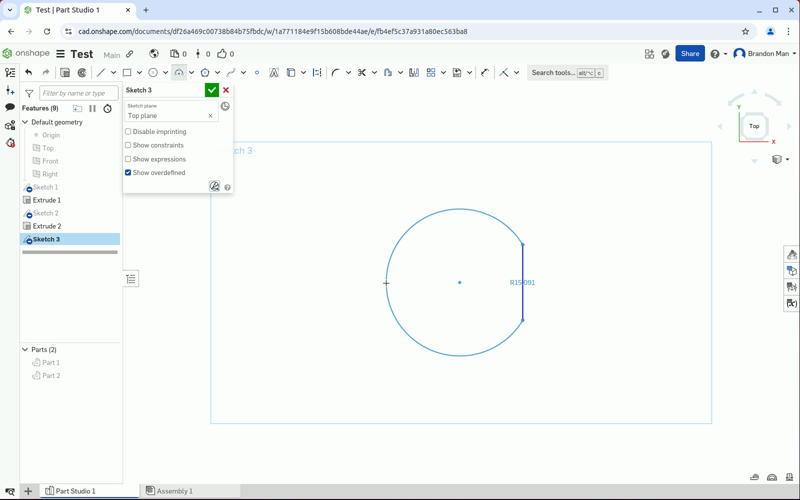
click(386, 282)
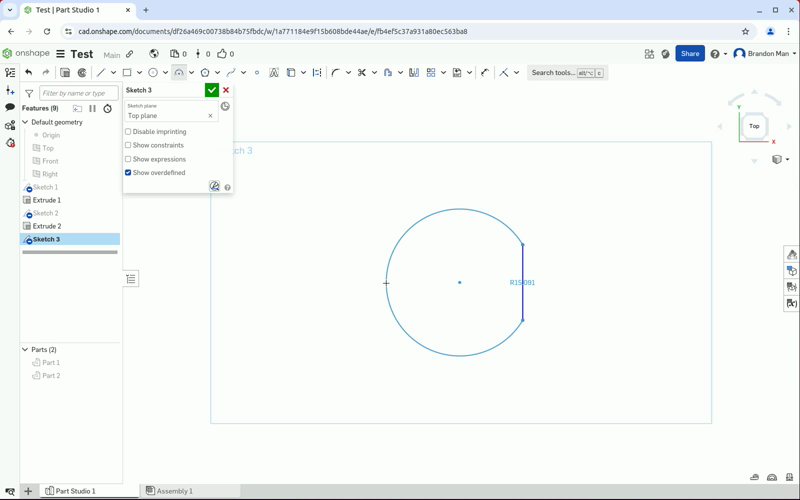
key_up(shift)
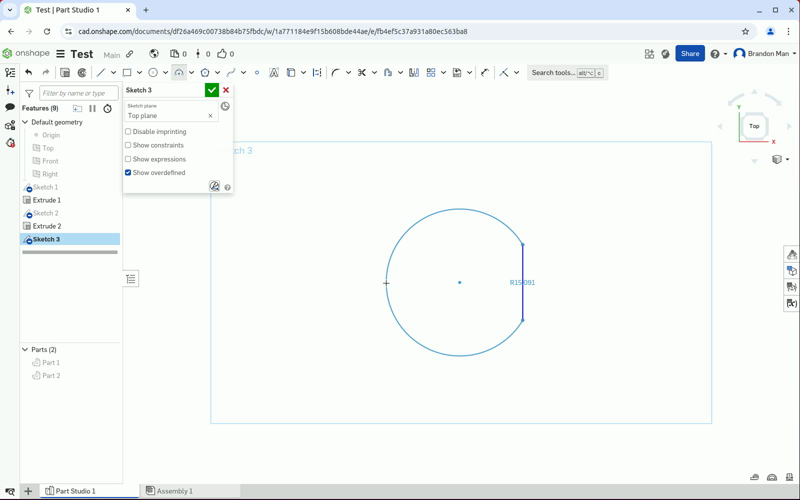
key(esc)
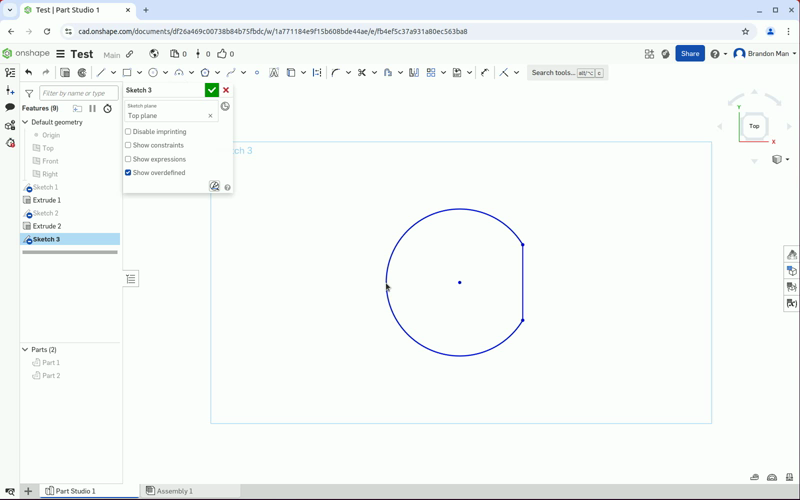
key(c)
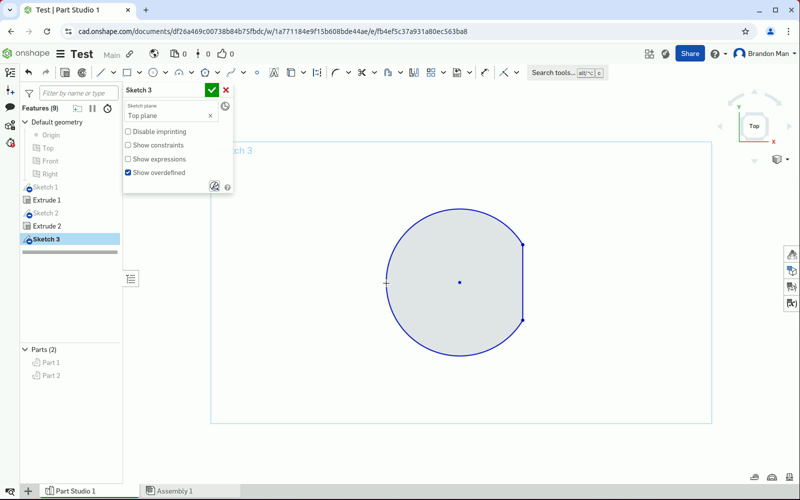
key_down(shift)
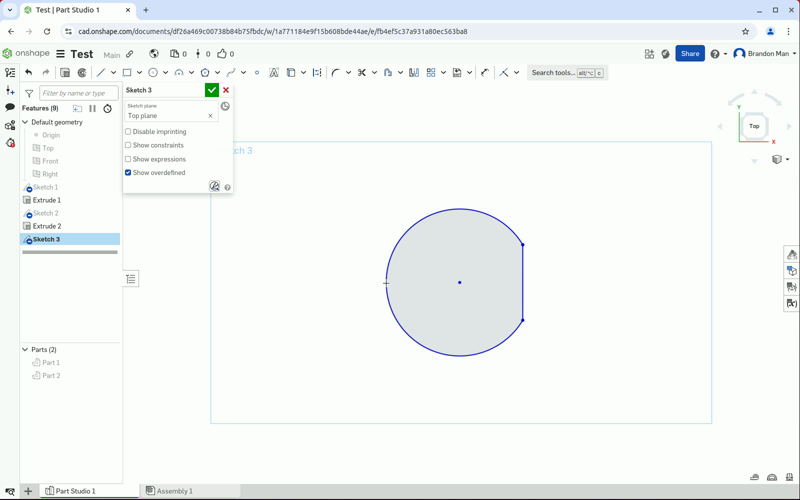
mouse_move(460, 283)
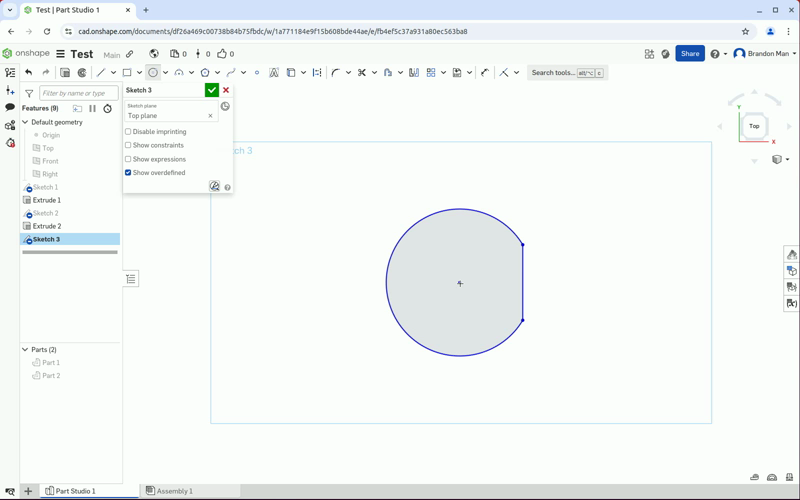
scroll(6)
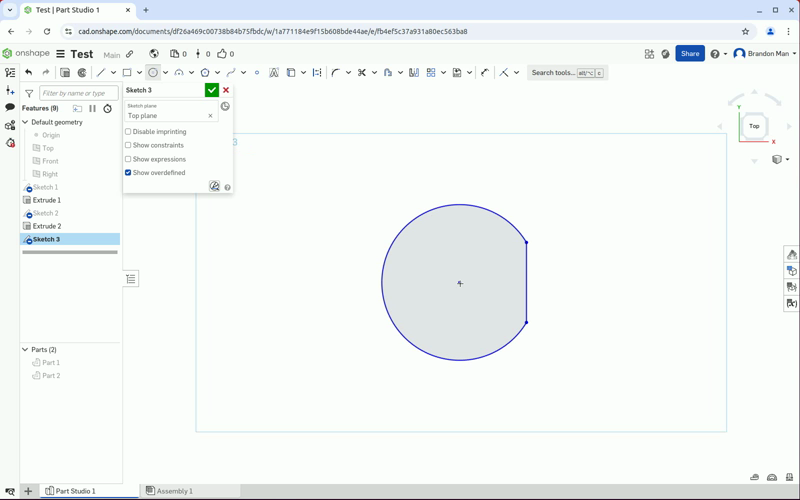
scroll(6)
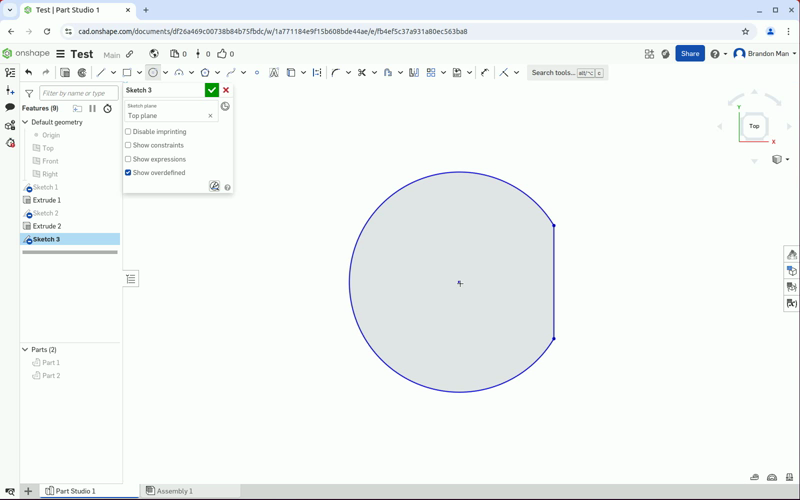
scroll(6)
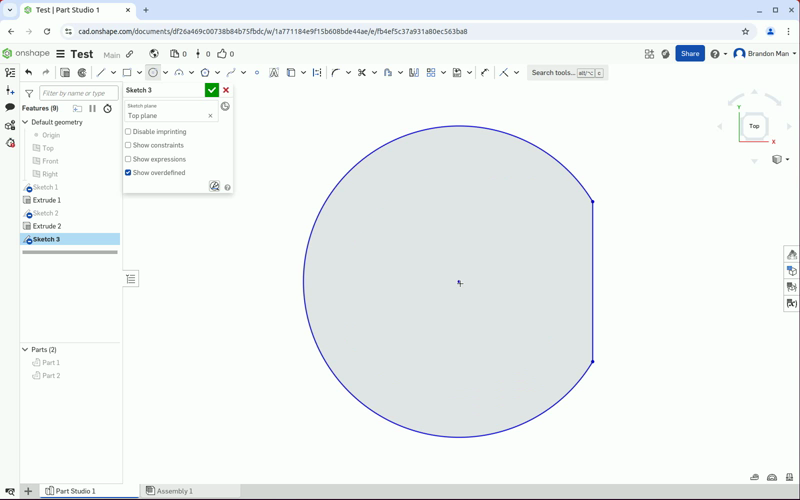
scroll(6)
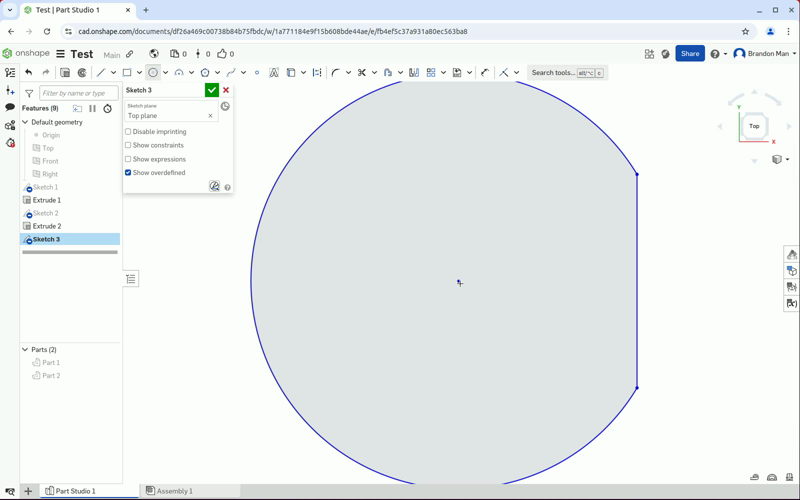
scroll(6)
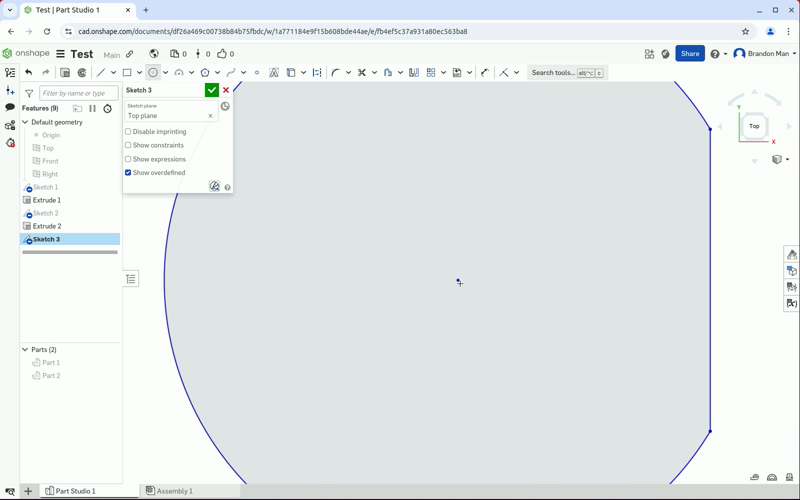
scroll(6)
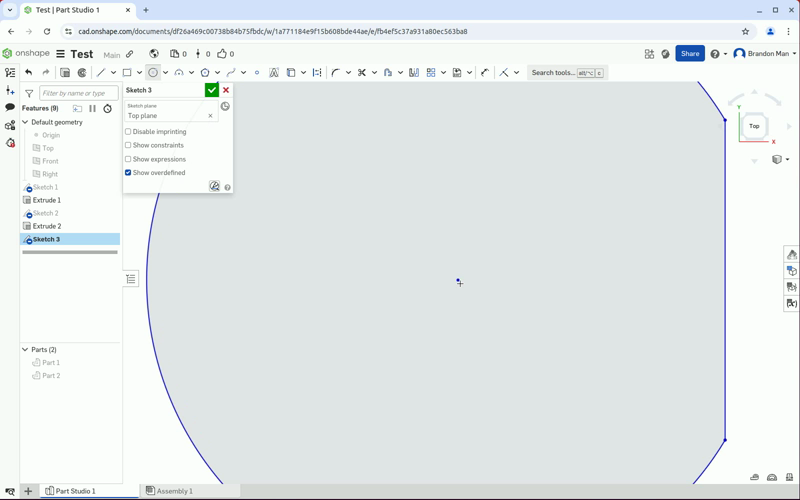
scroll(6)
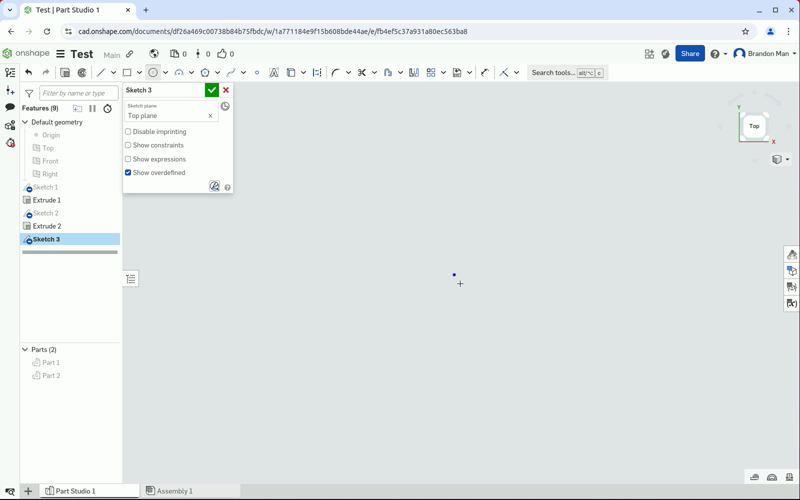
click(460, 283)
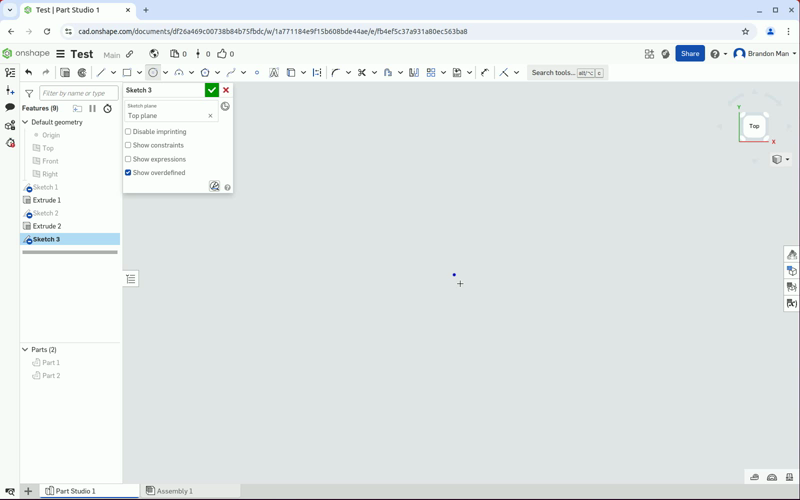
scroll(-6)
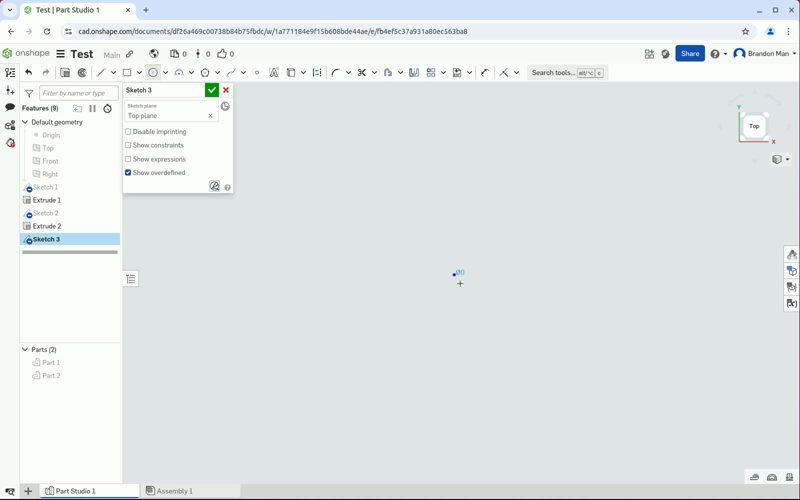
scroll(-6)
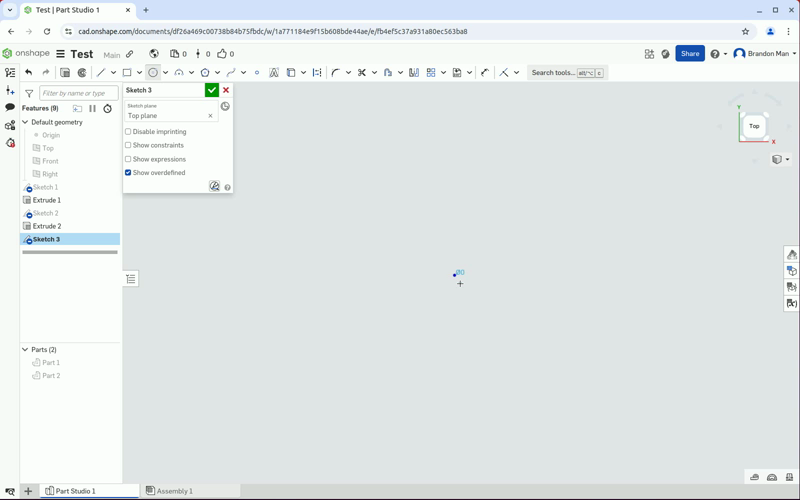
scroll(-6)
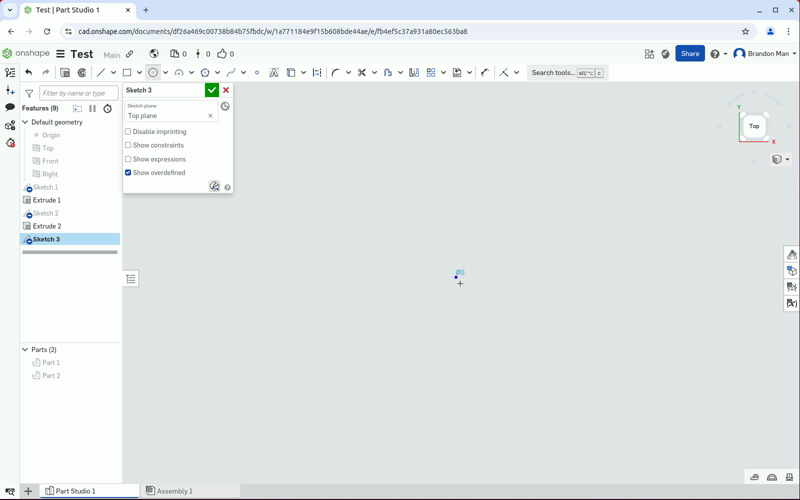
scroll(-6)
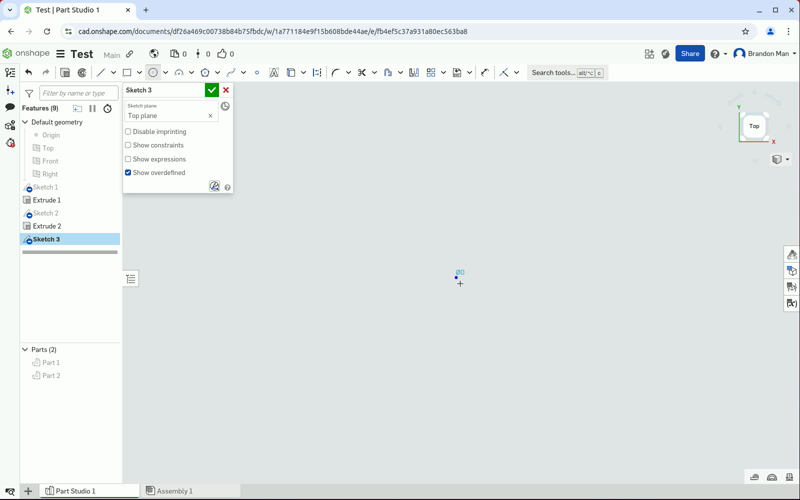
scroll(-6)
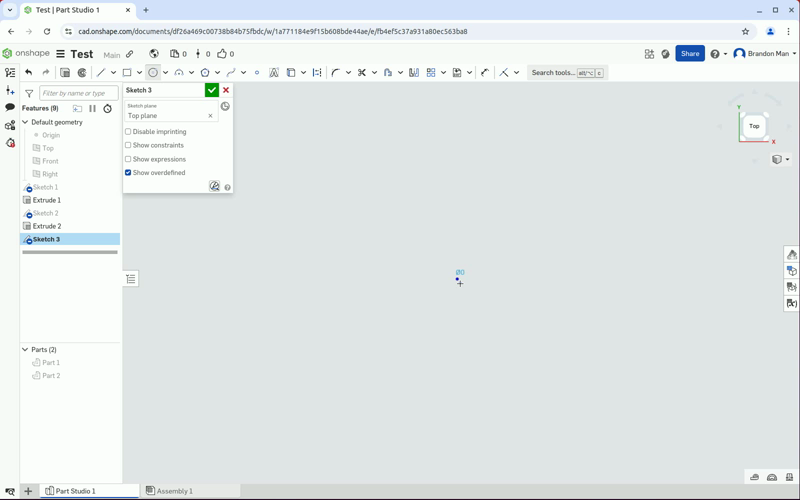
scroll(-6)
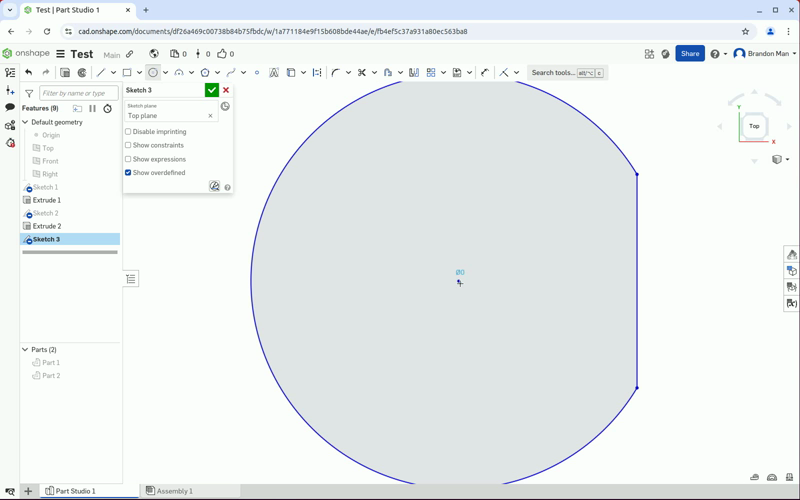
scroll(-6)
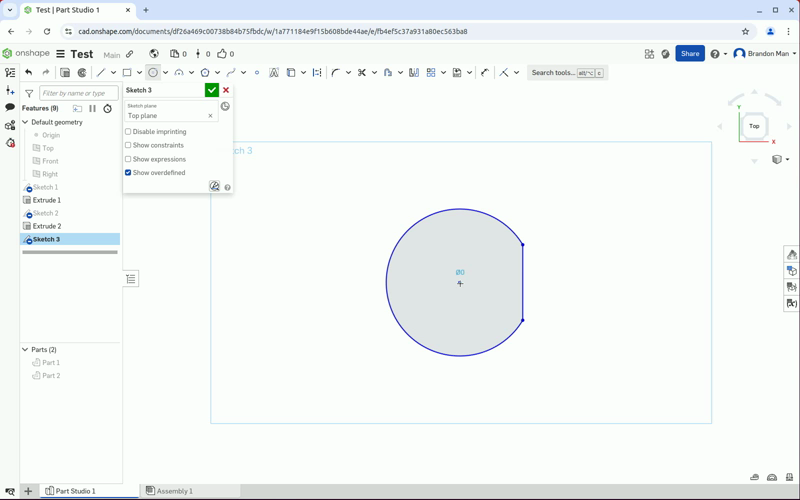
key_up(shift)
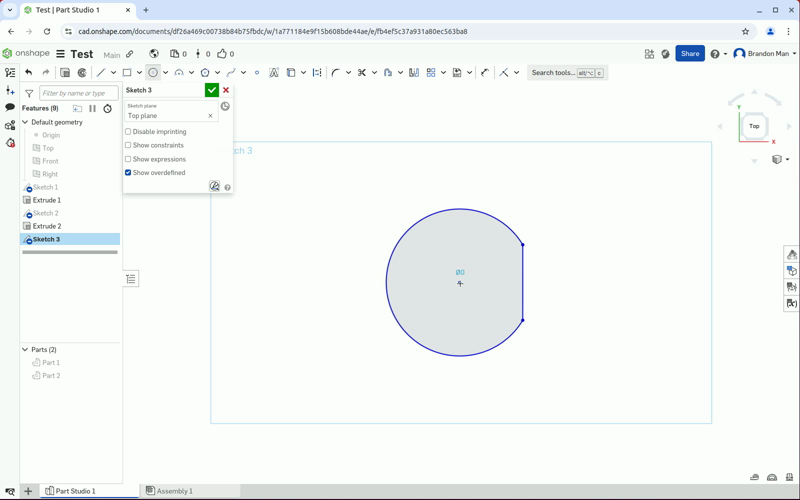
mouse_move(513, 283)
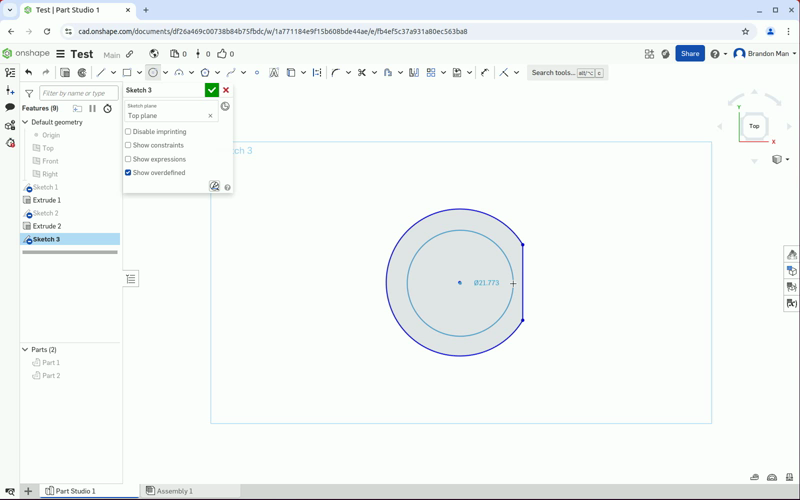
click(513, 283)
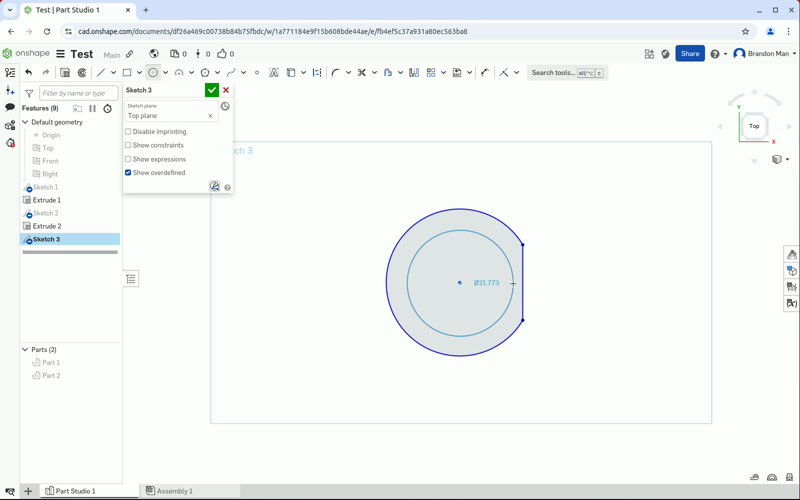
key(esc)
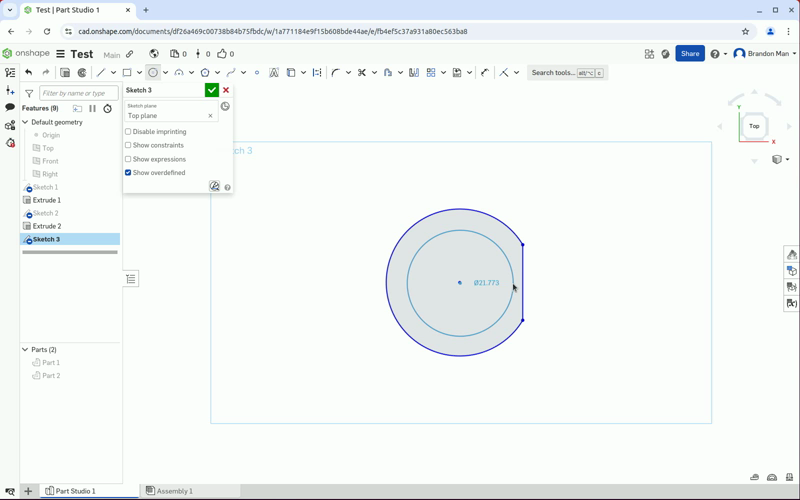
mouse_move(485, 221)
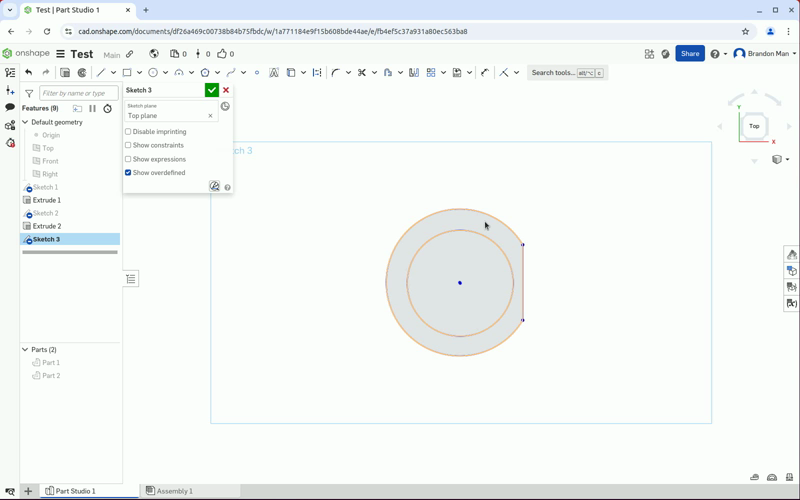
click(485, 221)
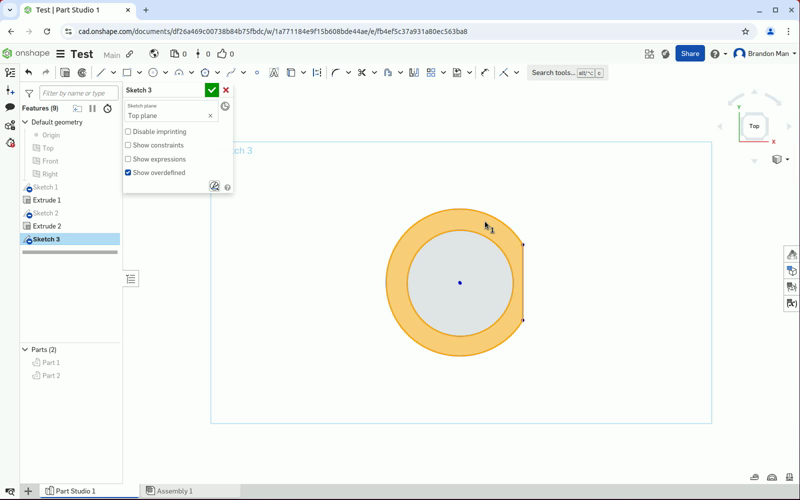
mouse_move(73, 352)
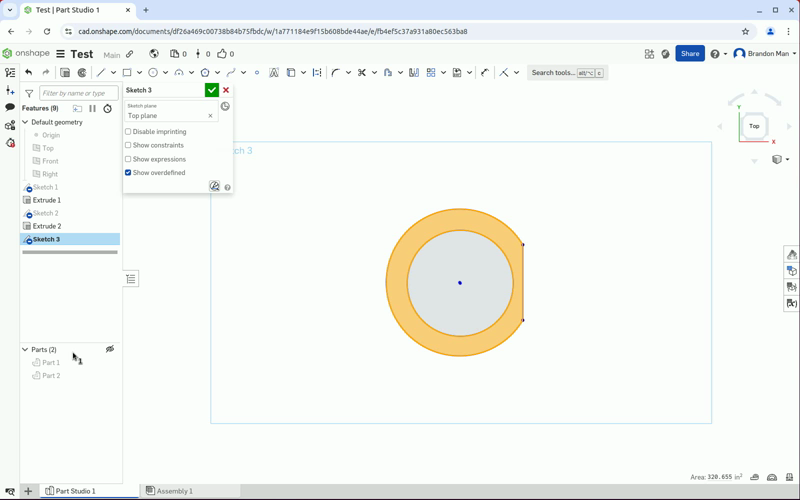
key(shift+y)
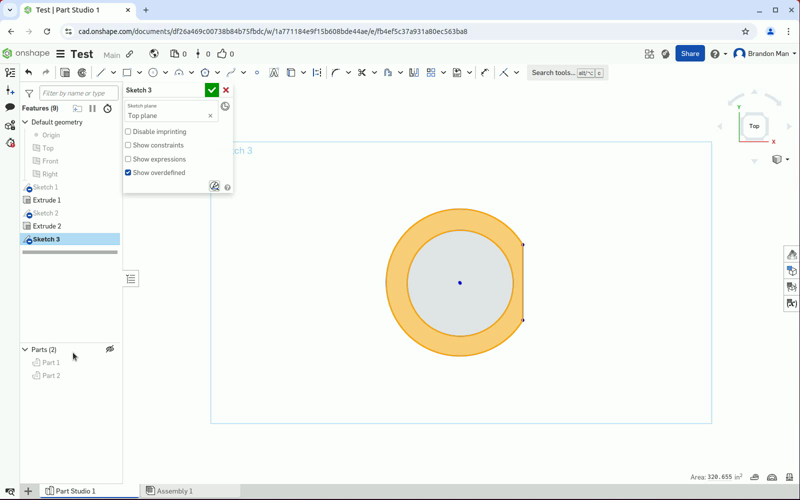
key(shift+e)
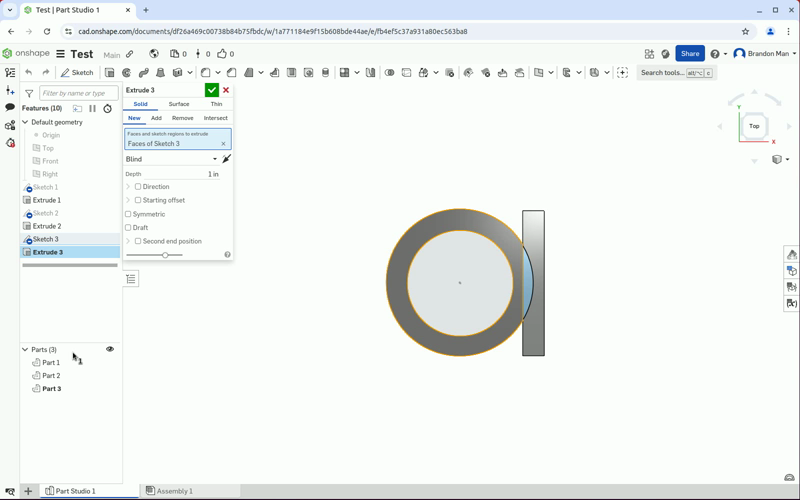
mouse_move(143, 106)
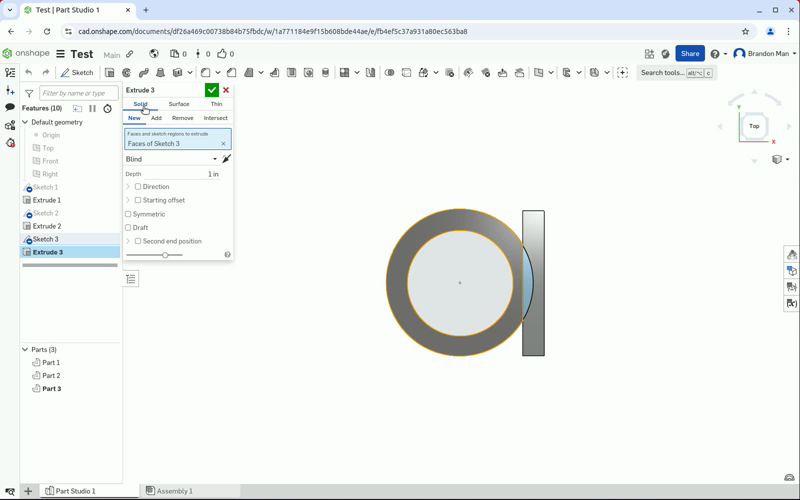
click(143, 106)
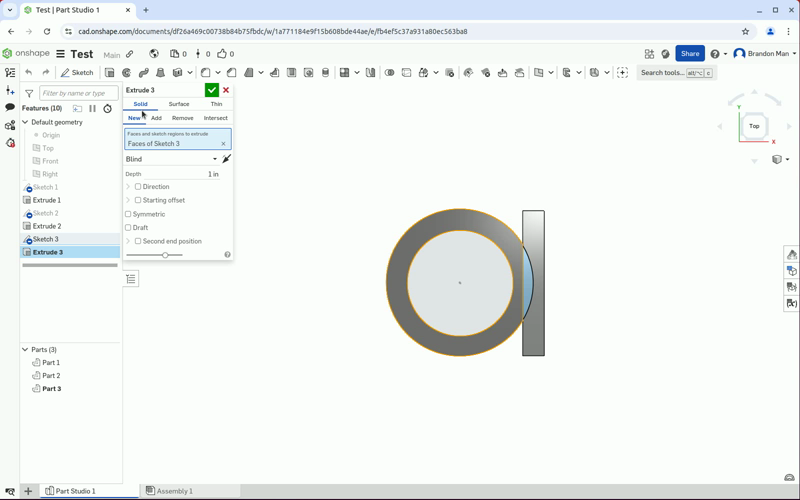
mouse_move(137, 120)
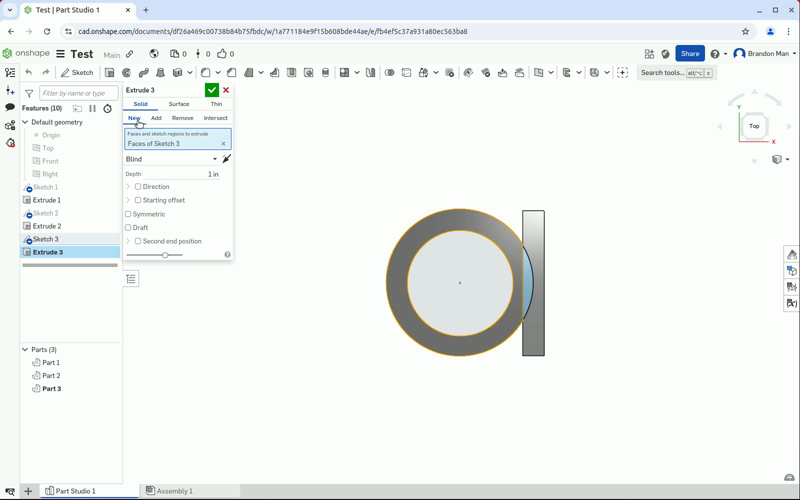
click(137, 120)
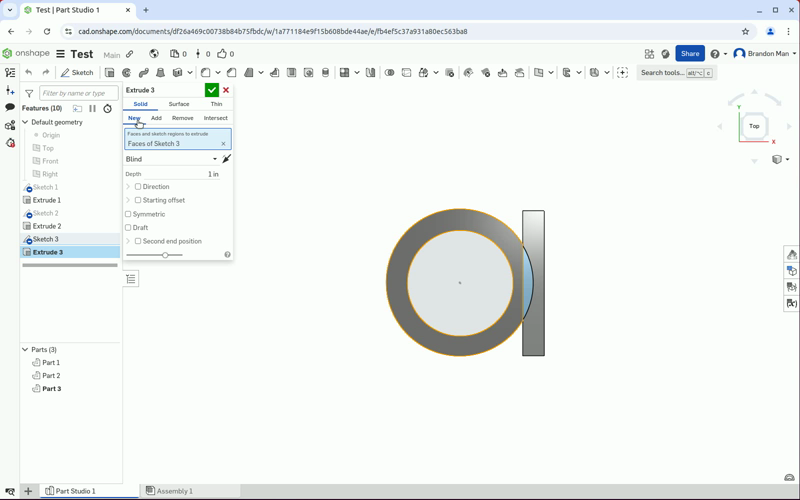
key(tab, 4)
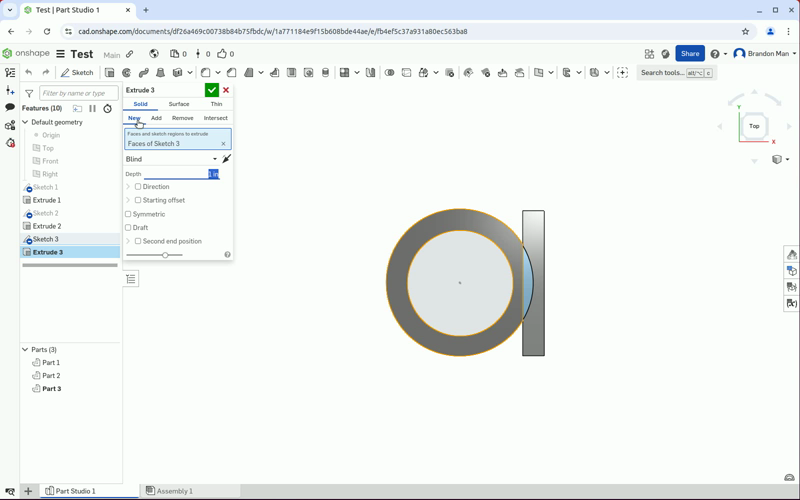
text(1.685)
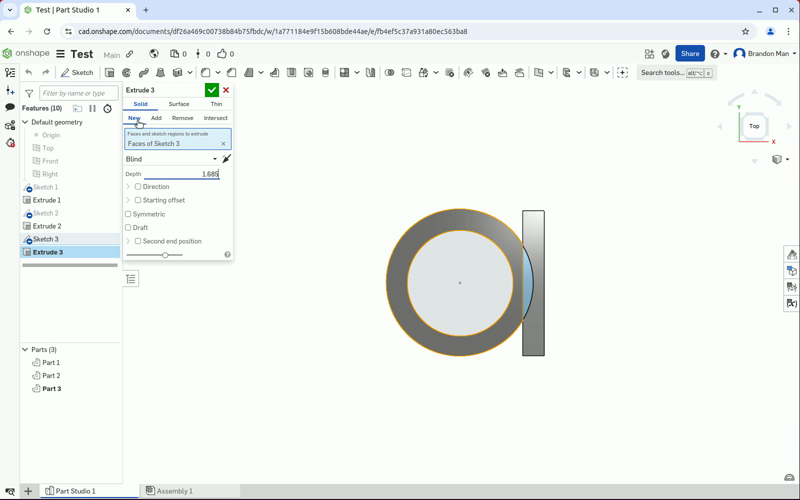
key(enter)
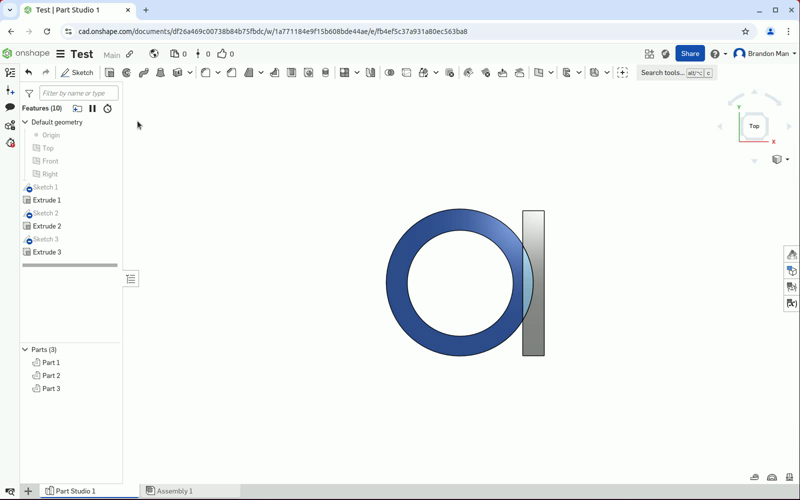
key(shift+h)
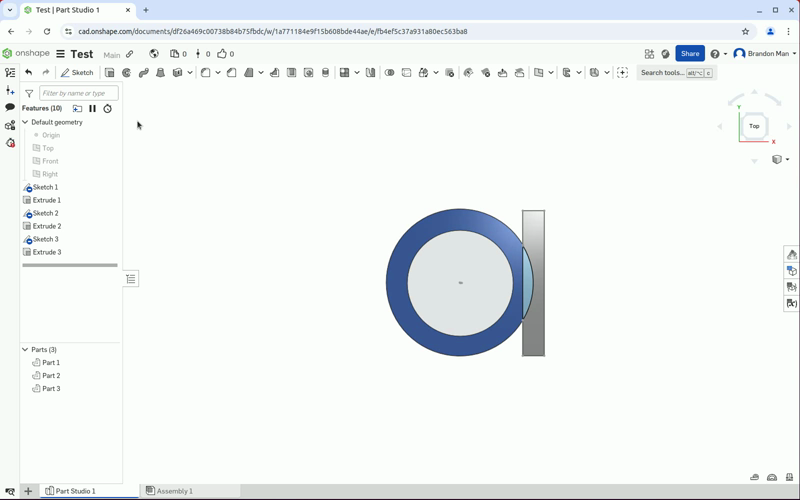
key(shift+h)
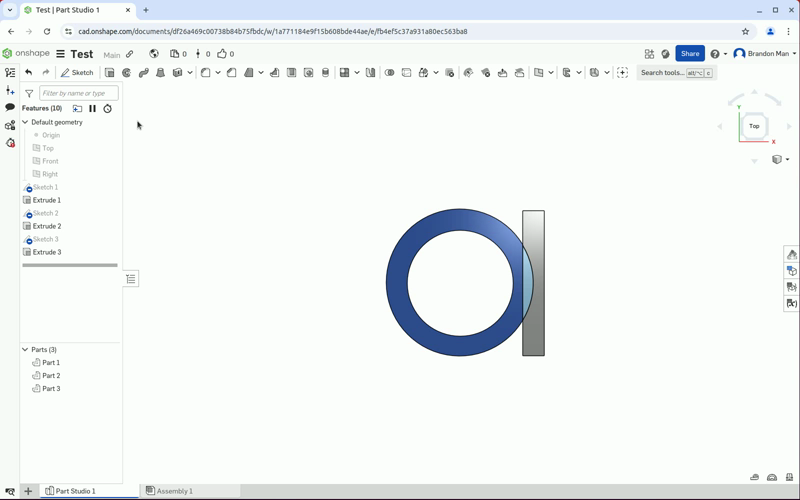
mouse_move(73, 189)
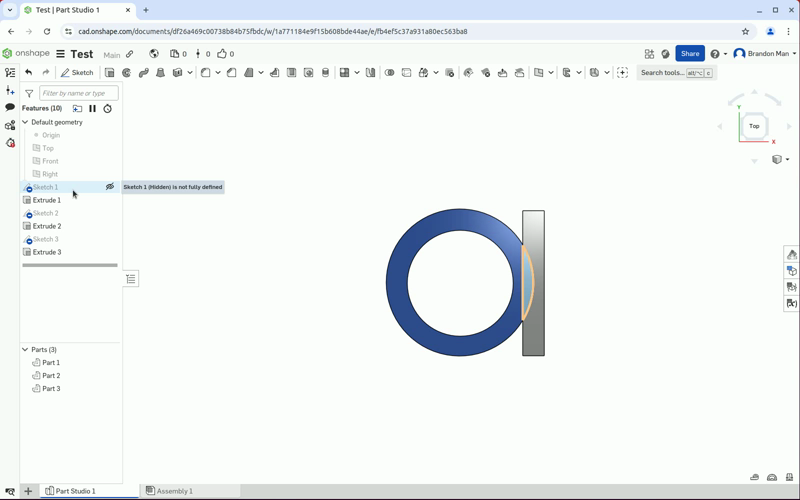
click(73, 189)
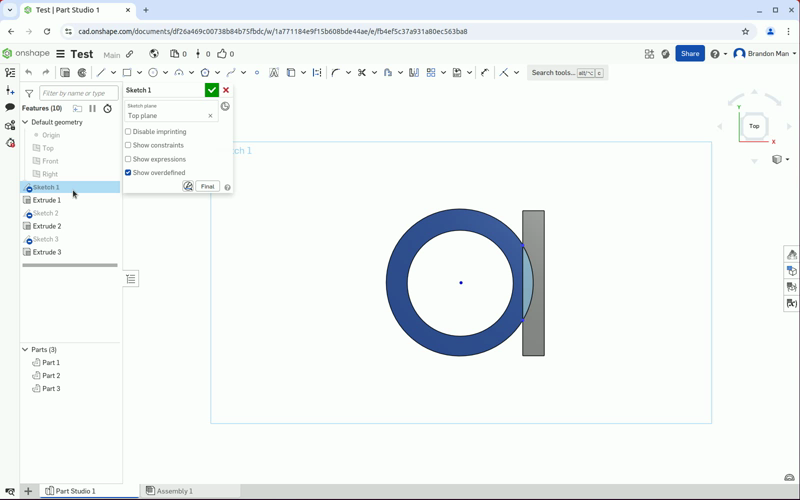
mouse_move(229, 92)
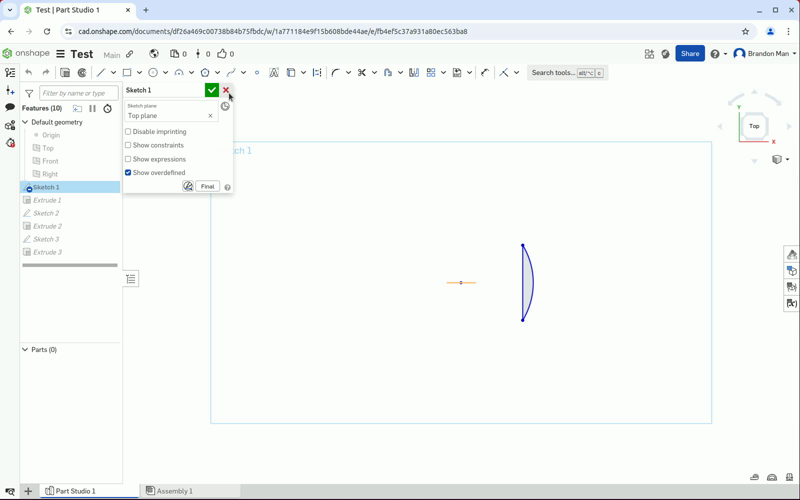
click(229, 92)
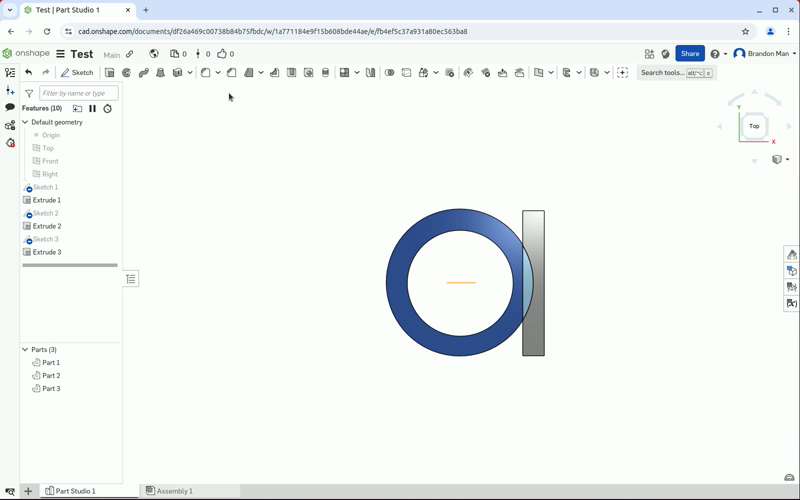
mouse_move(541, 75)
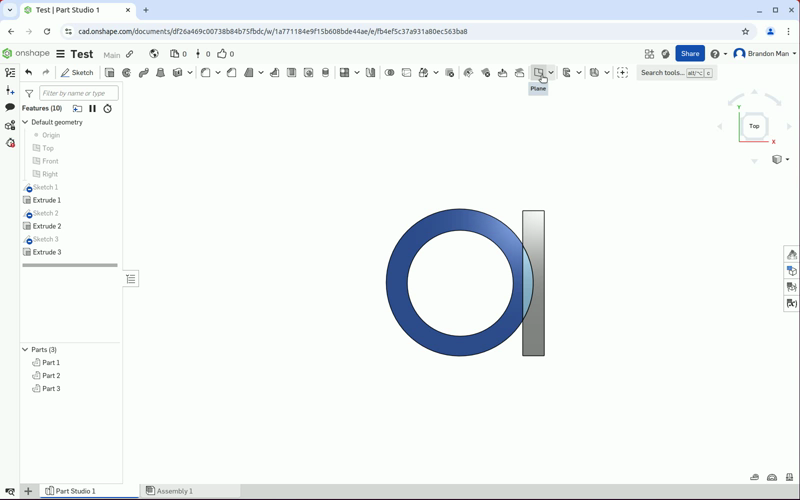
click(541, 75)
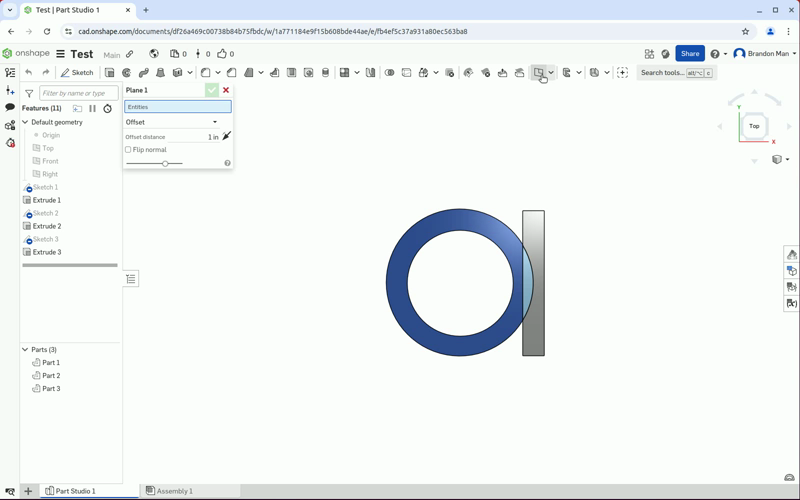
mouse_move(73, 150)
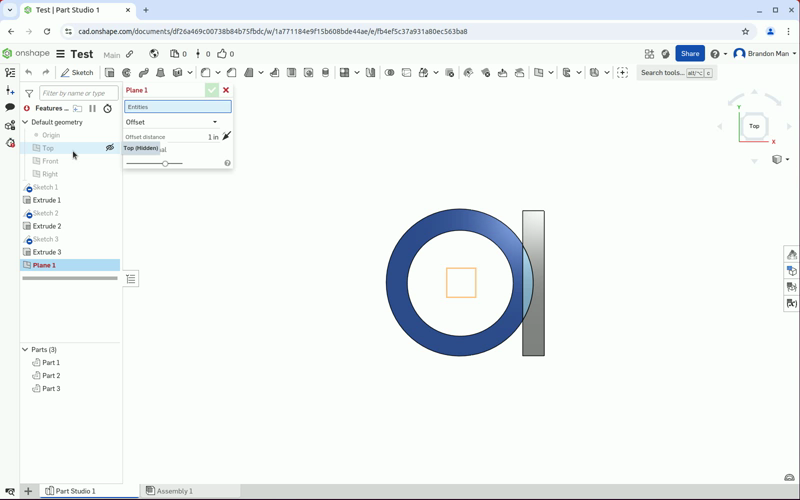
click(73, 150)
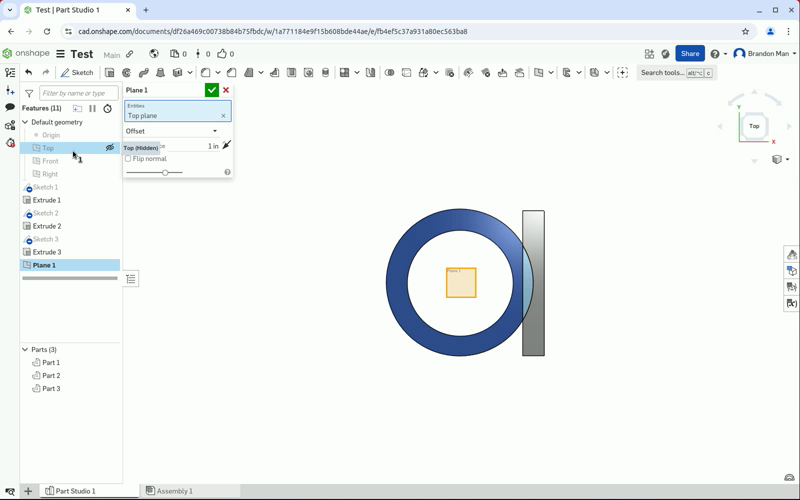
key(tab, 2)
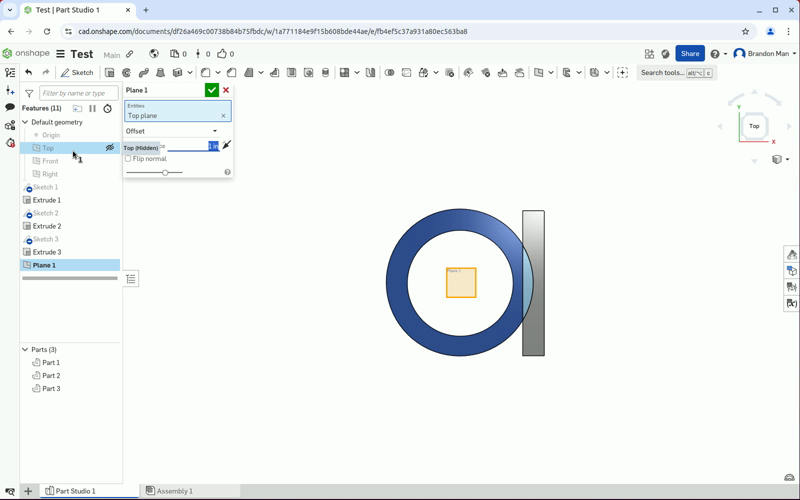
text(1.695)
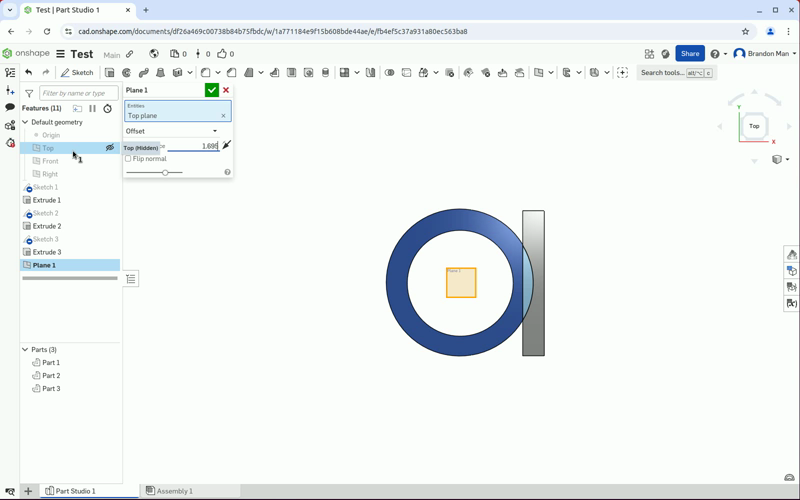
key(enter, 2)
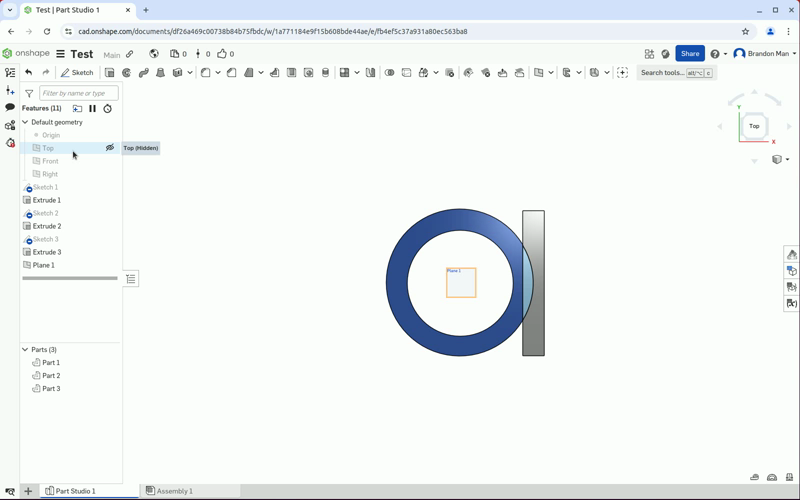
key(shift+s)
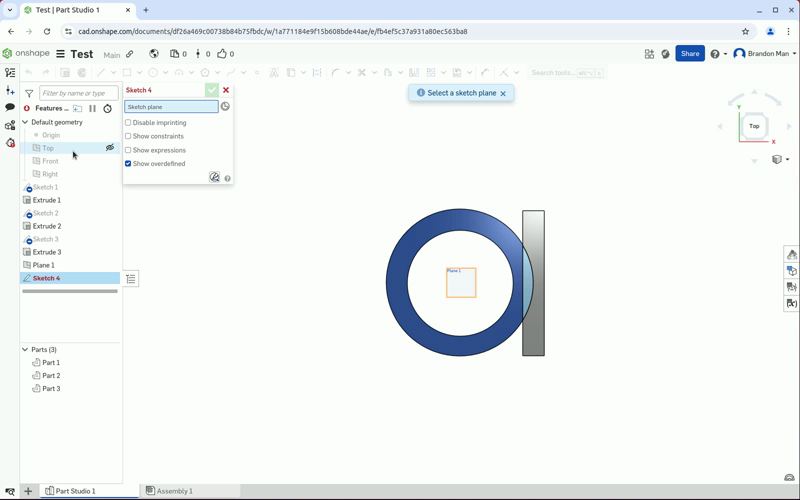
mouse_move(73, 267)
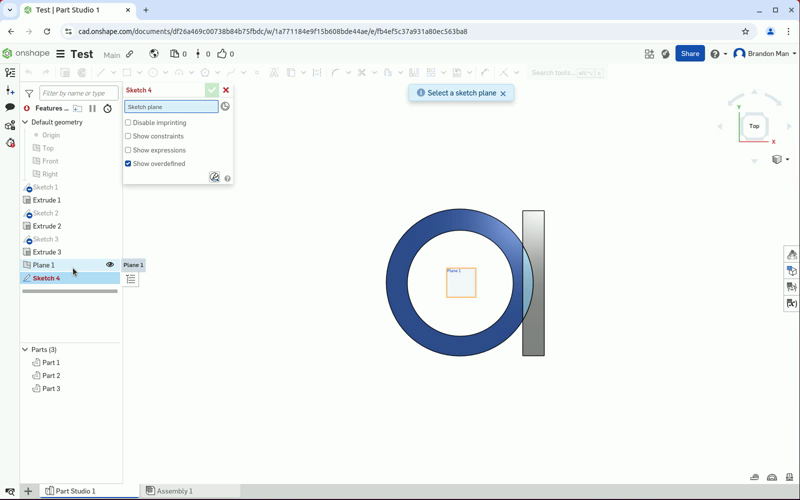
click(73, 267)
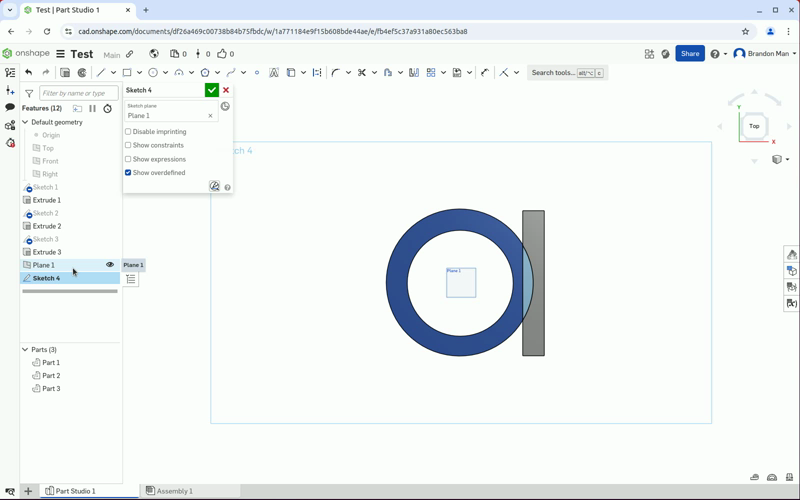
mouse_move(73, 352)
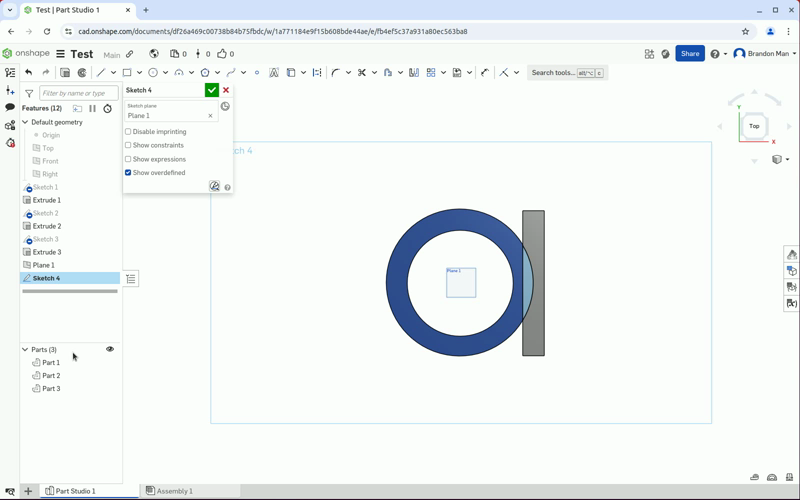
key(y)
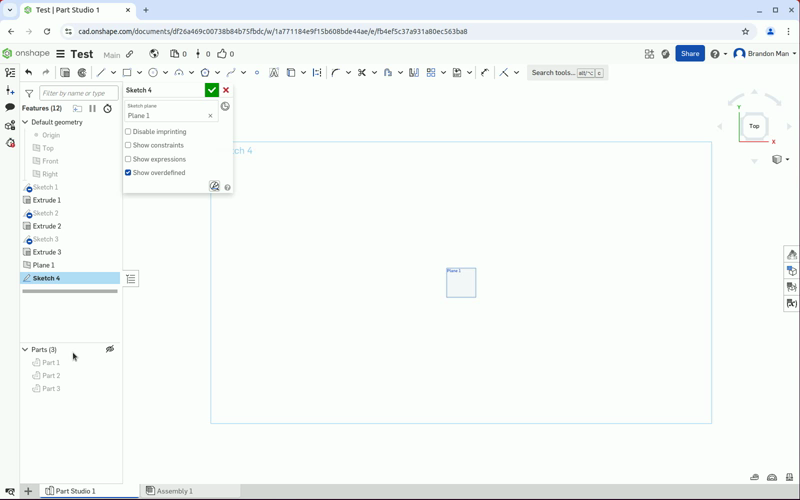
key(c)
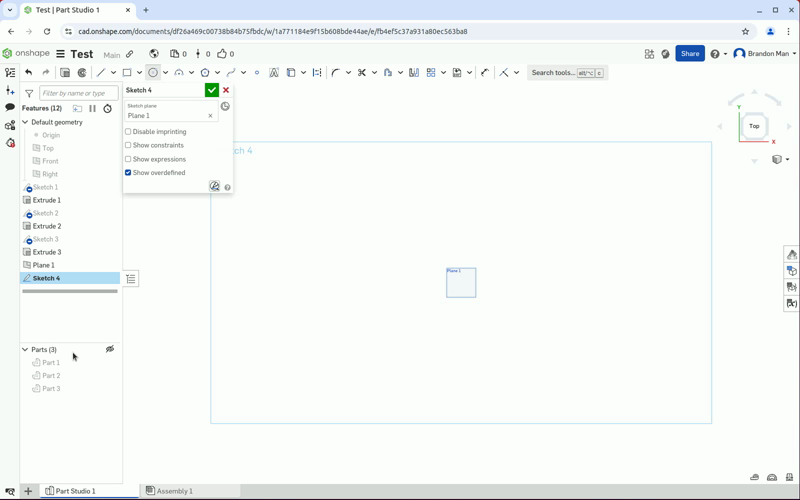
key_down(shift)
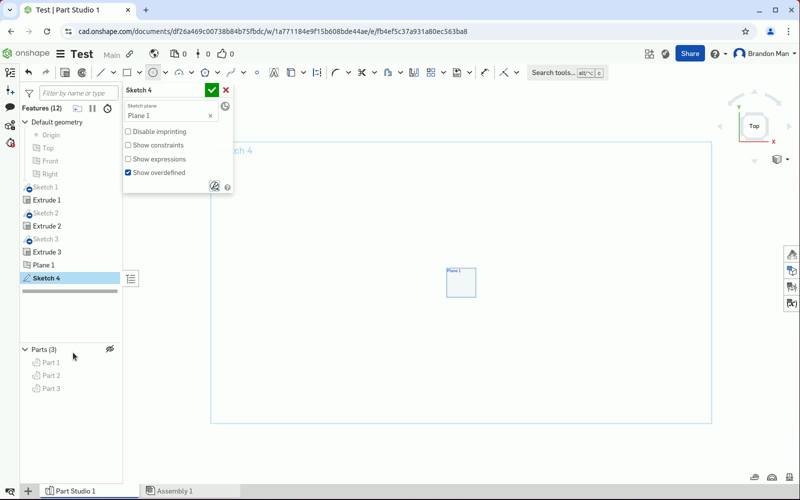
mouse_move(534, 218)
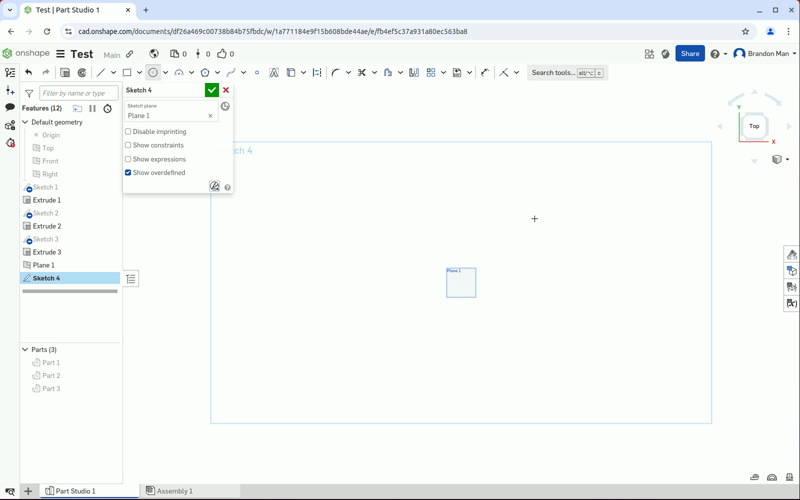
click(534, 218)
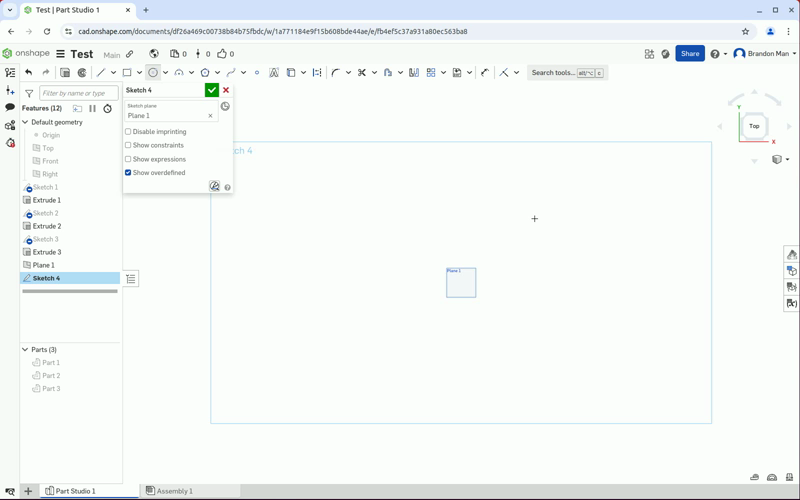
key_up(shift)
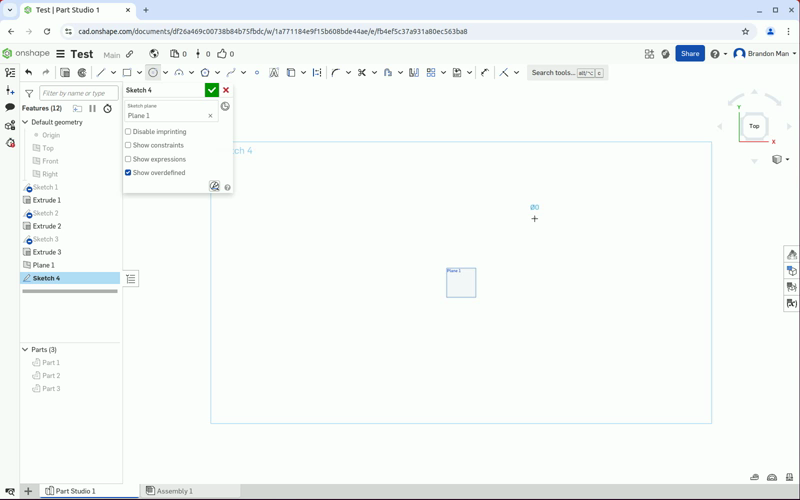
mouse_move(540, 218)
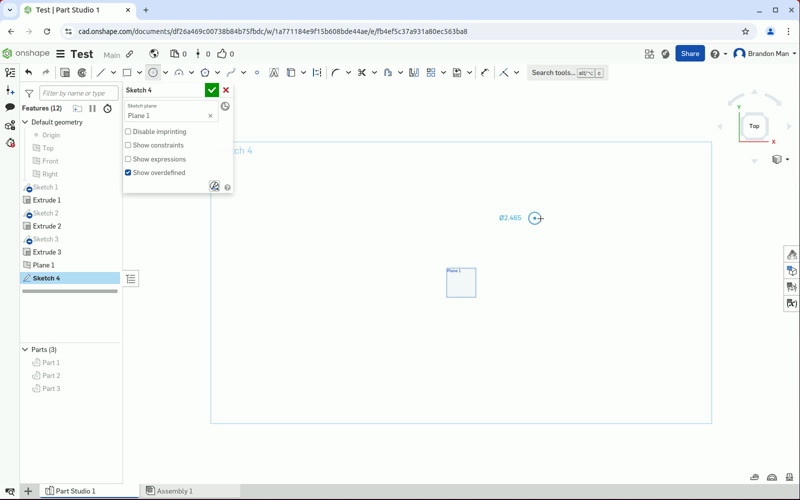
click(540, 218)
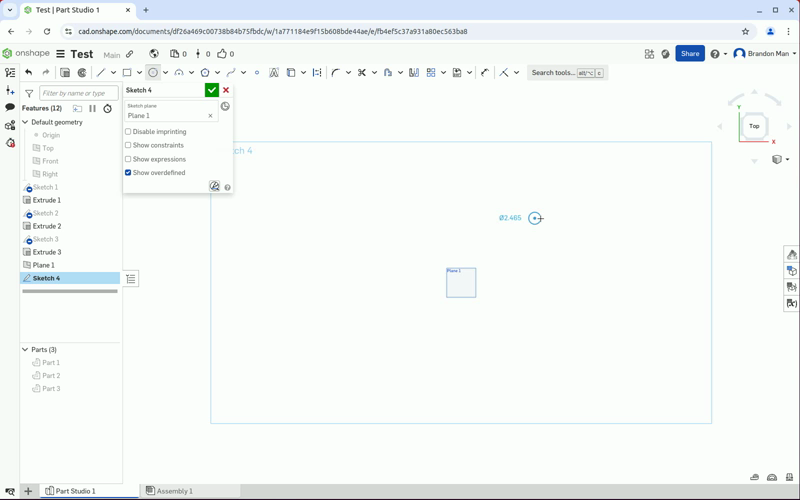
key(esc)
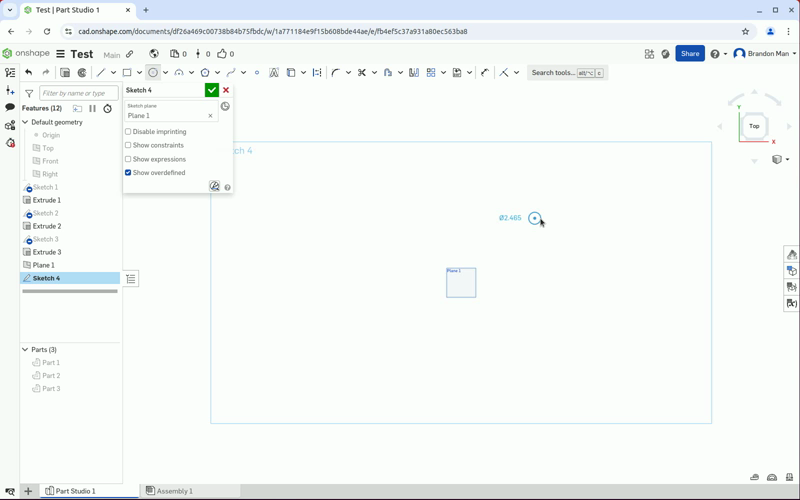
mouse_move(536, 220)
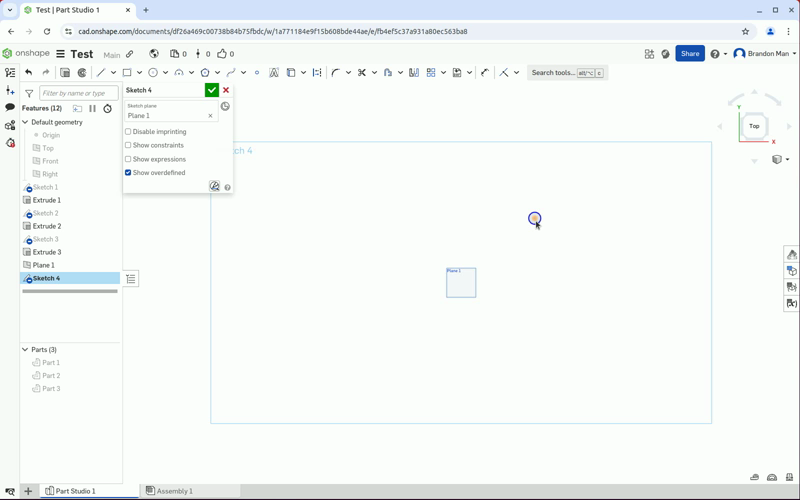
scroll(6)
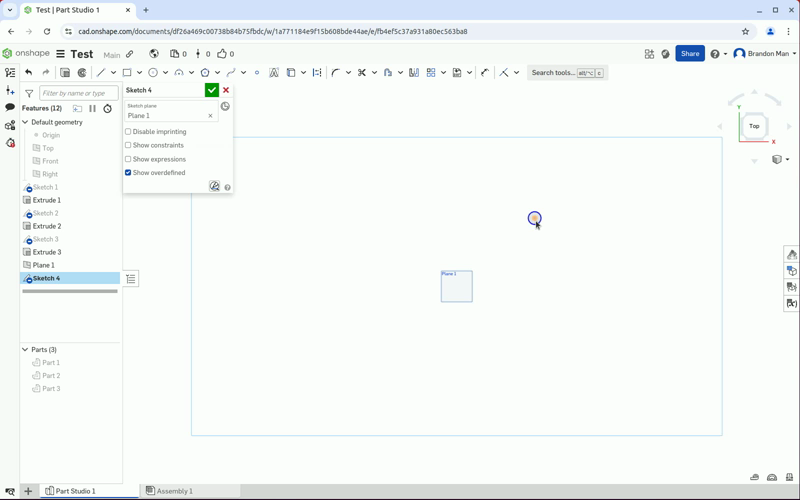
scroll(6)
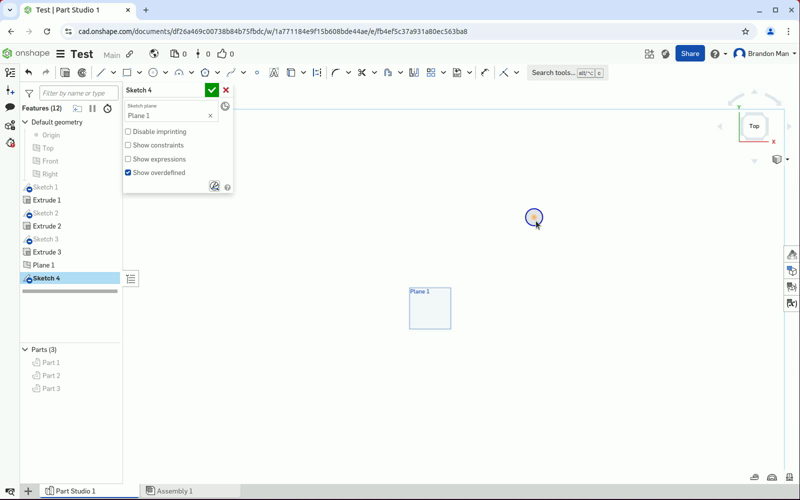
scroll(6)
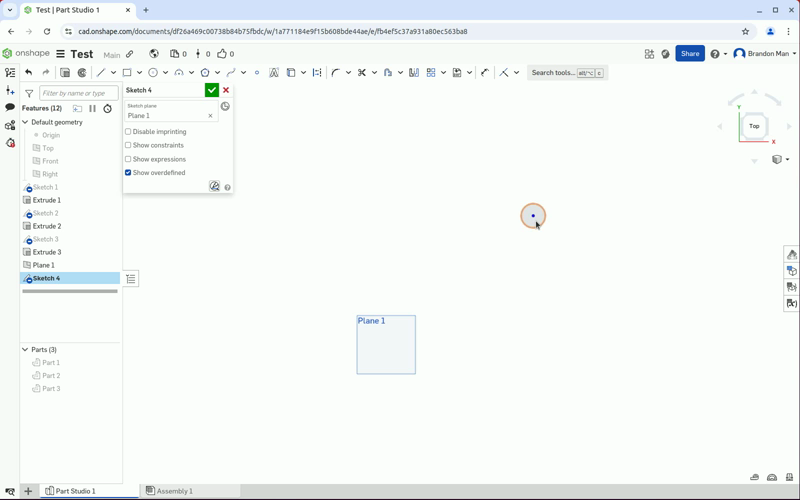
scroll(6)
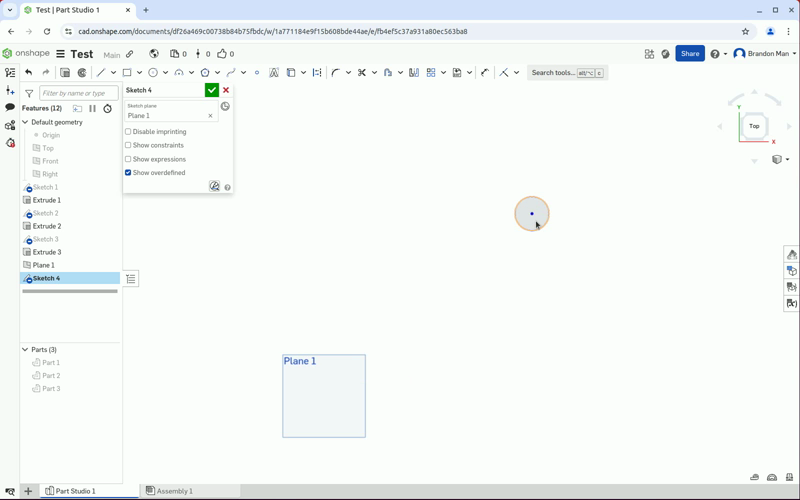
scroll(6)
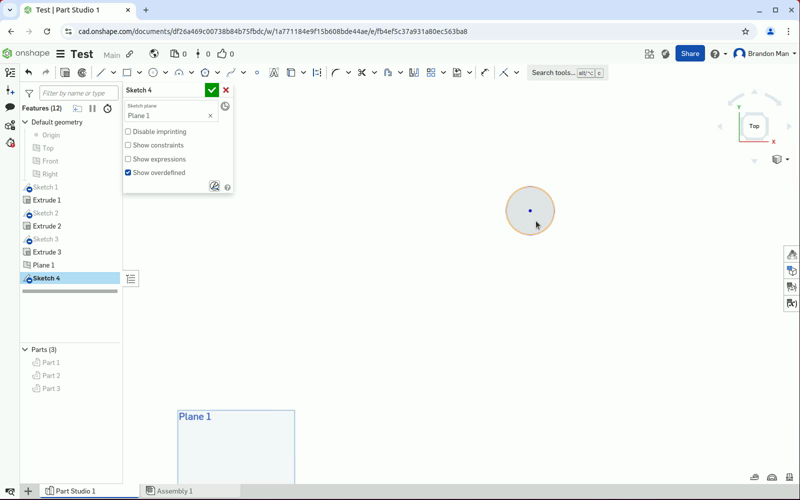
scroll(6)
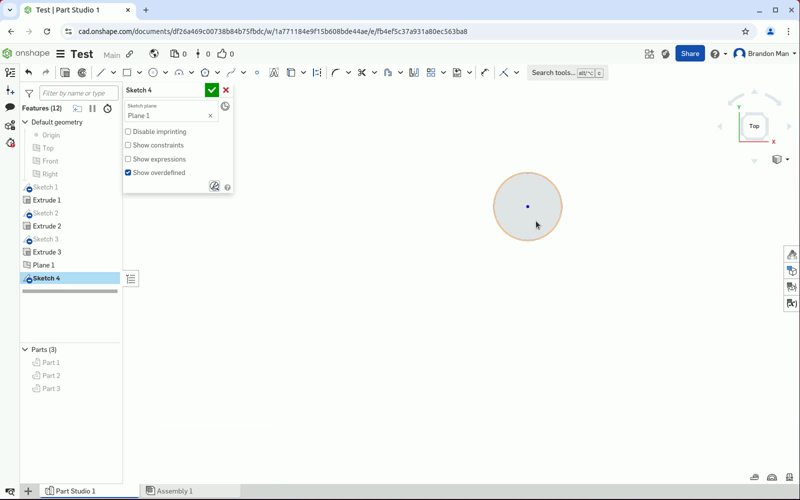
scroll(6)
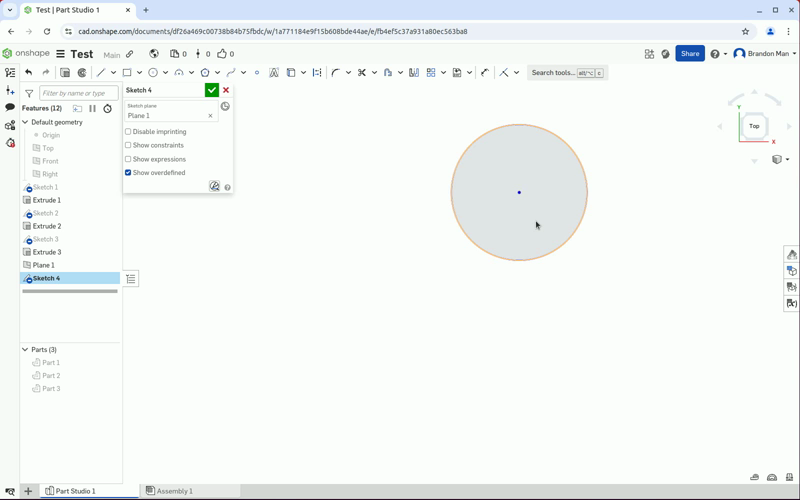
click(536, 220)
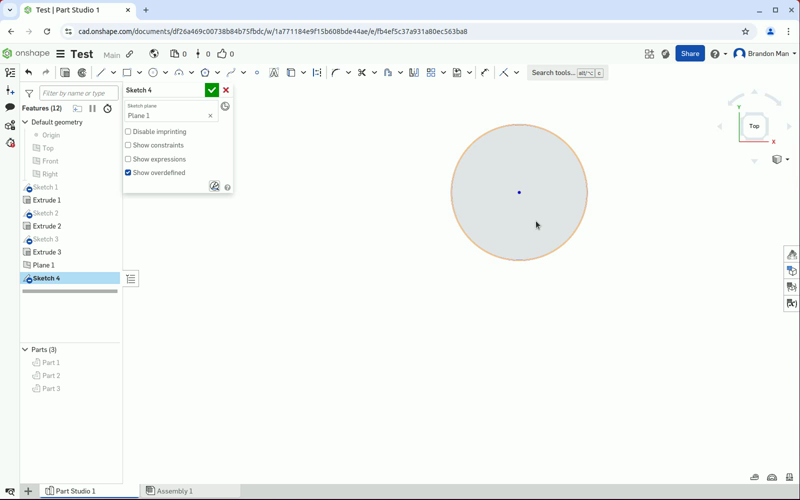
scroll(-6)
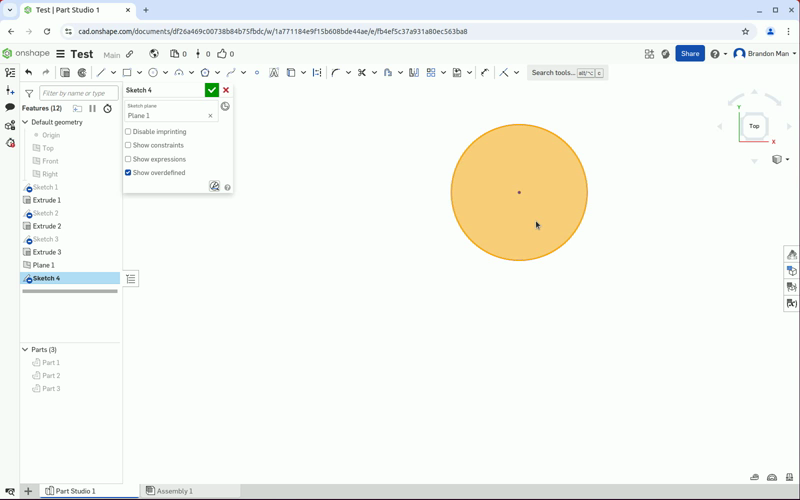
scroll(-6)
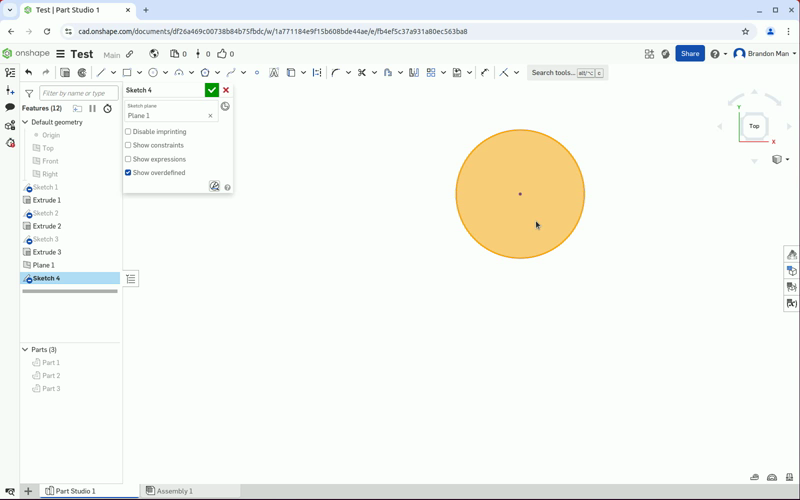
scroll(-6)
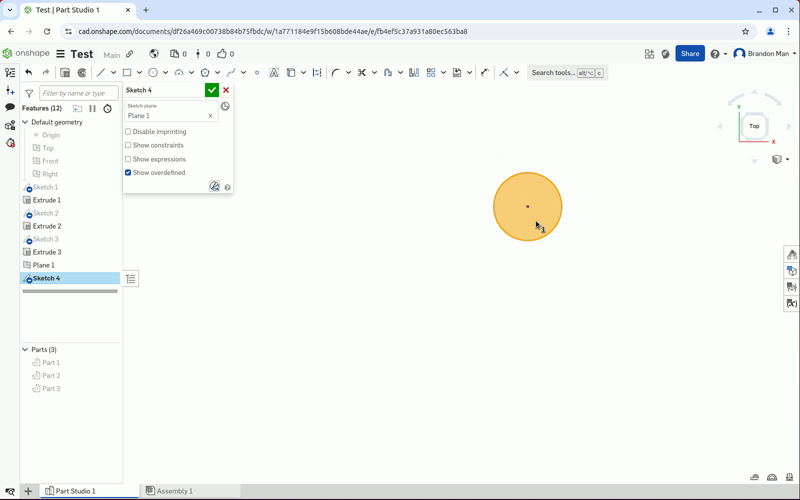
scroll(-6)
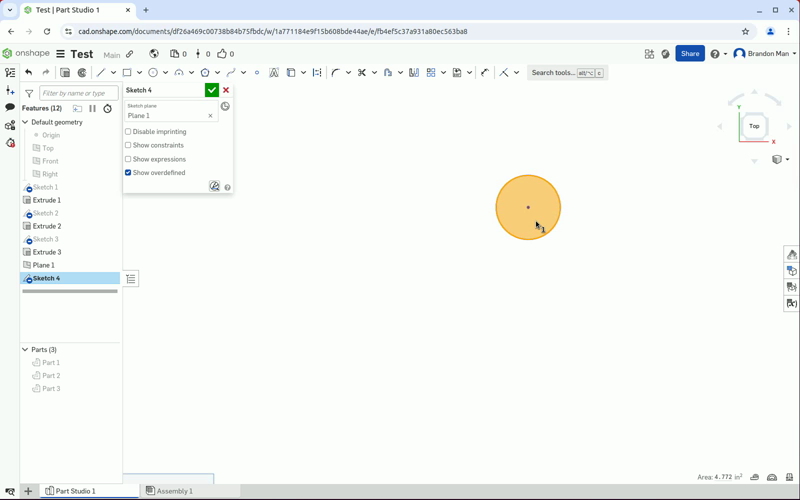
scroll(-6)
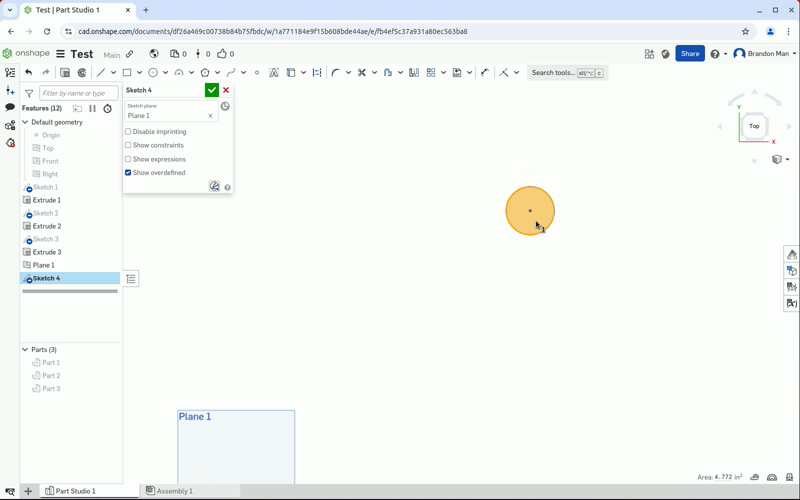
scroll(-6)
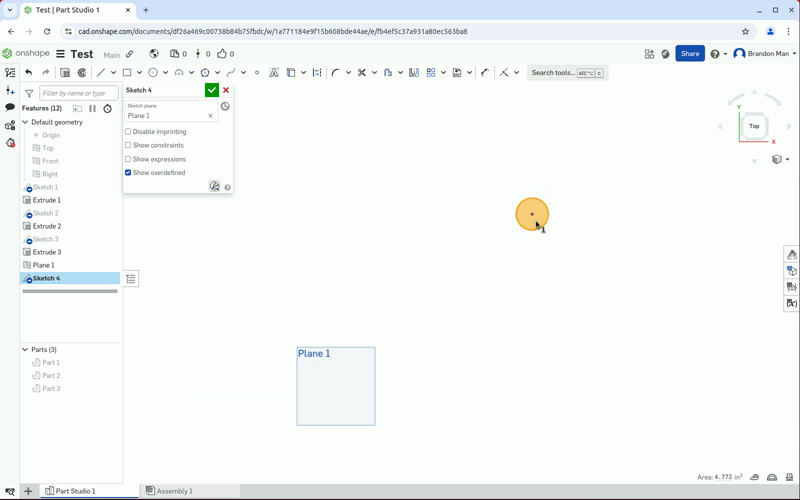
scroll(-6)
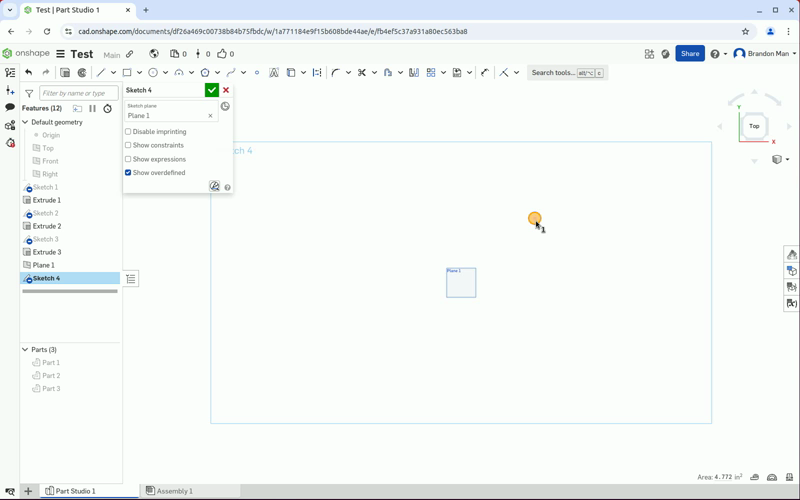
mouse_move(73, 352)
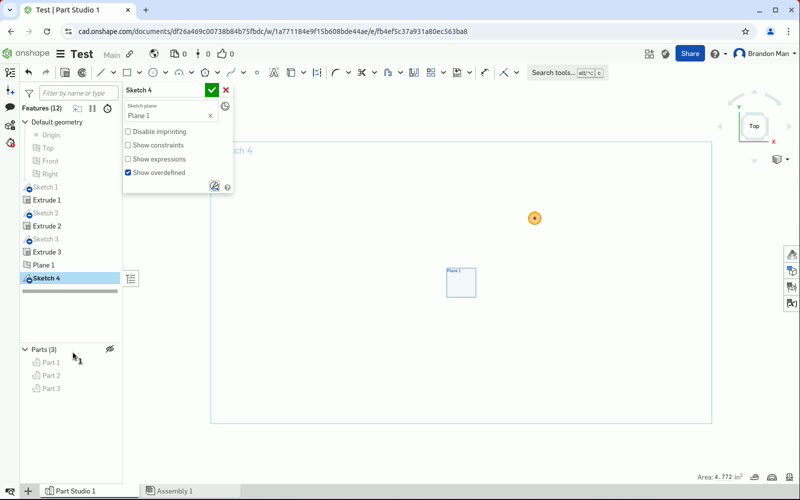
key(shift+y)
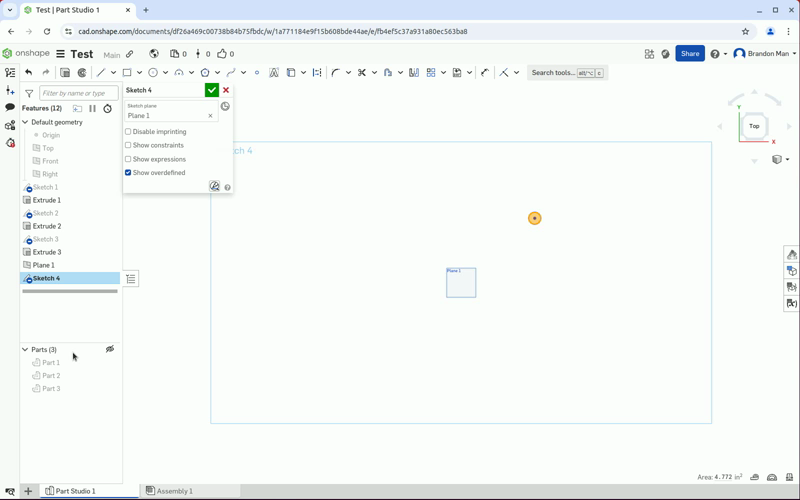
key(shift+e)
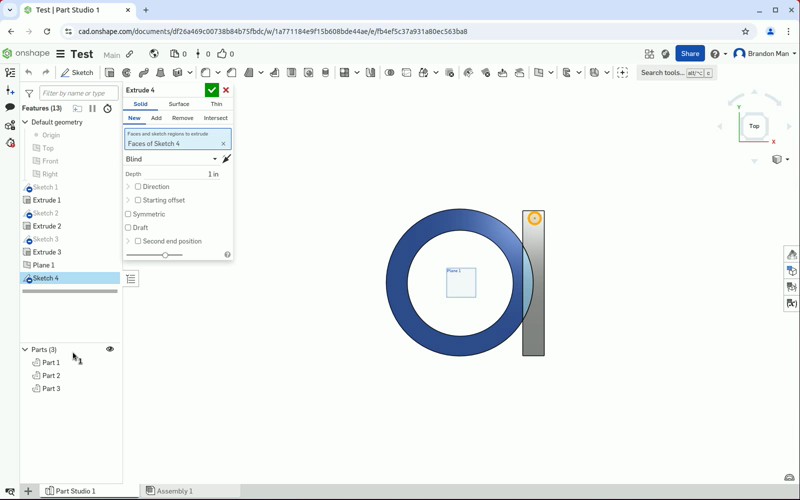
mouse_move(143, 106)
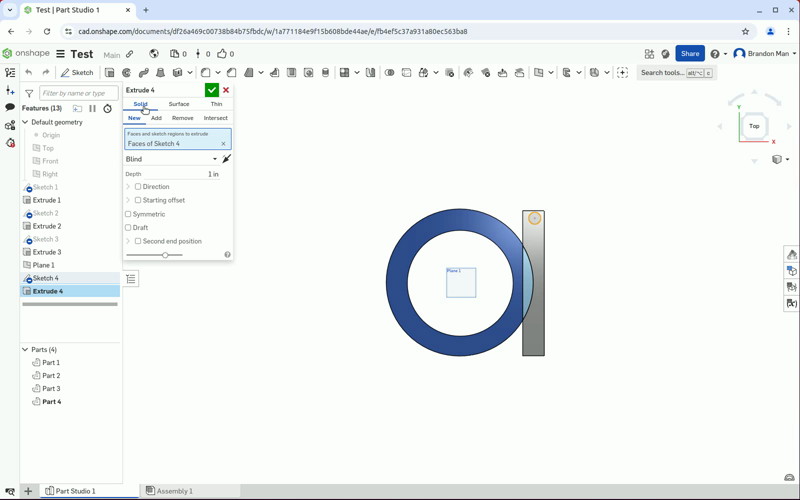
click(143, 106)
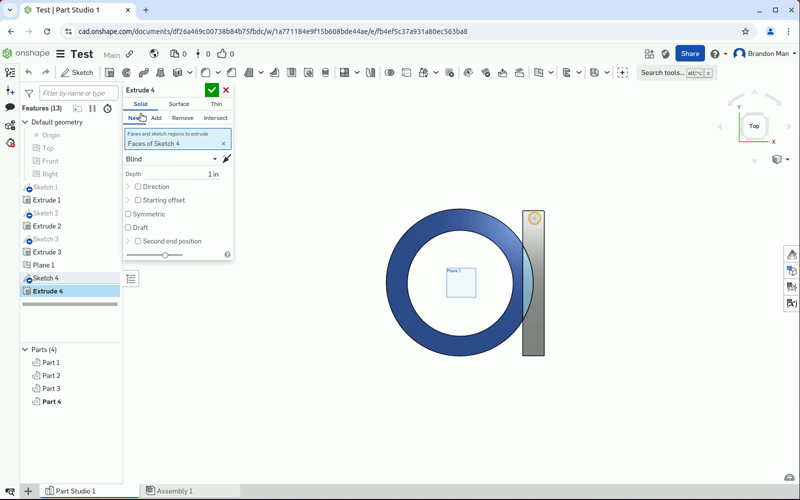
mouse_move(137, 120)
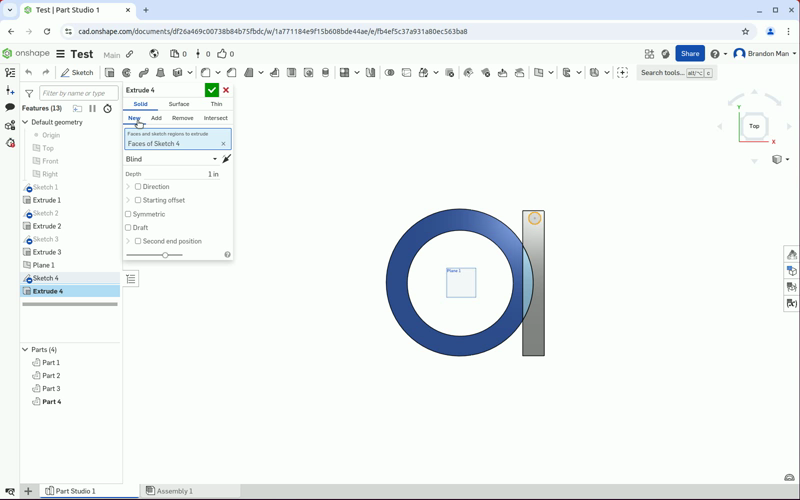
click(137, 120)
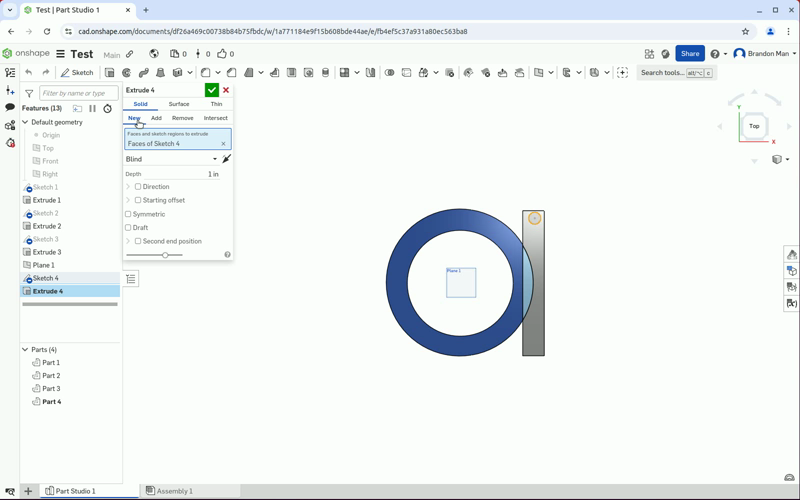
key(tab, 4)
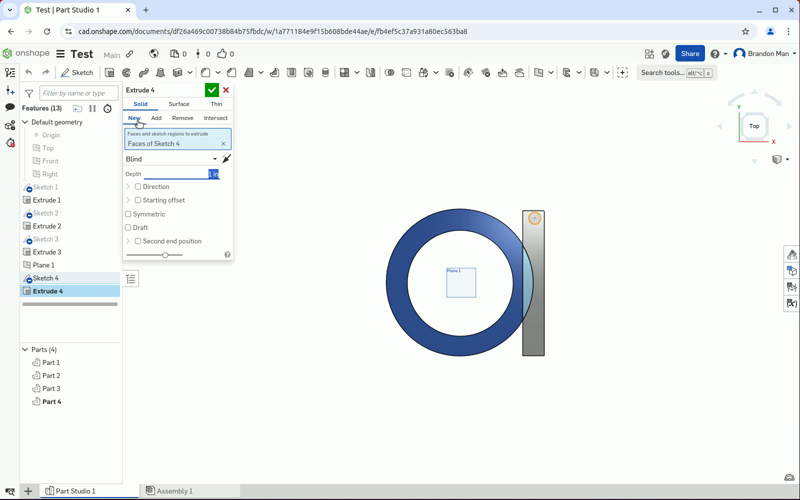
text(21.423)
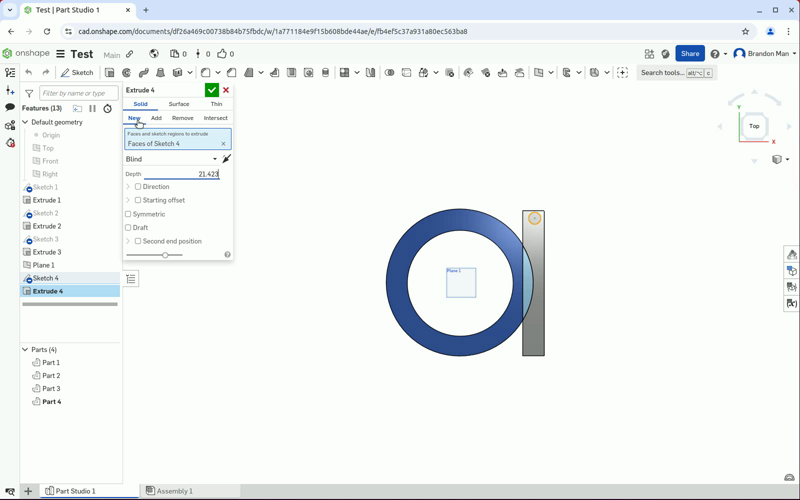
key(enter)
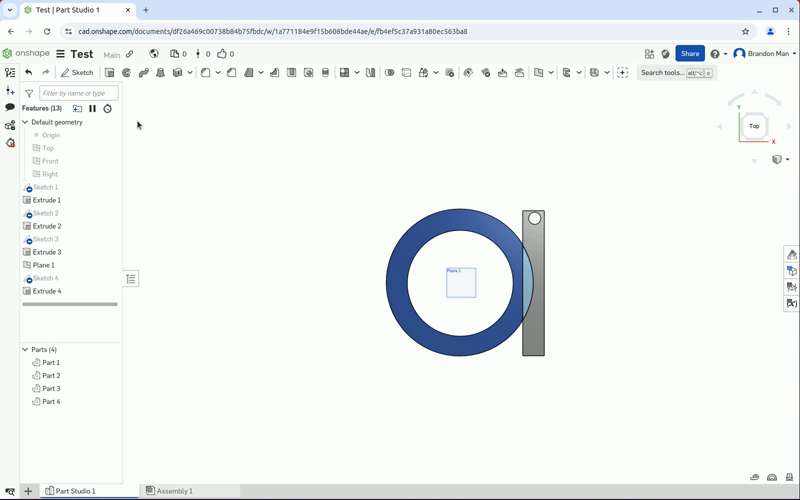
key(shift+h)
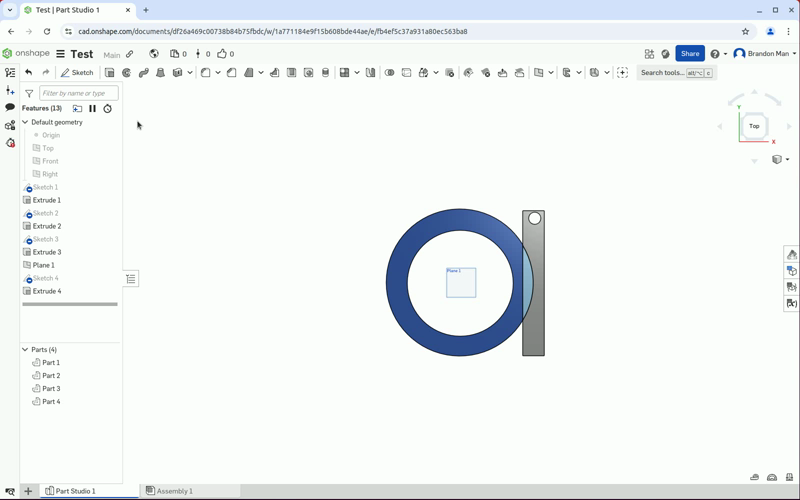
key(shift+h)
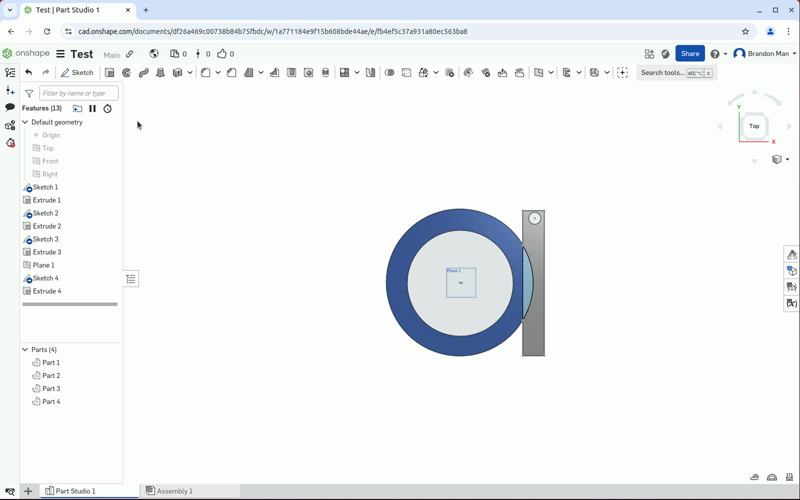
key(shift+7)
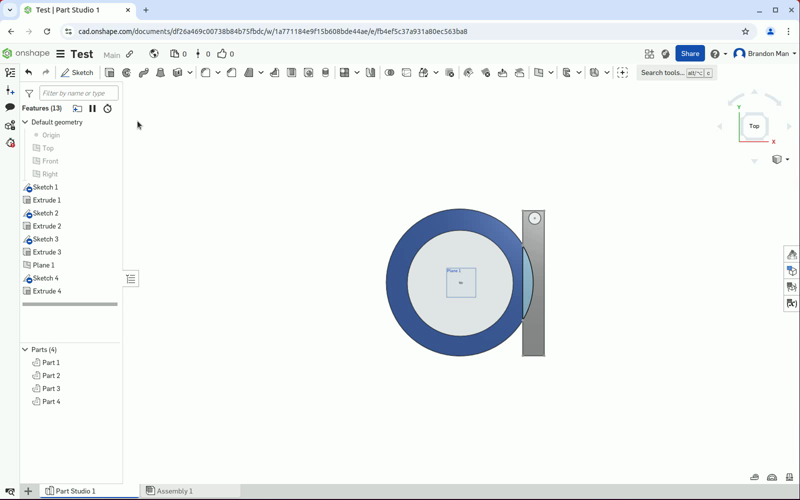
key(up, 3)
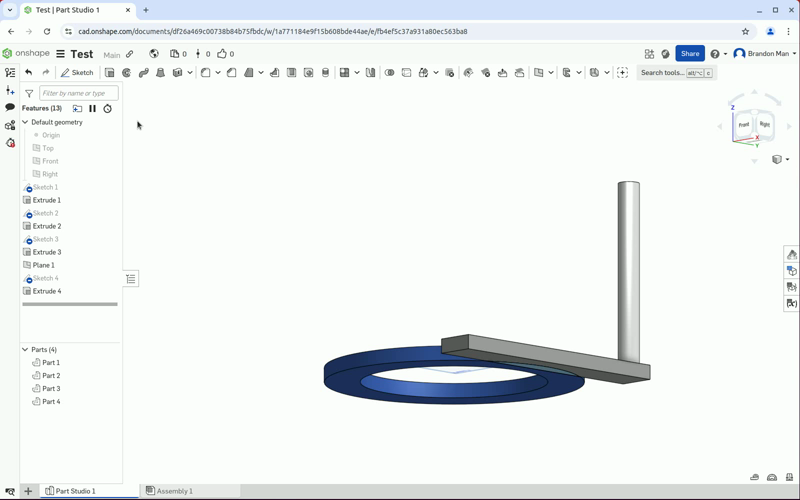
key(left, 3)
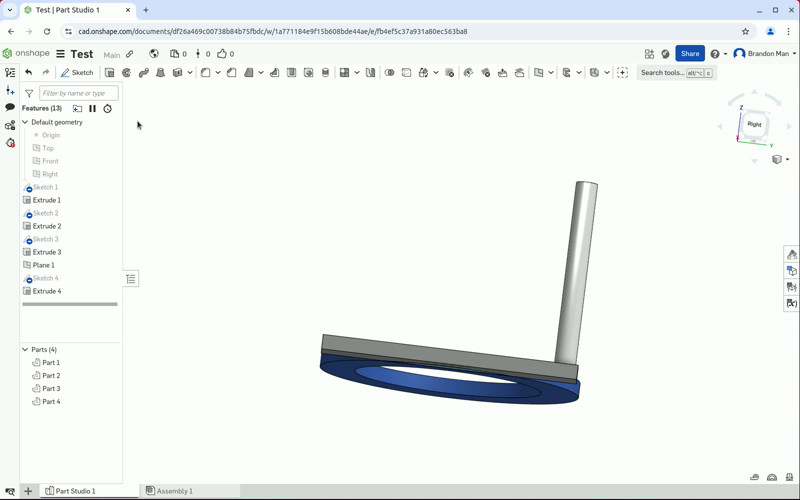
key(right, 3)
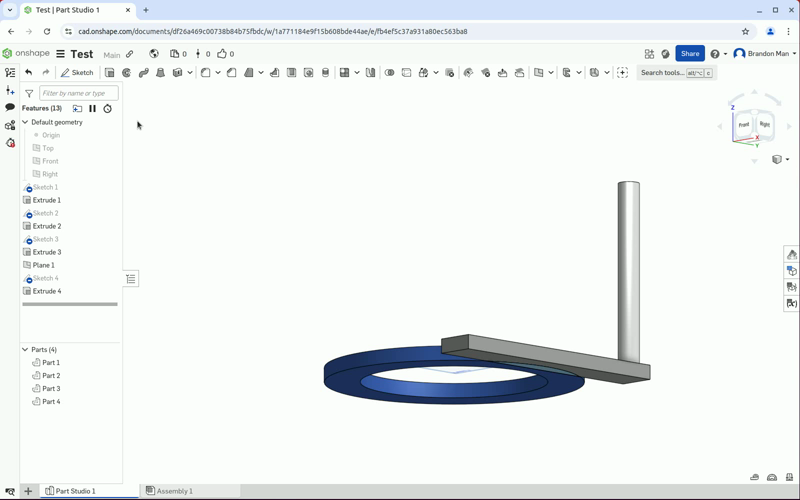
key(down, 3)
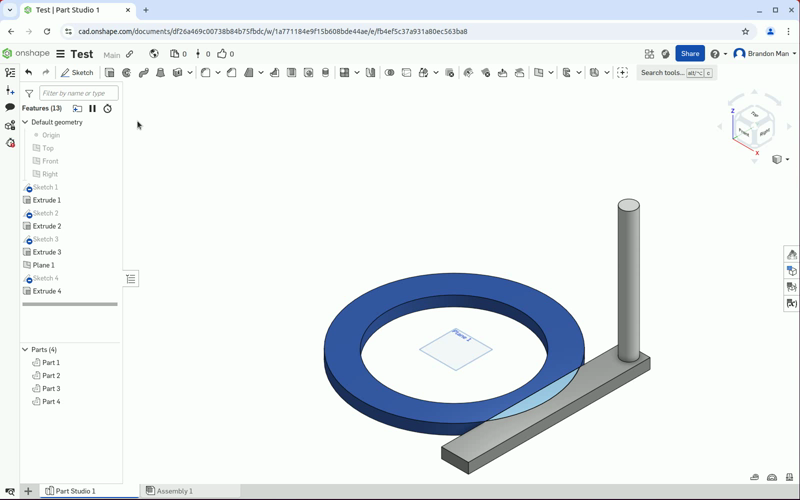
mouse_move(73, 189)
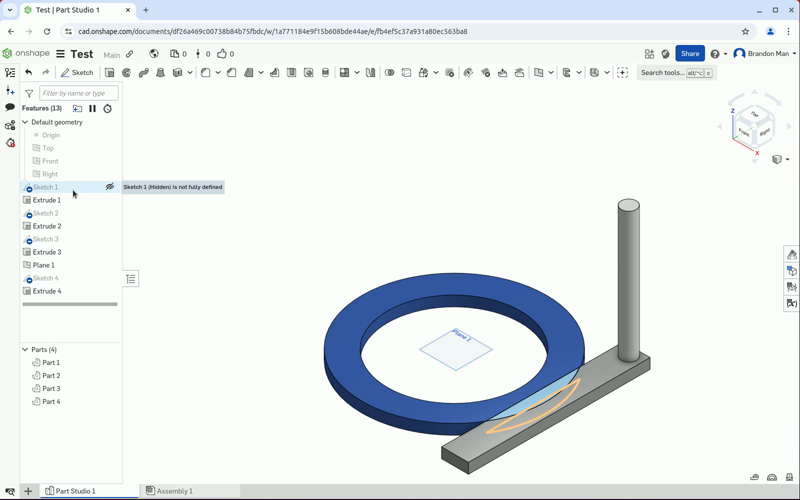
click(73, 189)